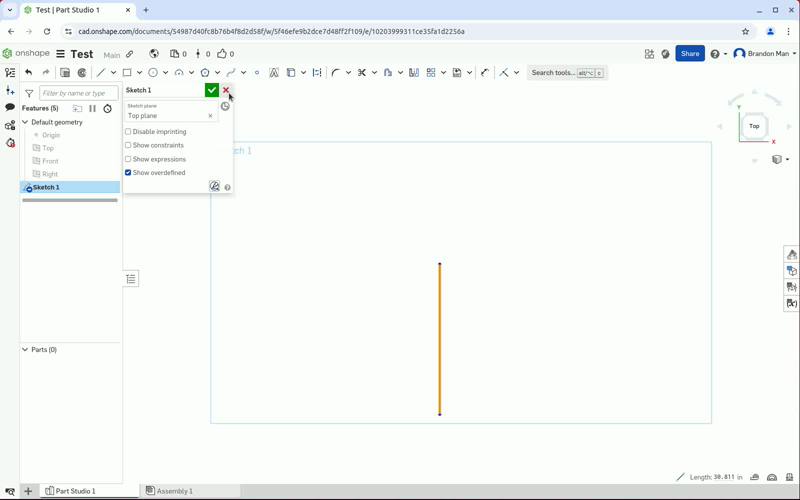
key(shift+h)
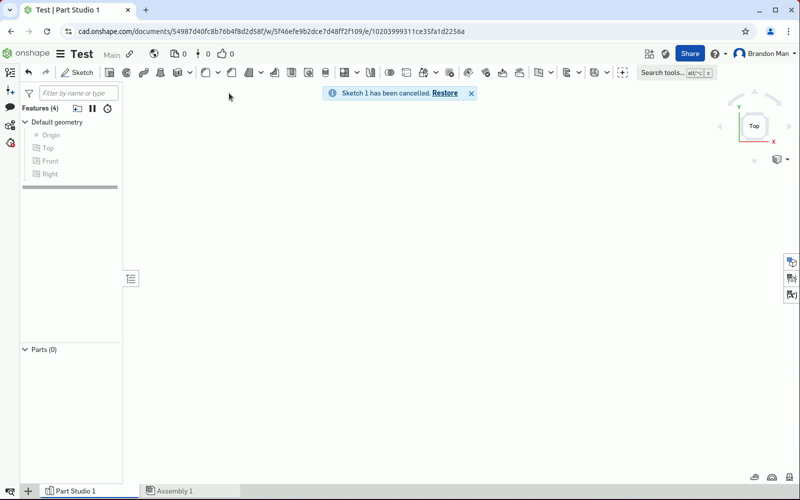
mouse_move(73, 352)
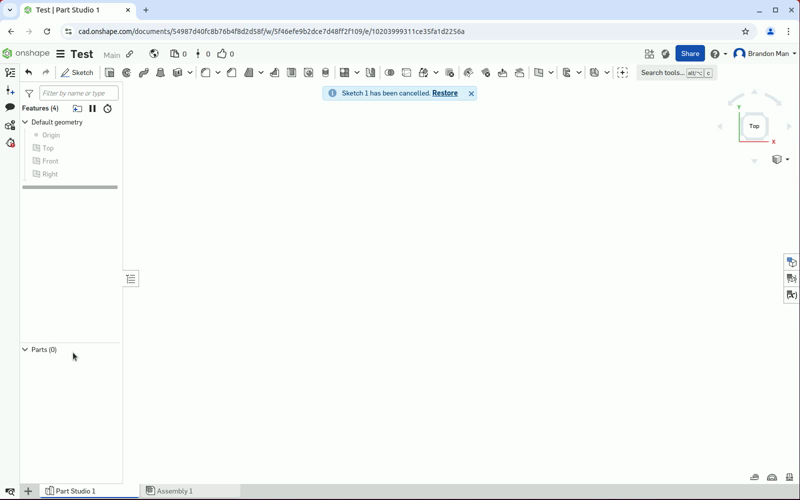
key(y)
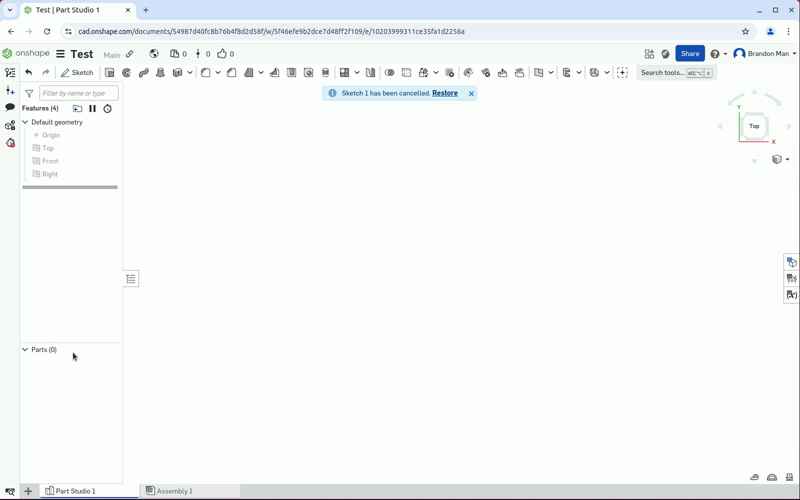
key(shift+p)
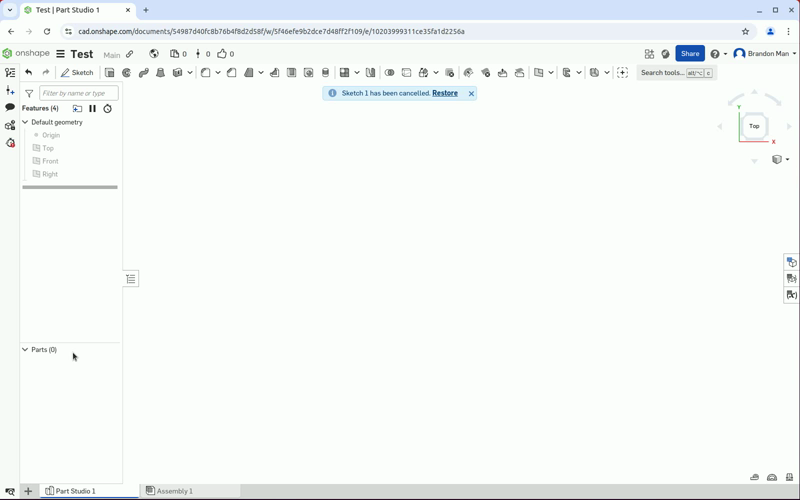
key(space)
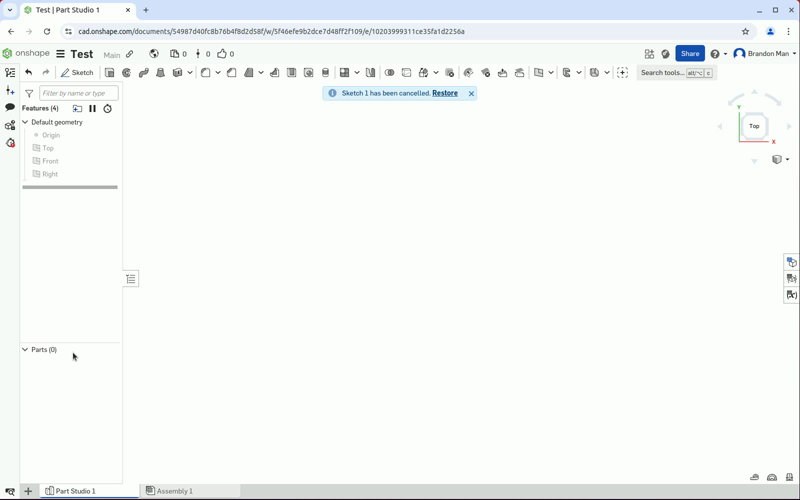
key_down(shift)
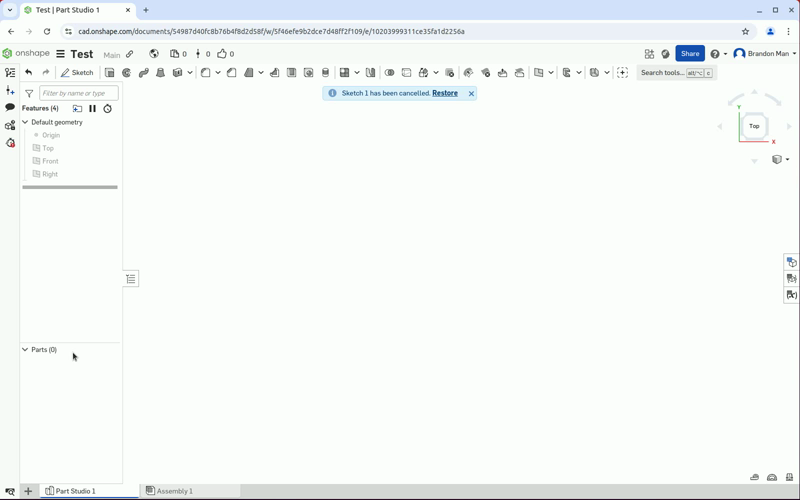
key(up)
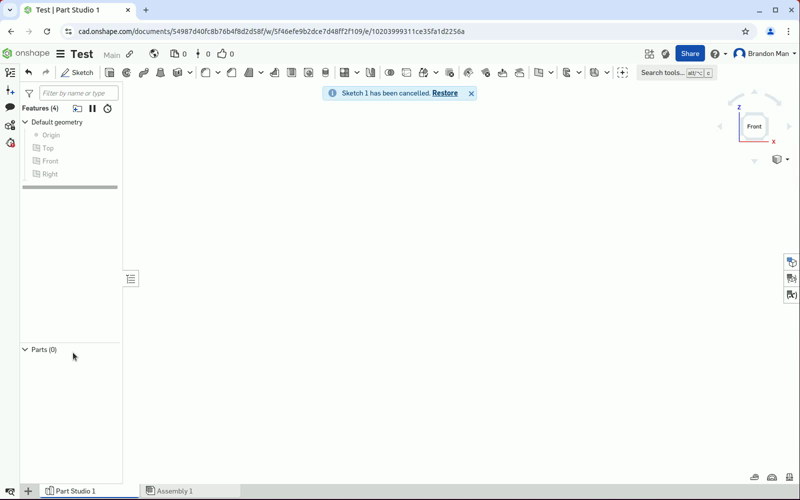
key_up(shift)
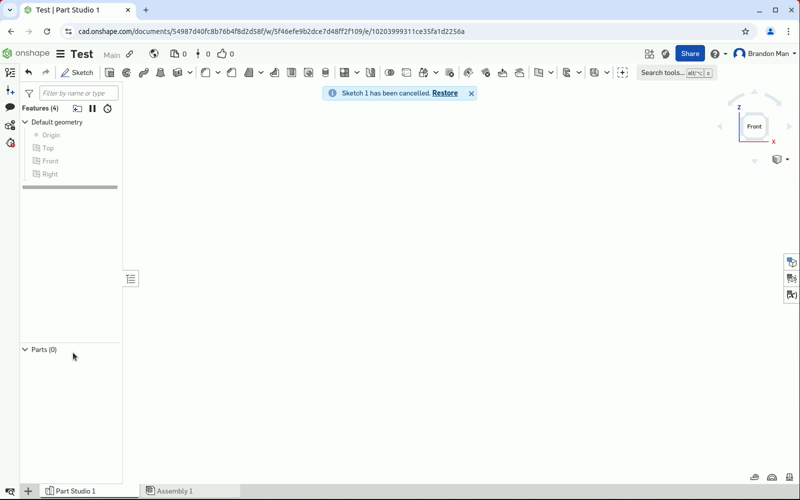
mouse_move(73, 352)
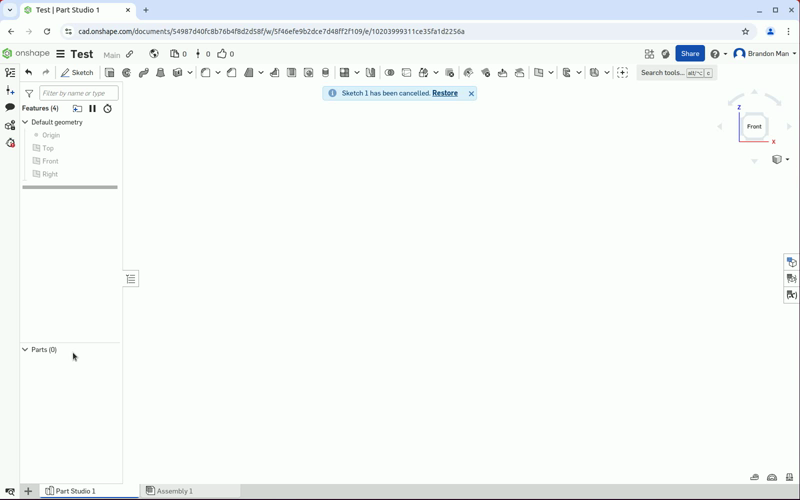
key(shift+y)
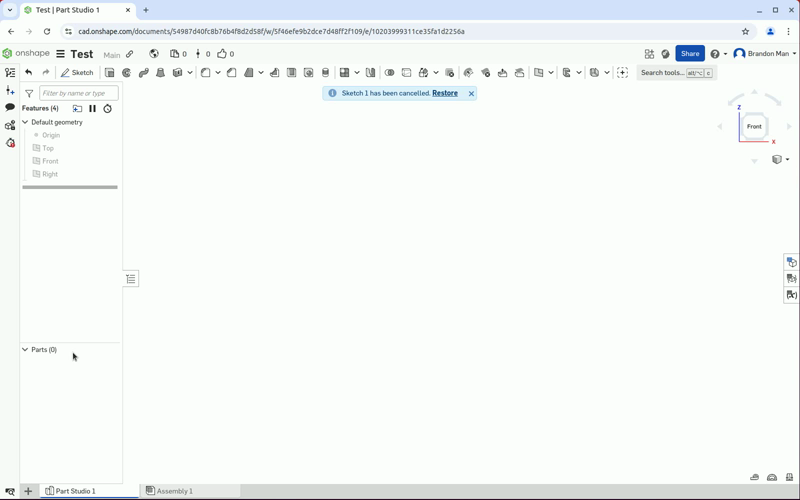
key(shift+s)
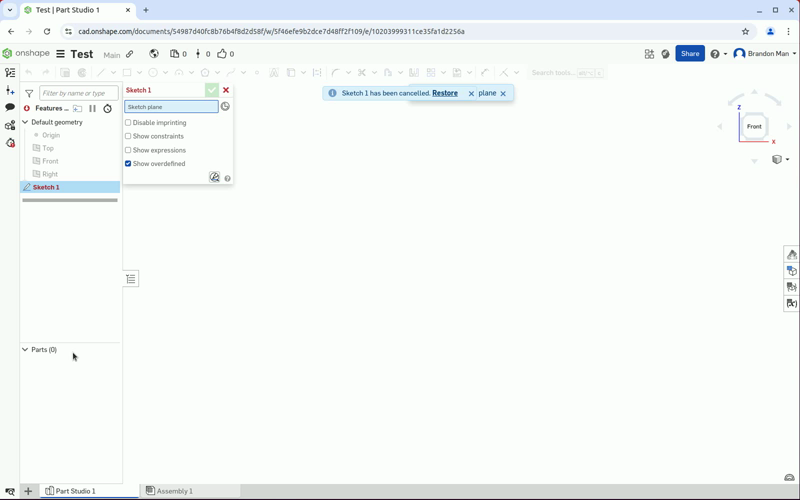
mouse_move(73, 163)
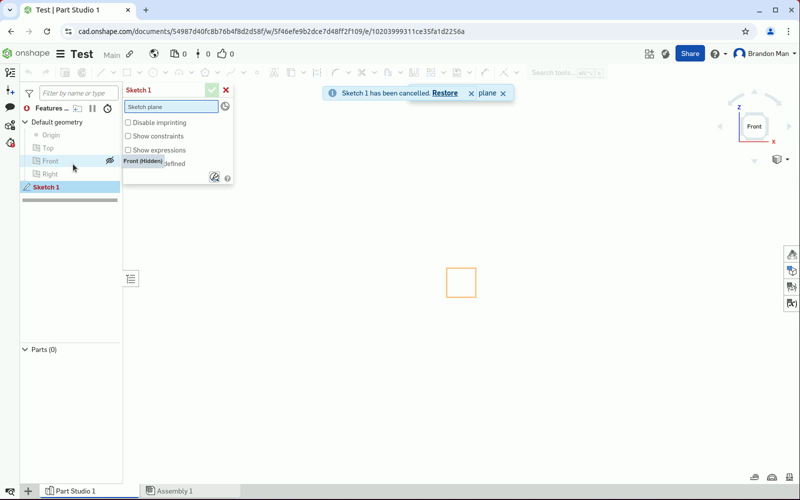
click(73, 163)
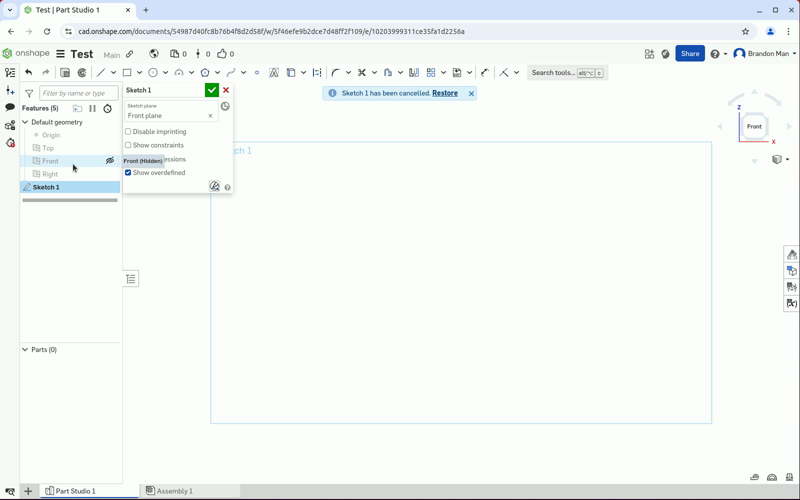
mouse_move(73, 352)
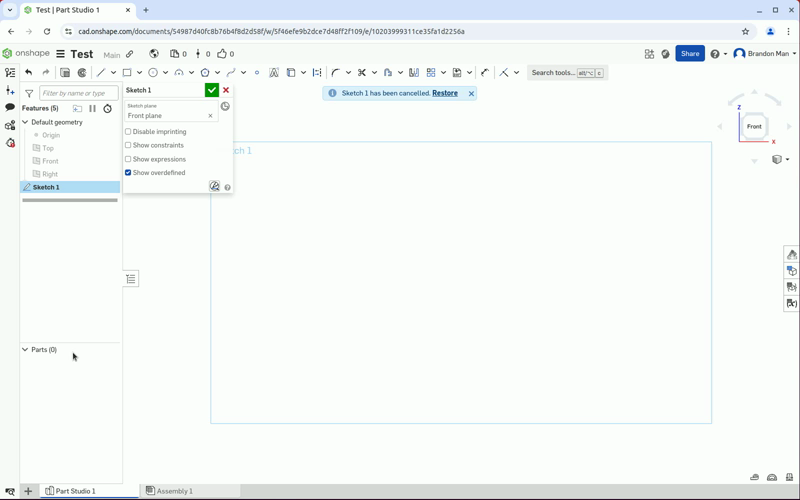
key(y)
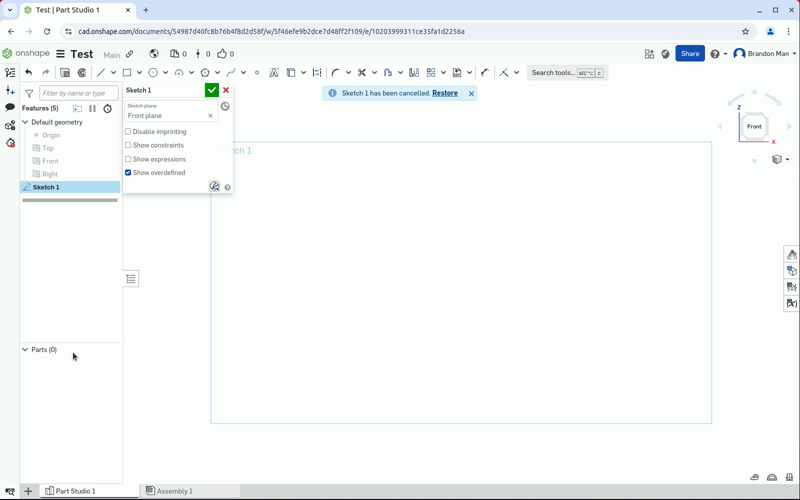
key(l)
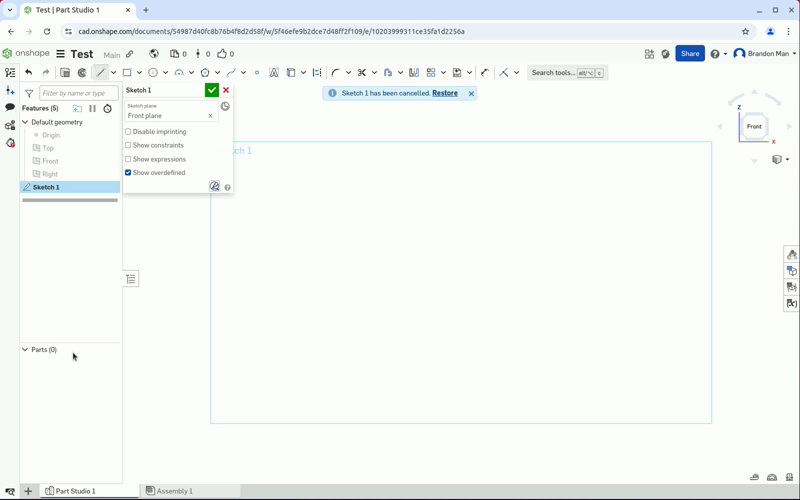
key_down(shift)
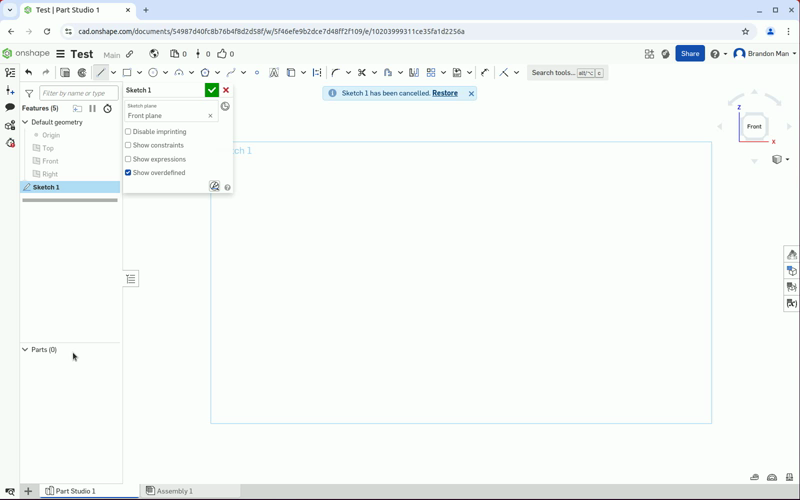
mouse_move(443, 226)
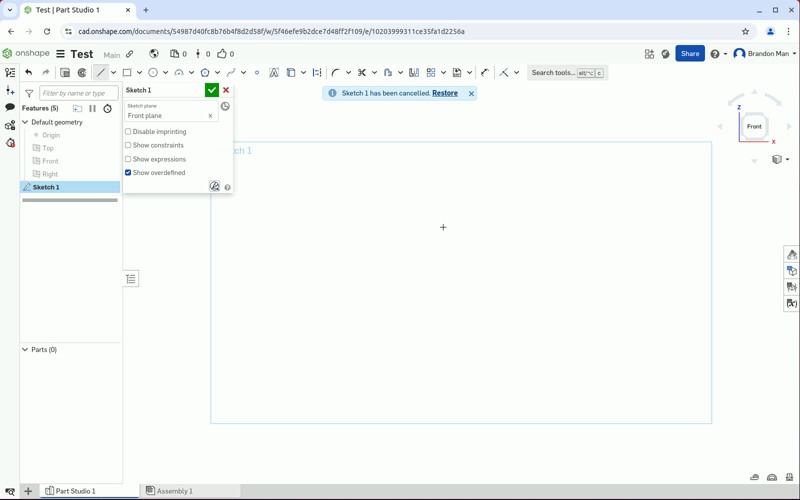
click(443, 226)
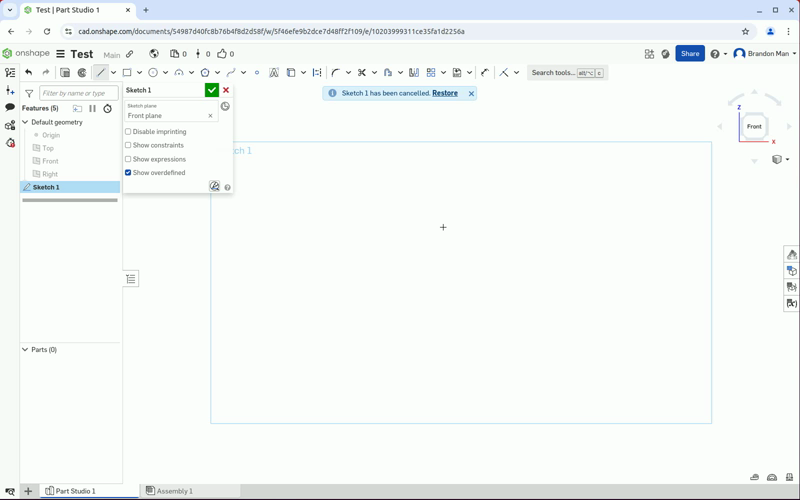
key_up(shift)
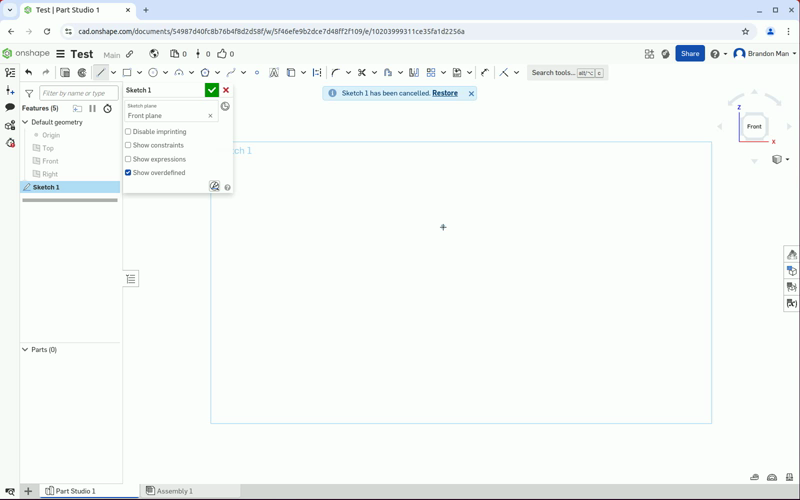
key_down(shift)
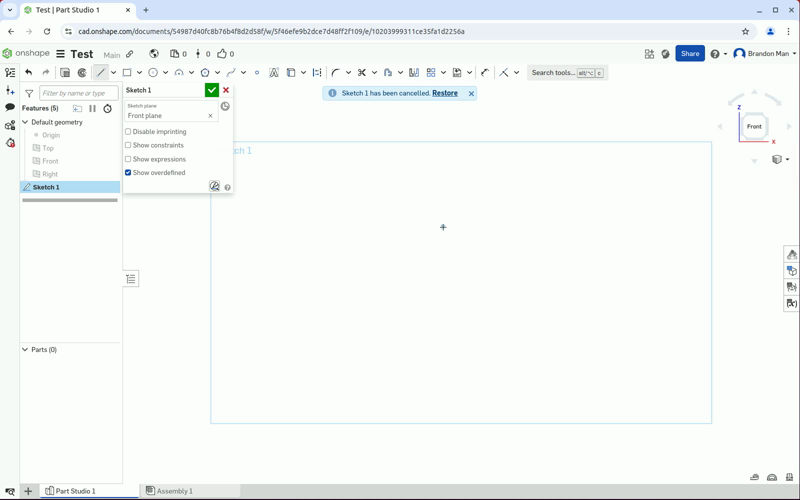
mouse_move(473, 226)
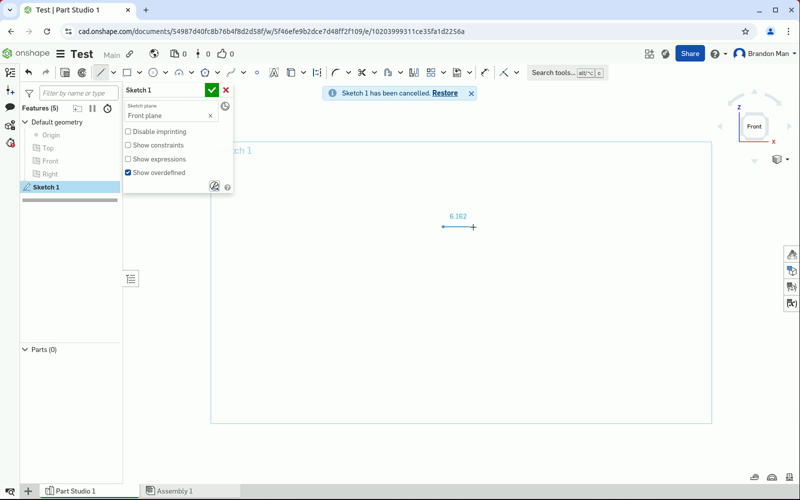
mouse_move(480, 226)
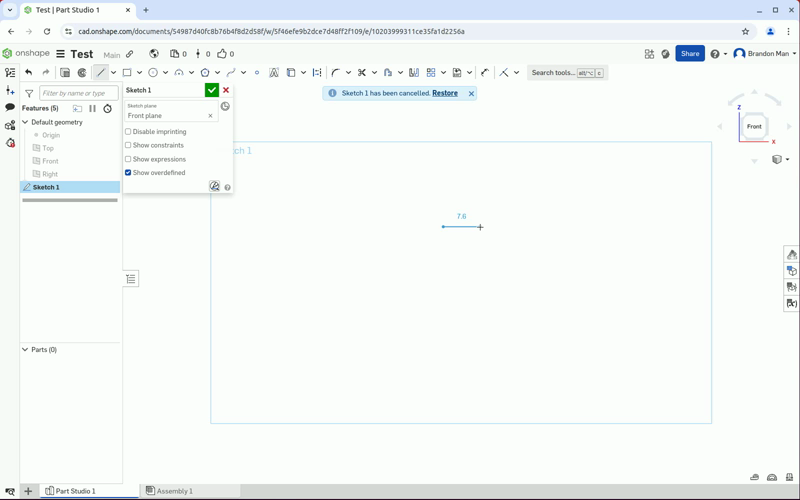
click(480, 226)
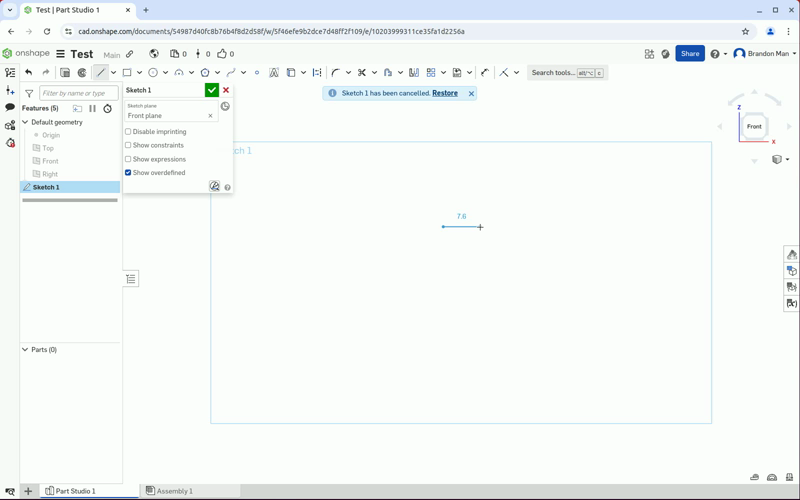
key_up(shift)
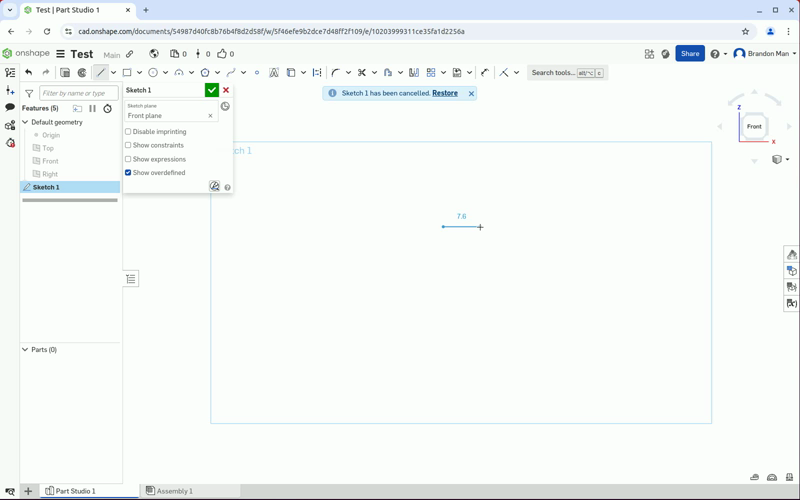
key(esc)
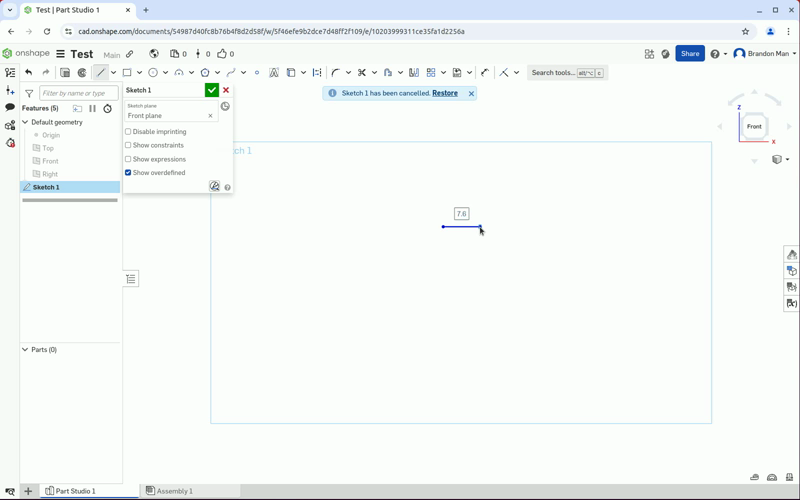
key(a)
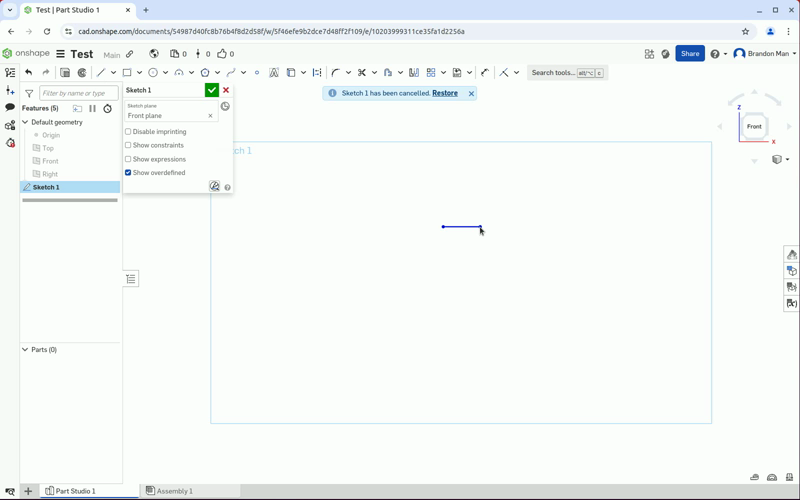
mouse_move(480, 226)
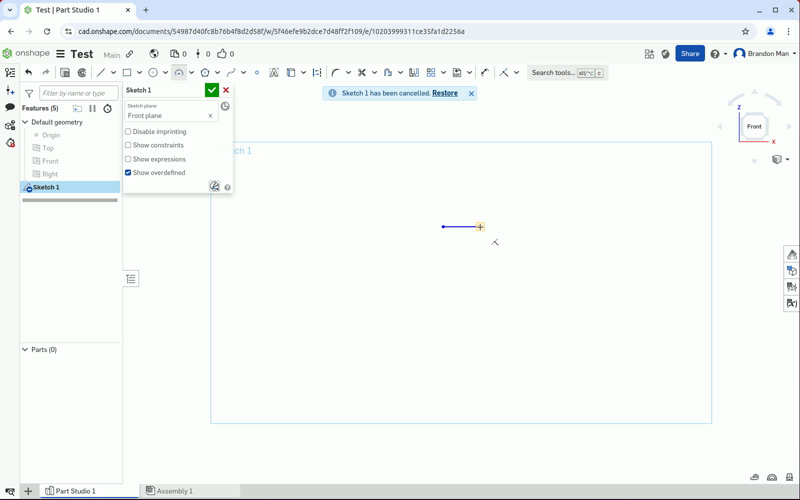
click(480, 226)
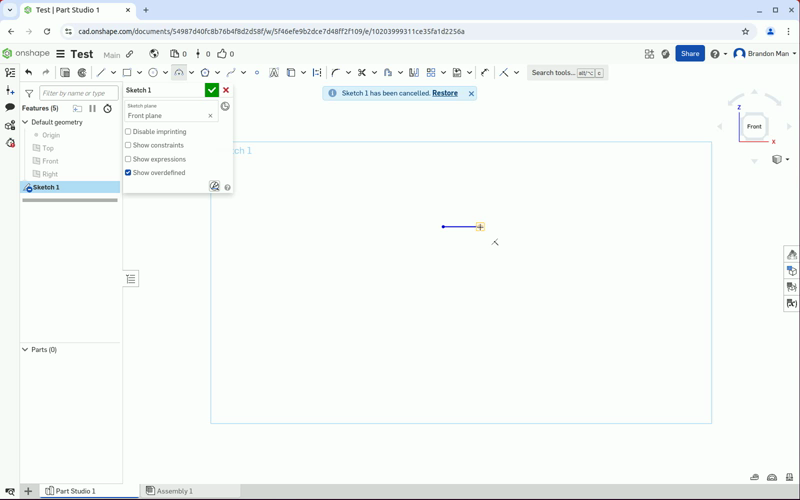
mouse_move(443, 226)
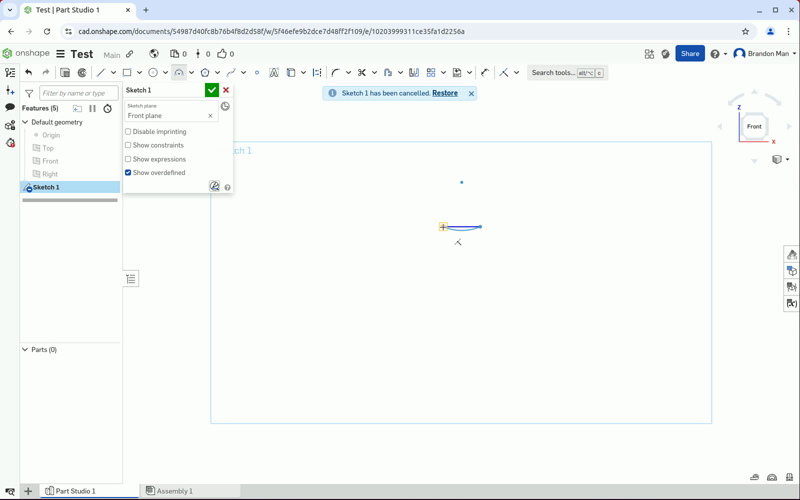
click(443, 226)
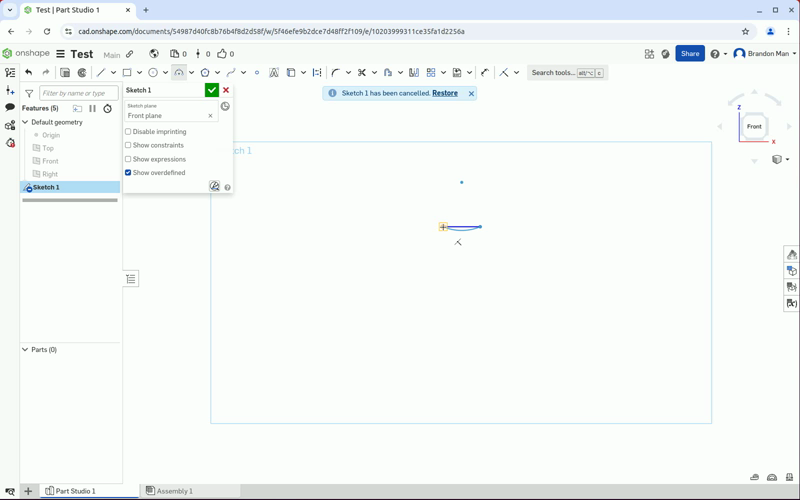
key_down(shift)
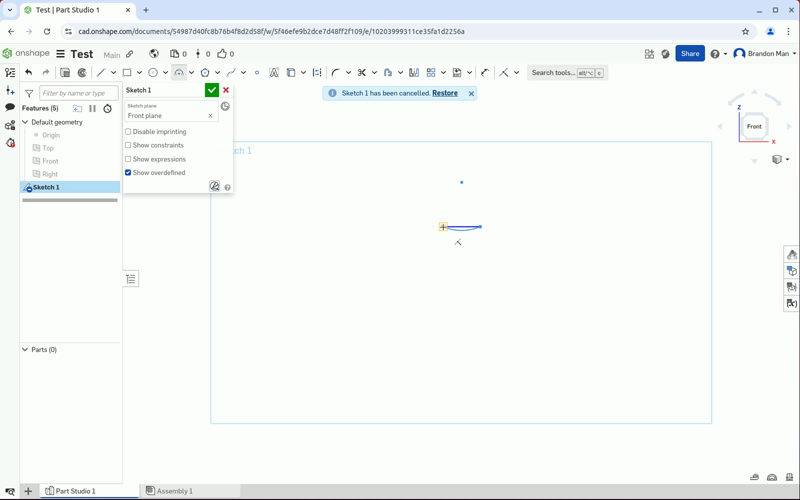
mouse_move(461, 223)
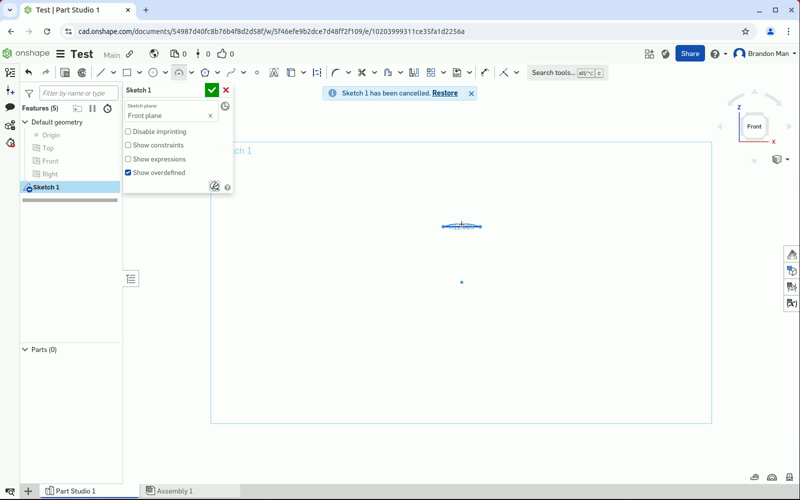
click(461, 223)
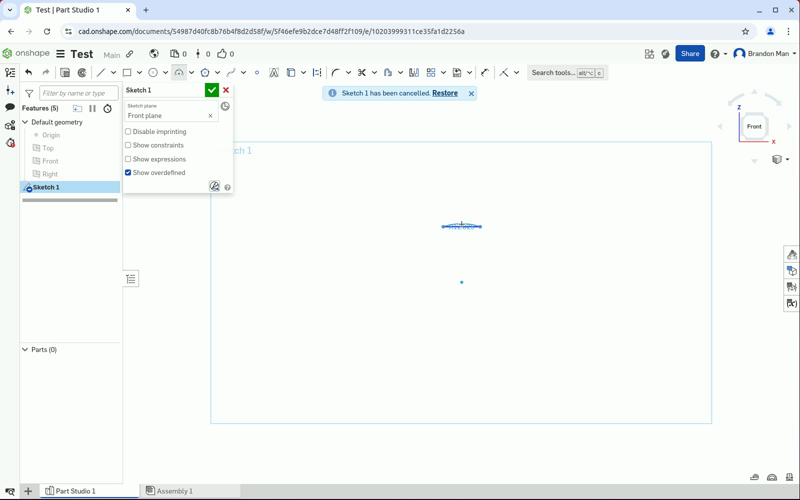
key_up(shift)
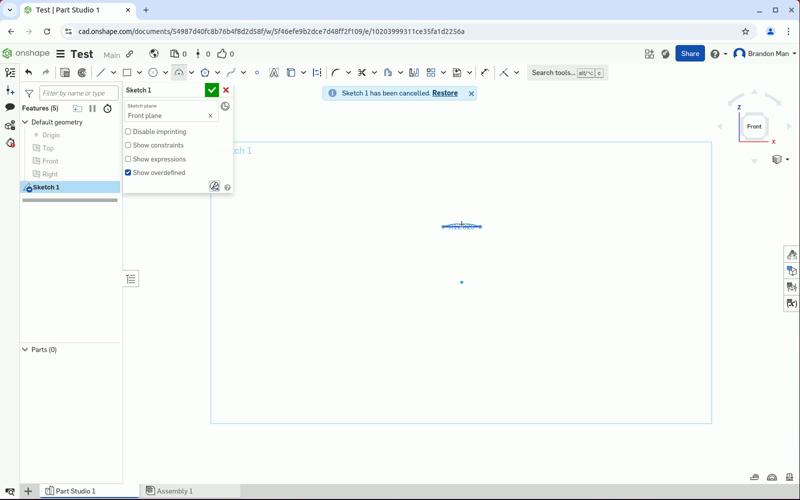
key(esc)
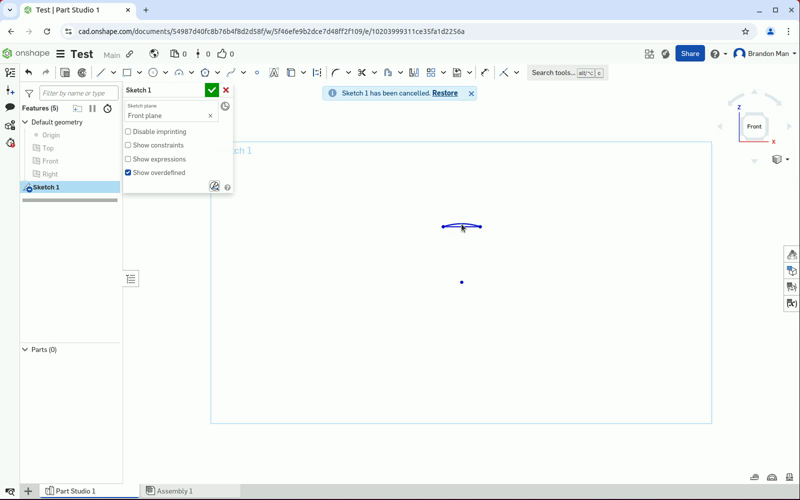
mouse_move(448, 226)
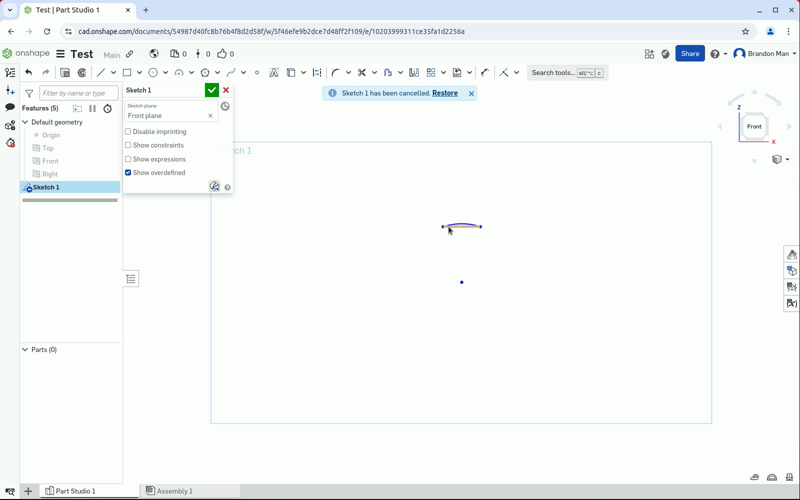
scroll(6)
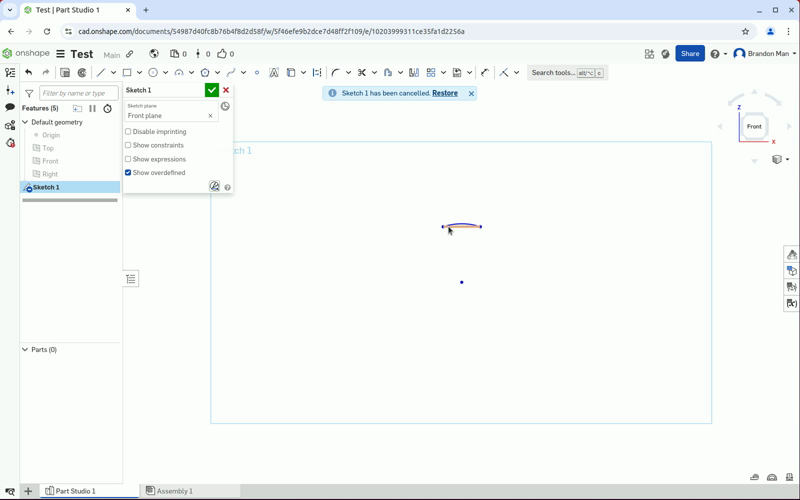
scroll(6)
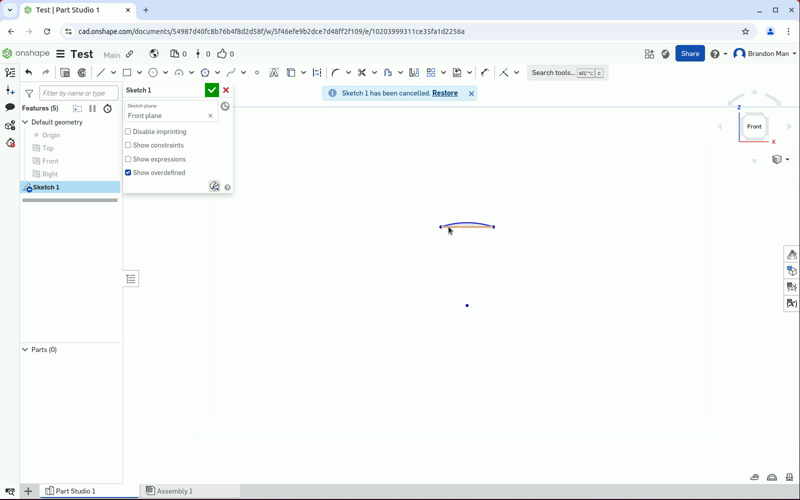
scroll(6)
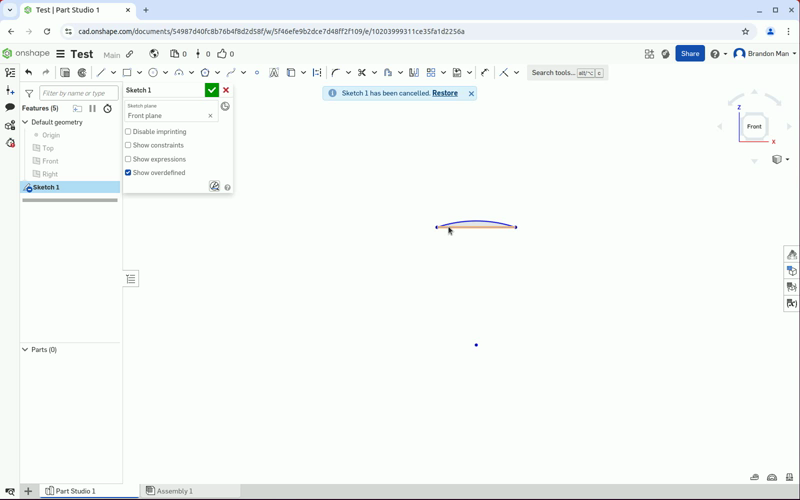
scroll(6)
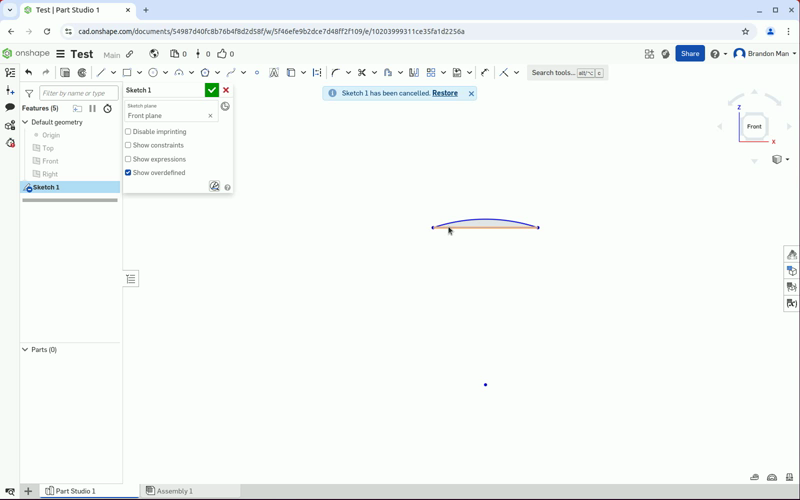
scroll(6)
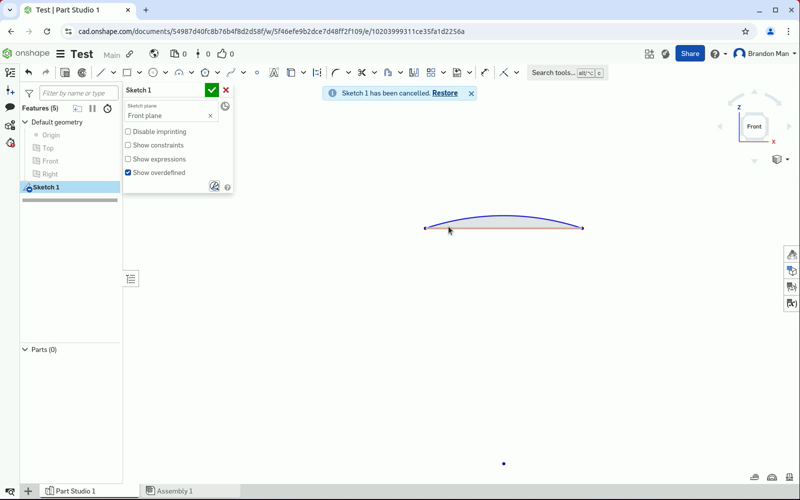
scroll(6)
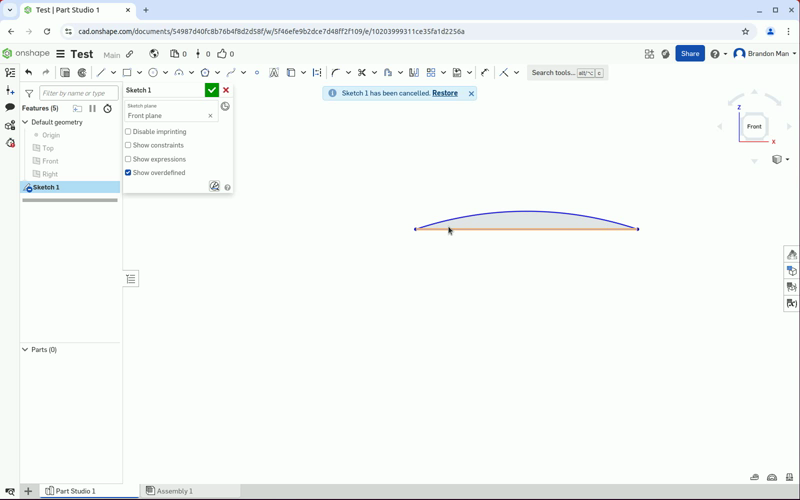
scroll(6)
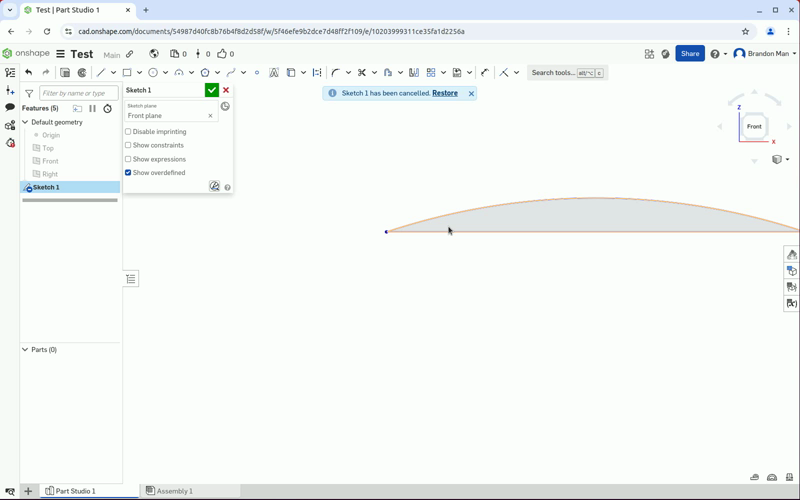
click(448, 226)
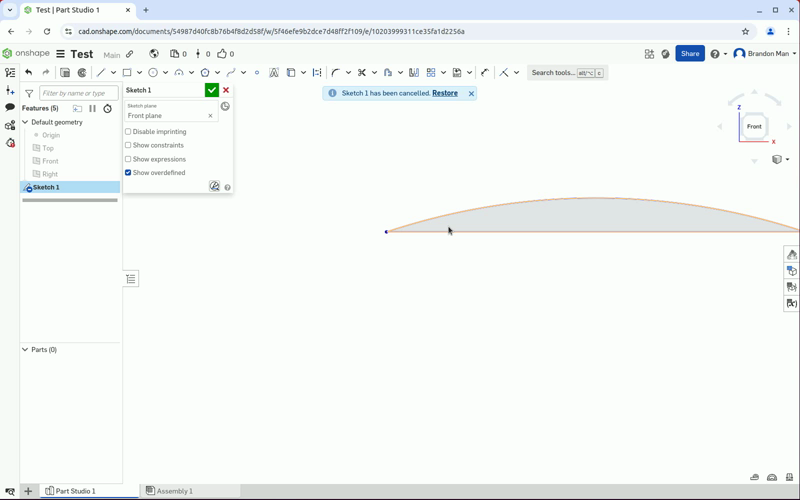
scroll(-6)
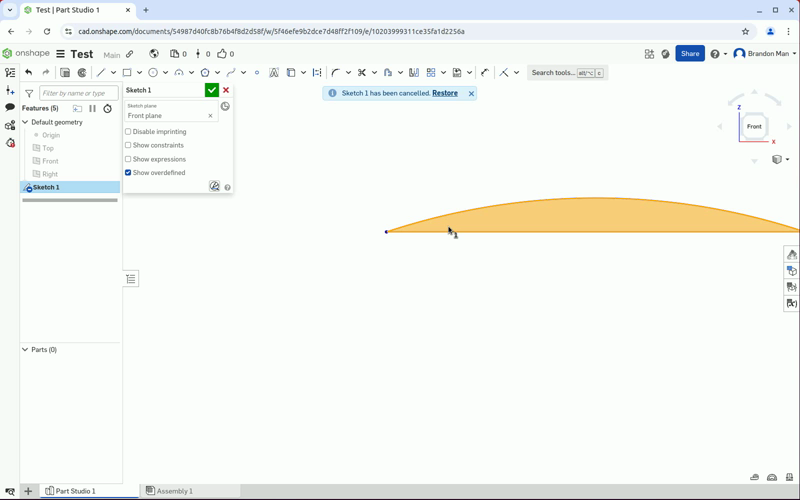
scroll(-6)
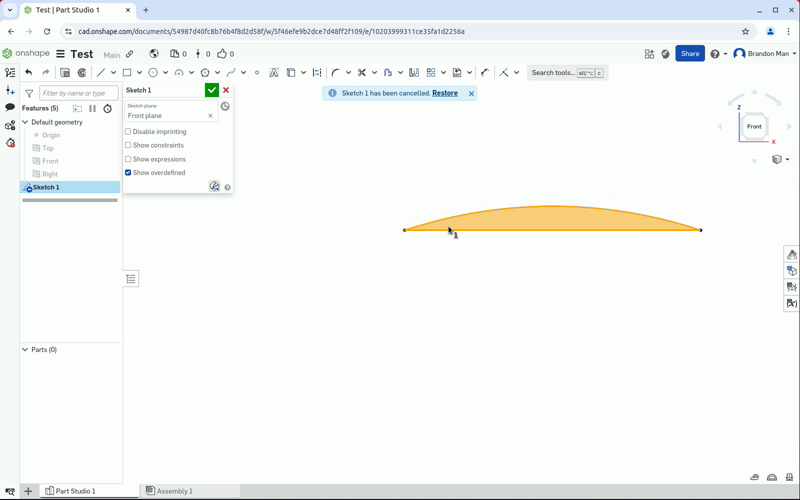
scroll(-6)
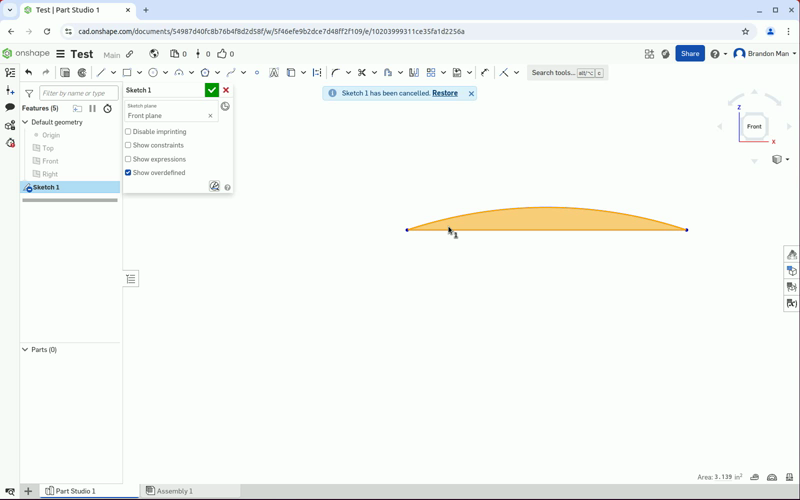
scroll(-6)
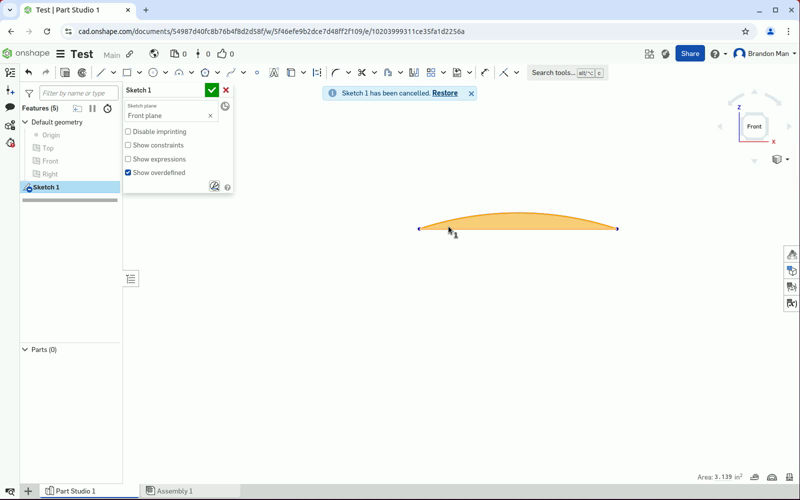
scroll(-6)
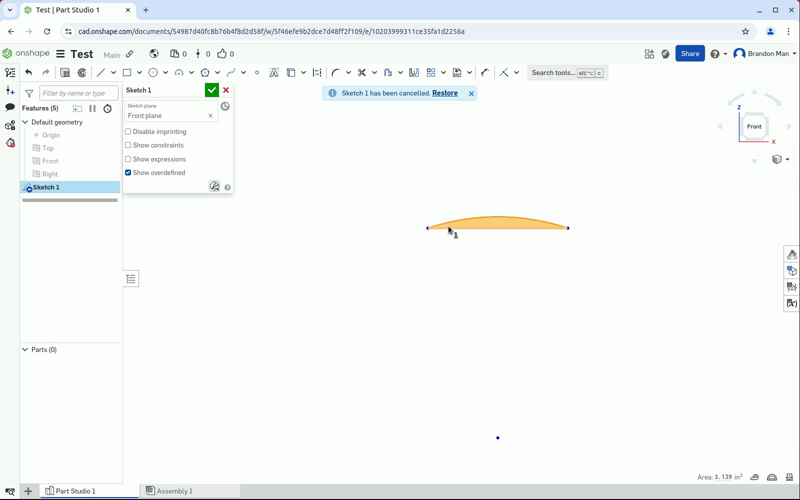
scroll(-6)
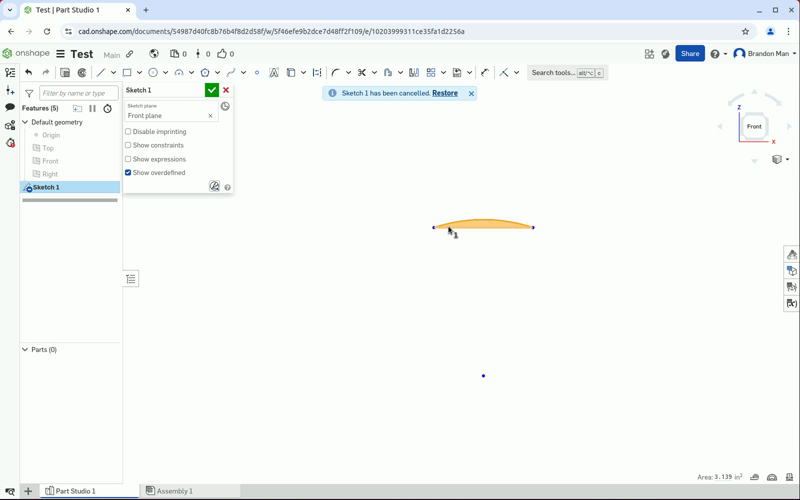
scroll(-6)
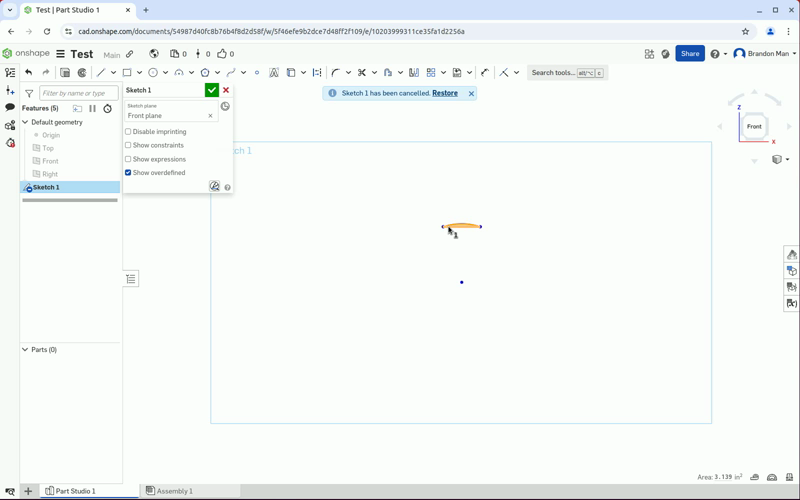
mouse_move(73, 352)
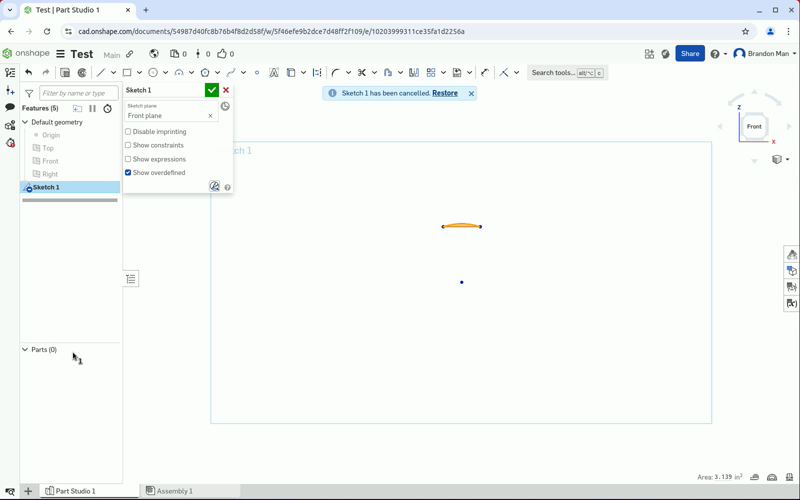
key(shift+y)
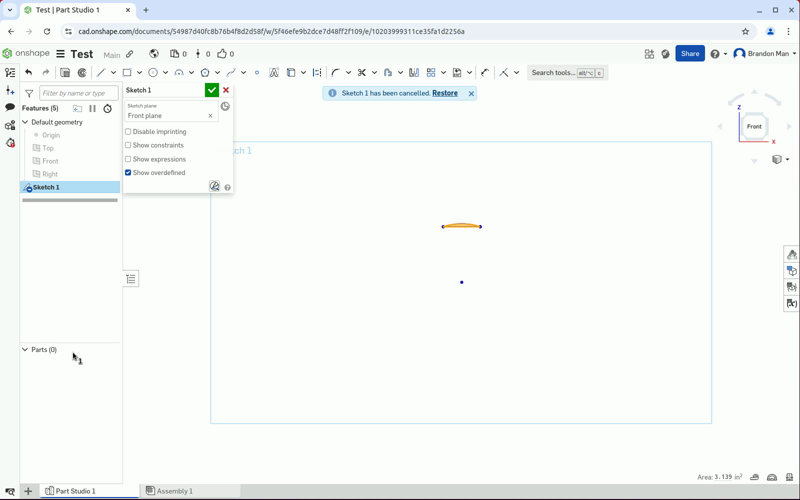
key(shift+e)
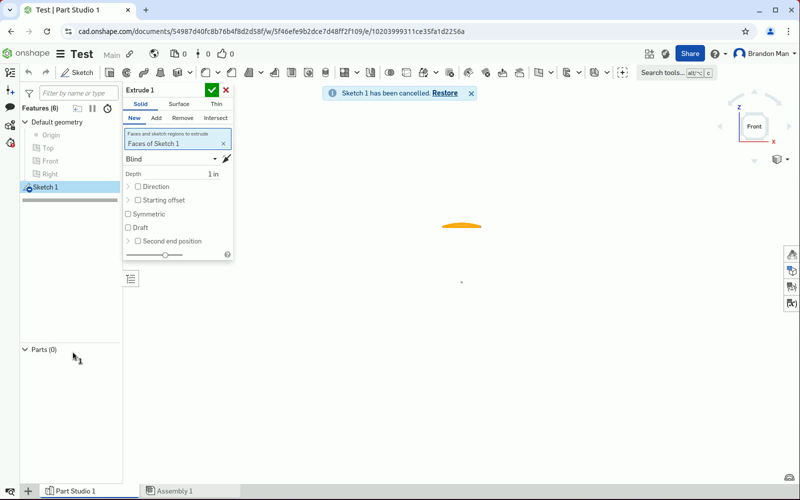
mouse_move(143, 106)
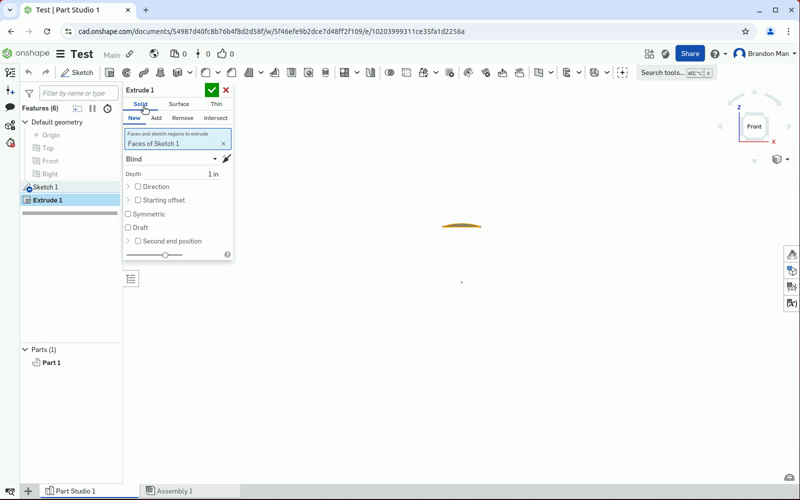
click(143, 106)
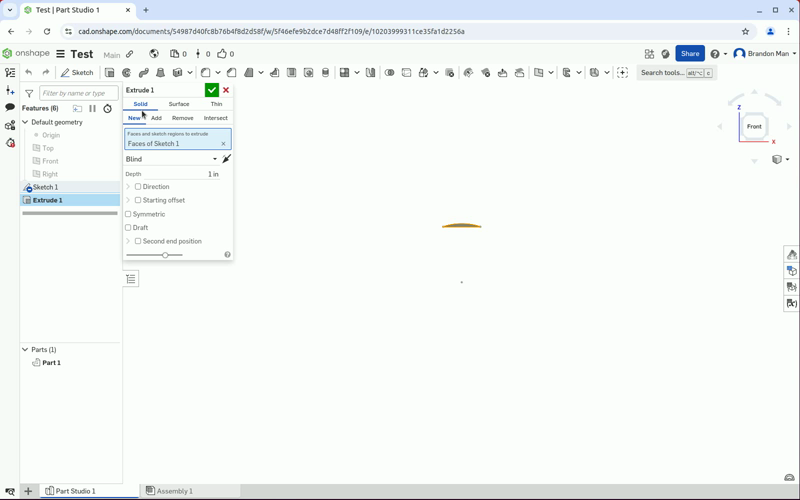
mouse_move(137, 120)
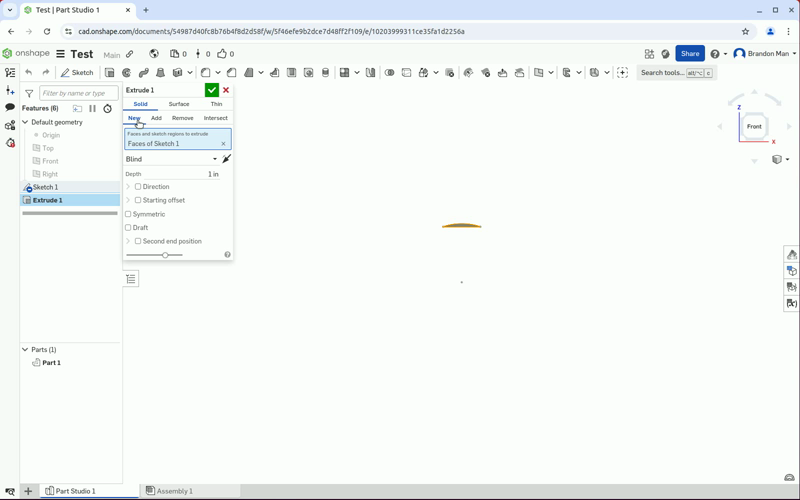
click(137, 120)
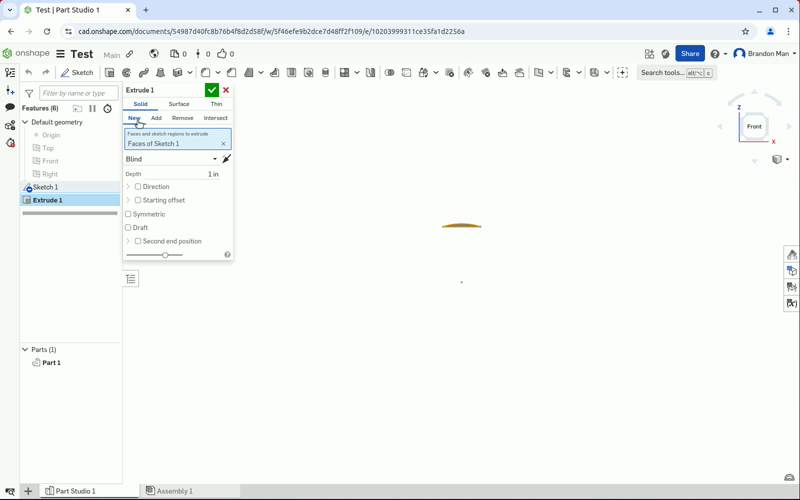
key(tab, 4)
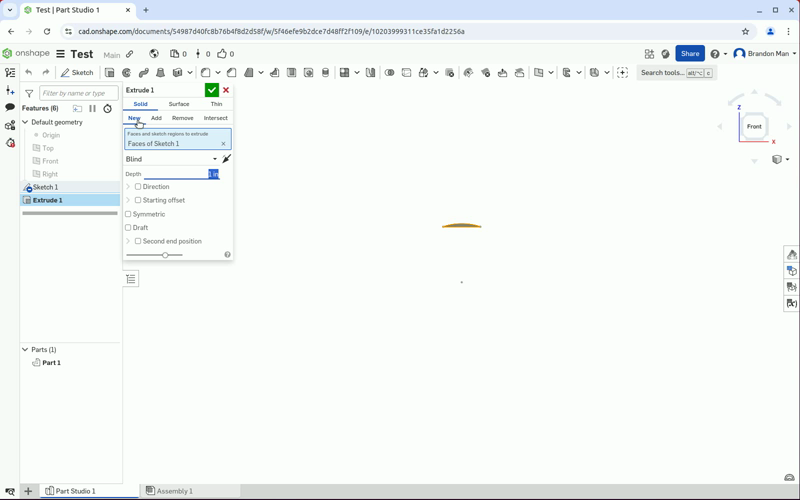
text(23.108)
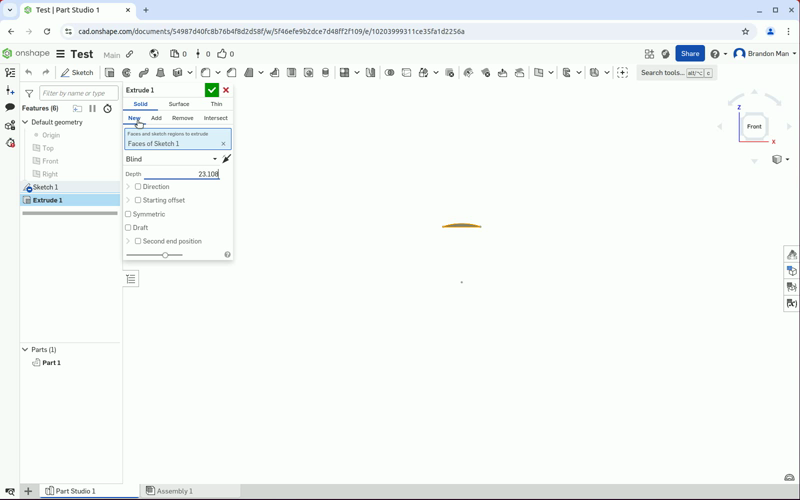
key(enter)
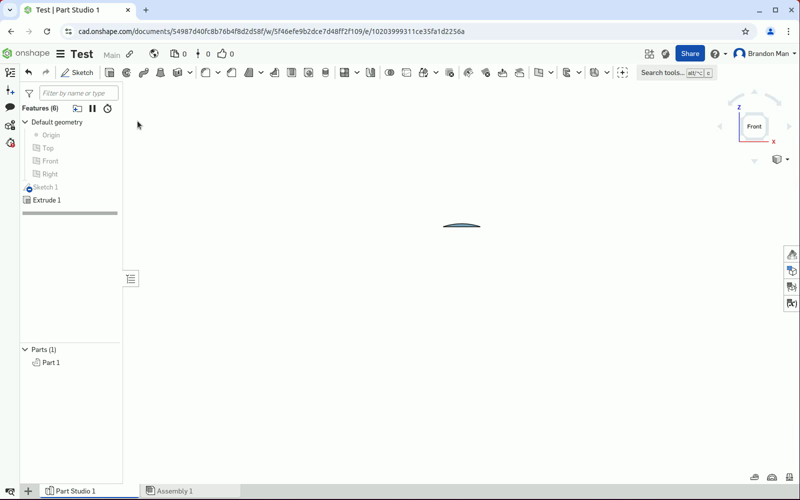
key(shift+h)
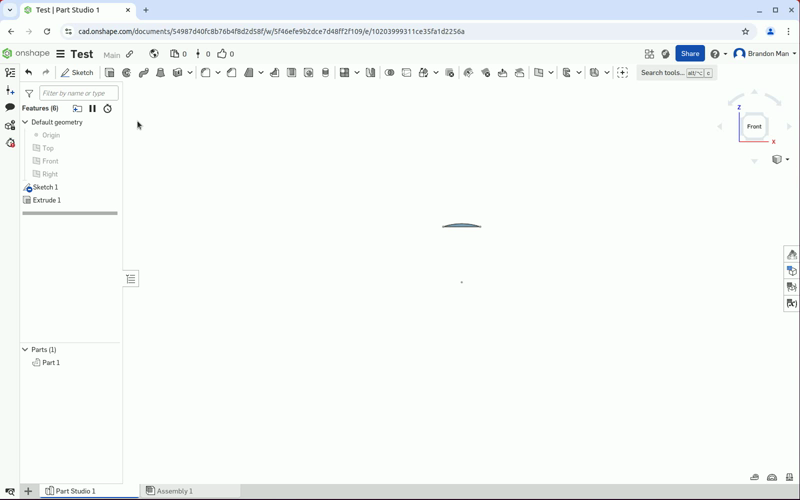
key(shift+h)
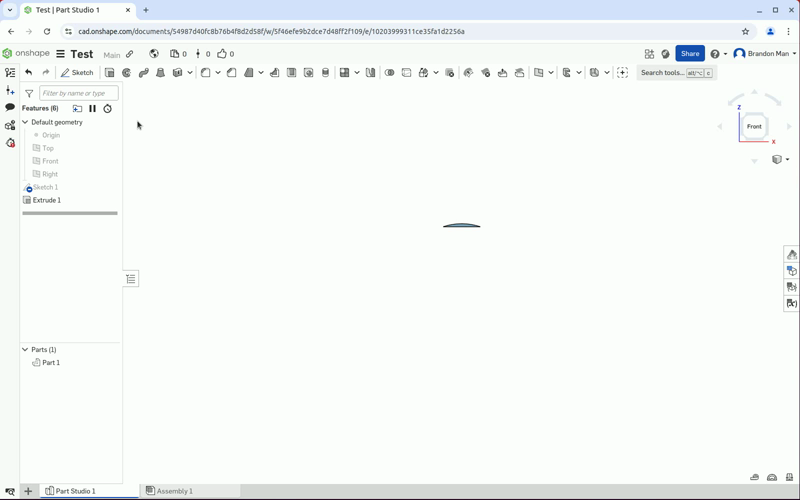
mouse_move(73, 189)
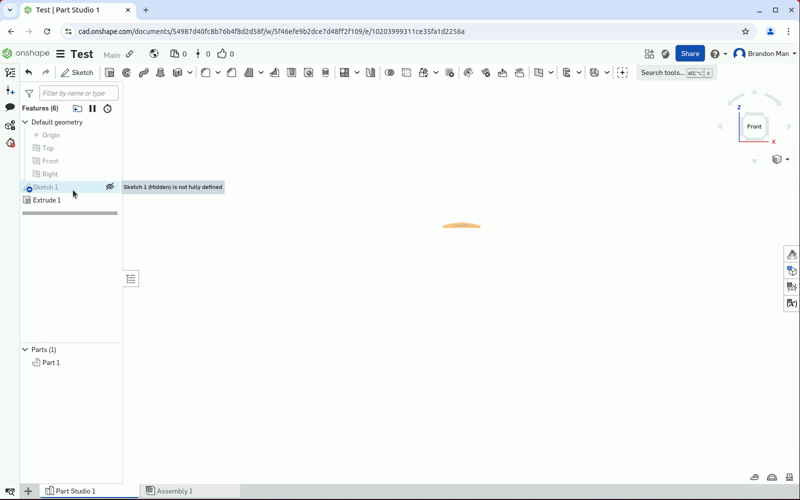
click(73, 189)
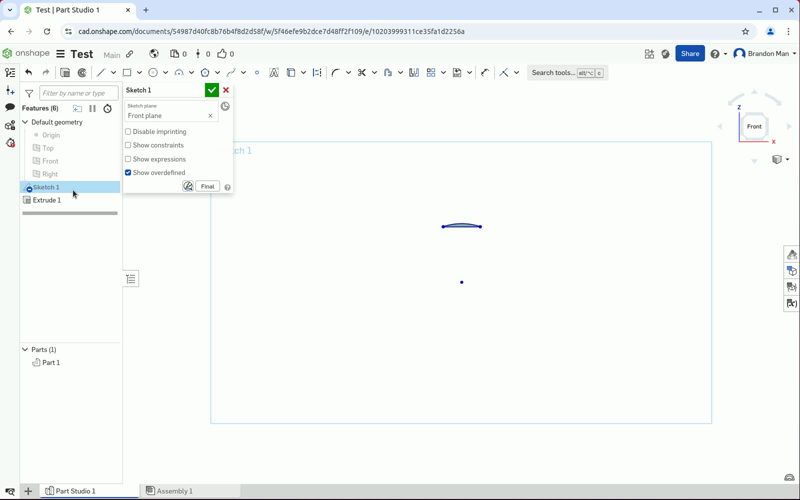
mouse_move(229, 92)
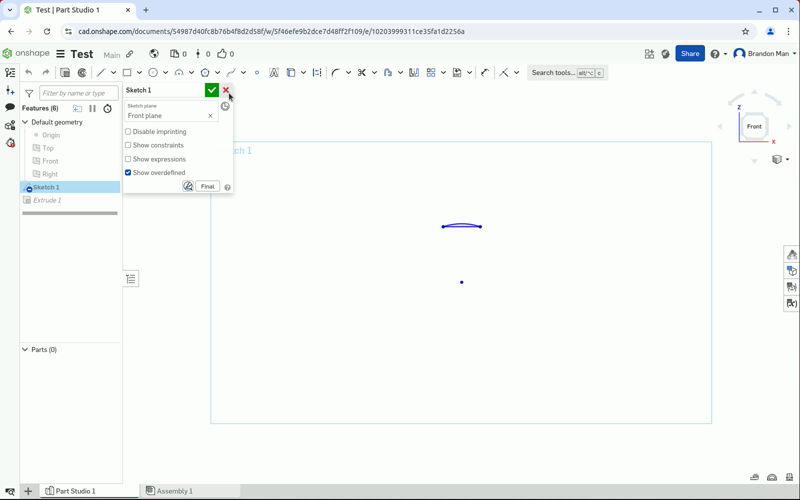
click(229, 92)
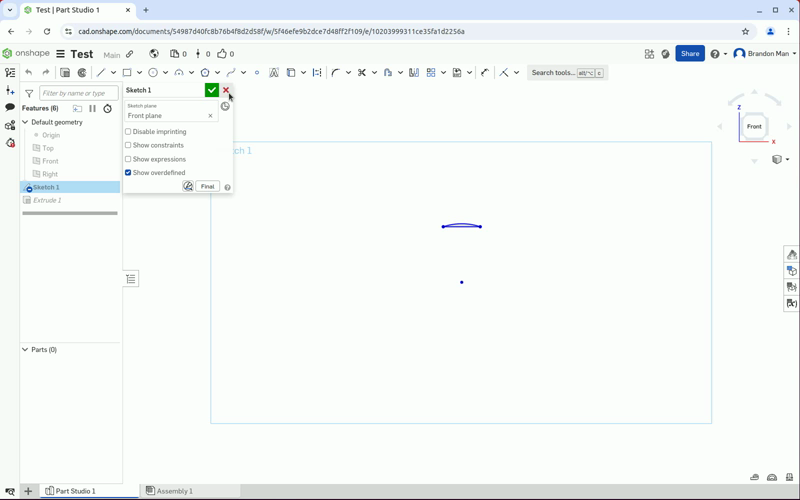
key(shift+s)
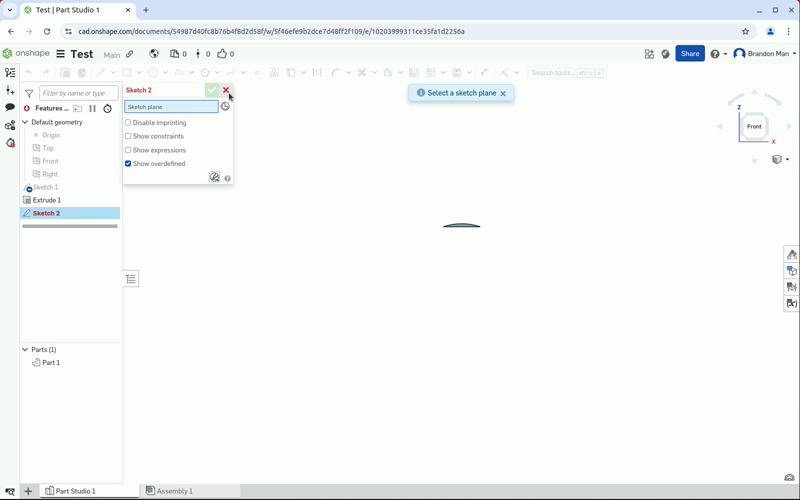
mouse_move(73, 163)
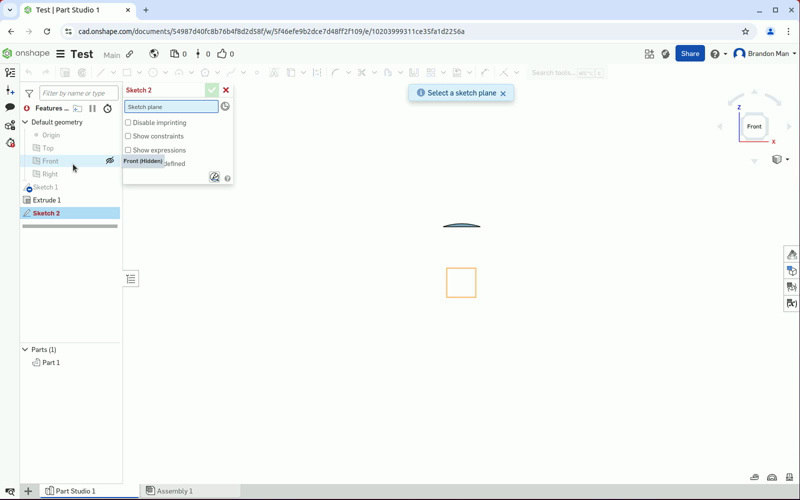
click(73, 163)
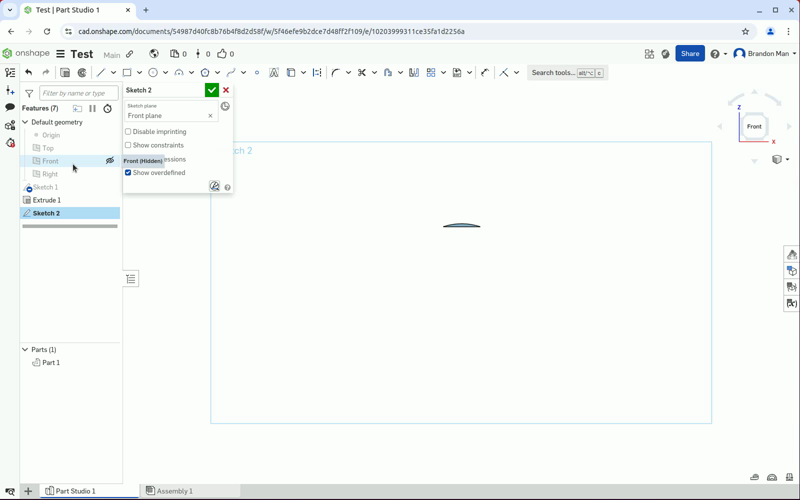
mouse_move(73, 352)
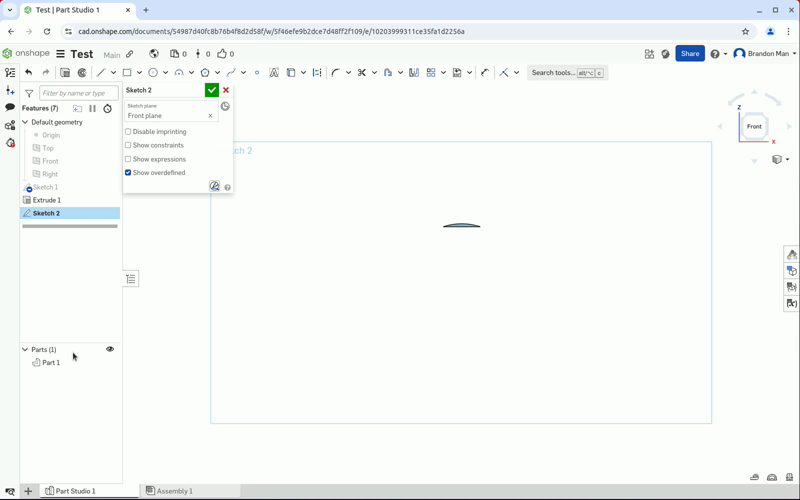
key(y)
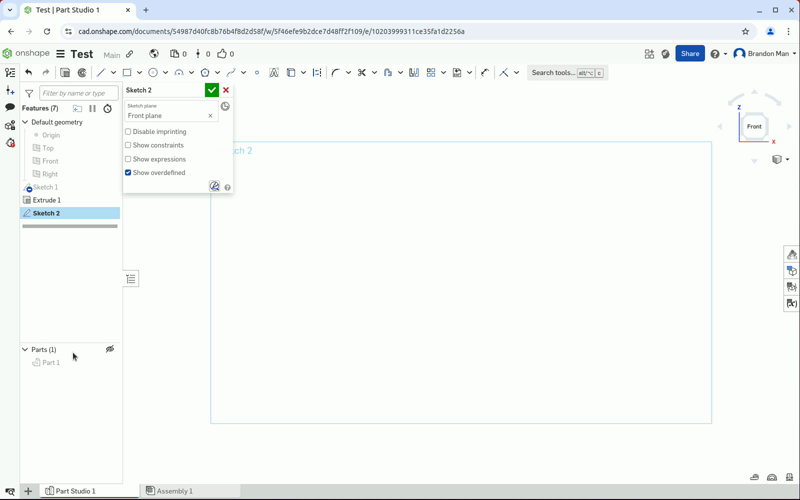
key(l)
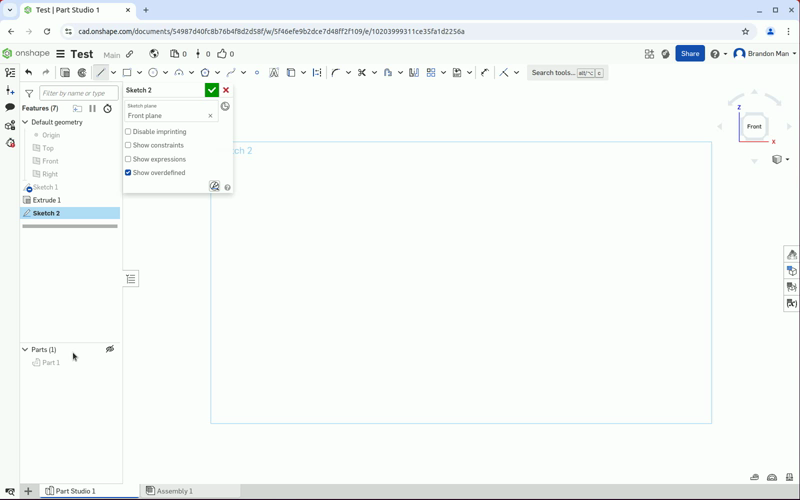
key_down(shift)
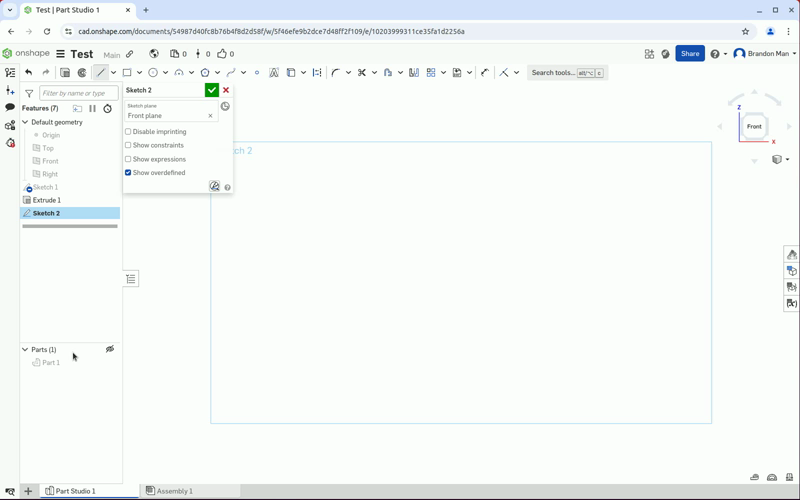
mouse_move(404, 300)
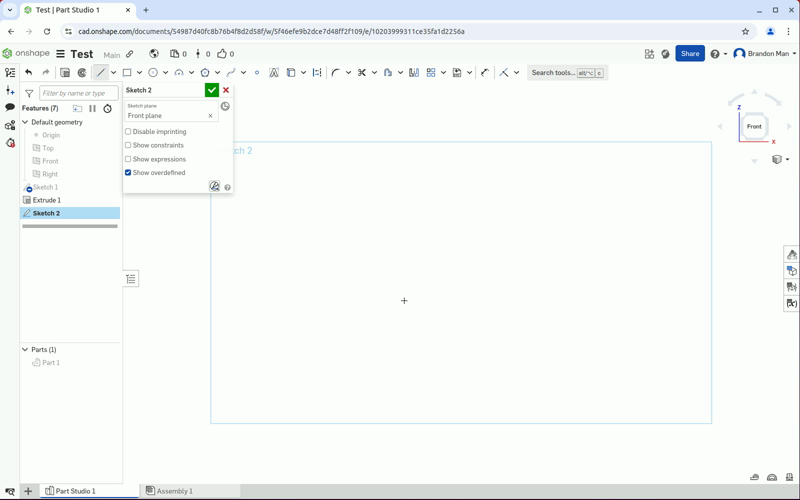
click(404, 300)
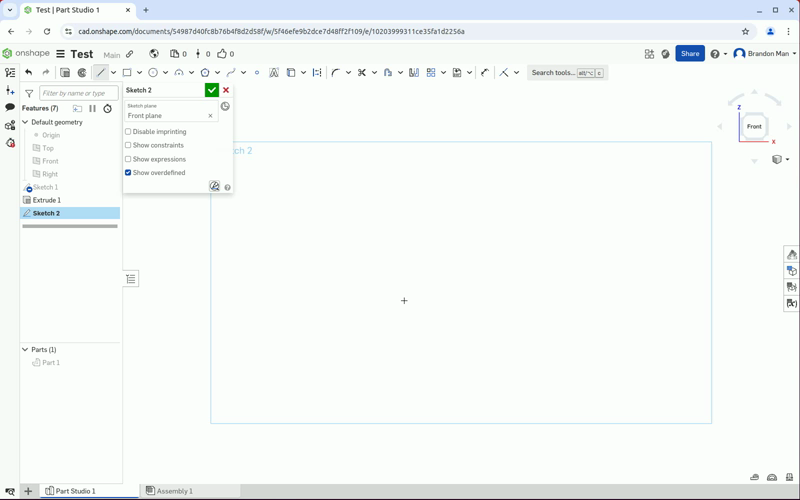
key_up(shift)
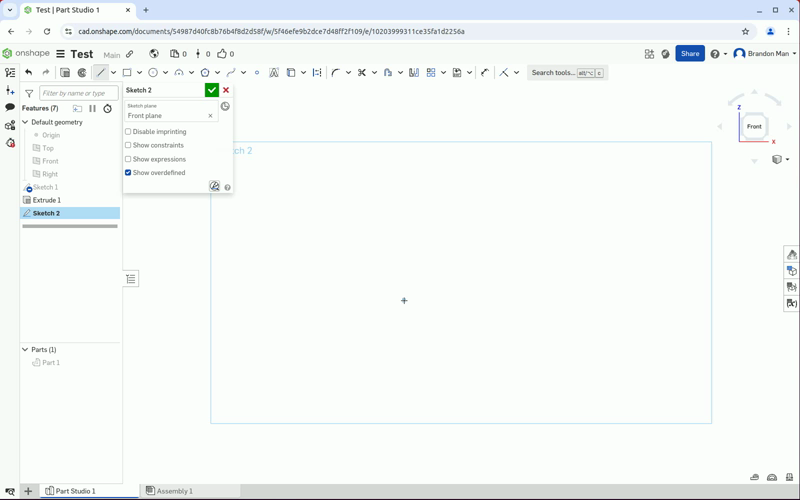
key_down(shift)
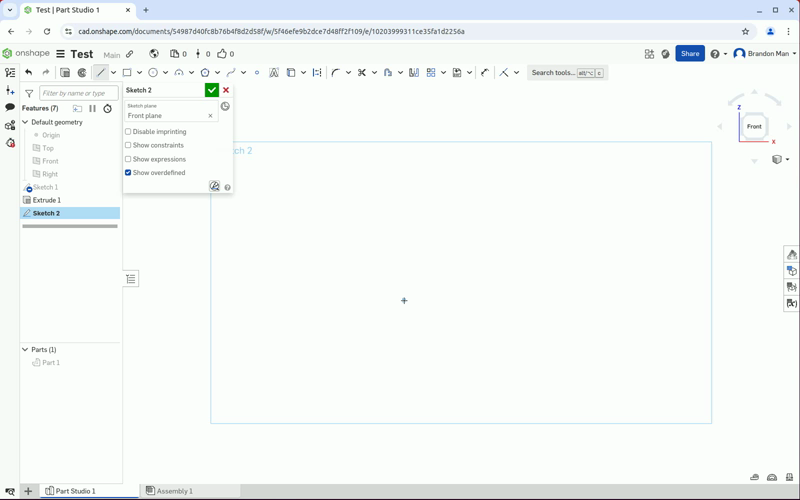
mouse_move(434, 300)
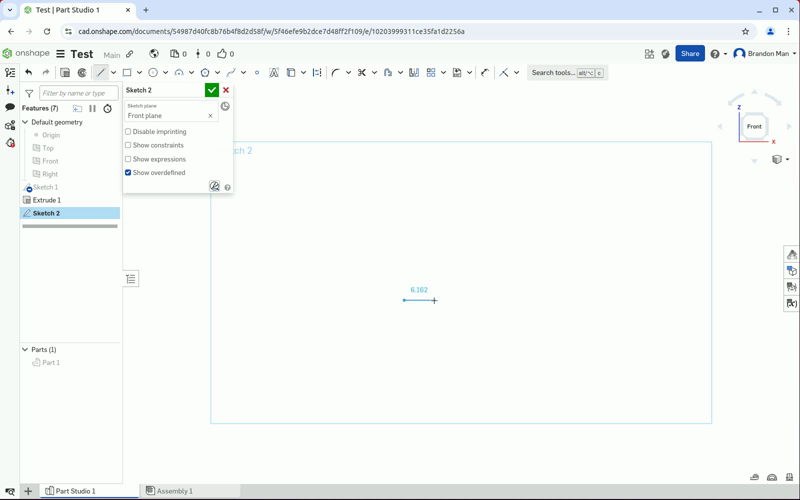
mouse_move(404, 263)
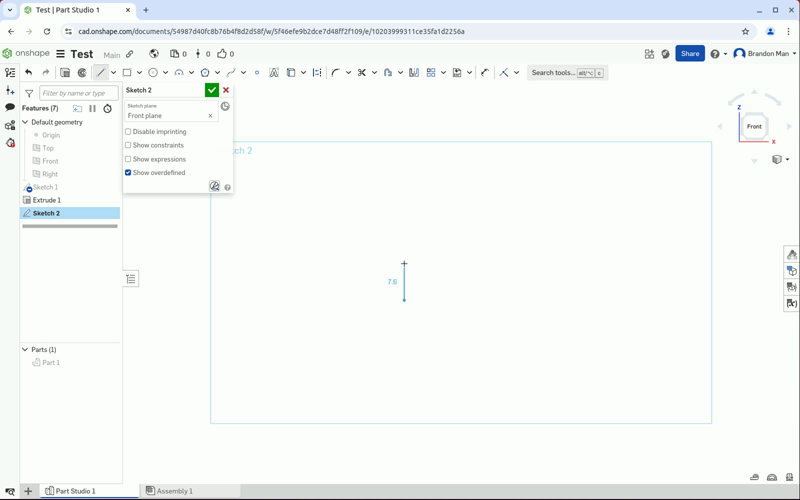
click(404, 263)
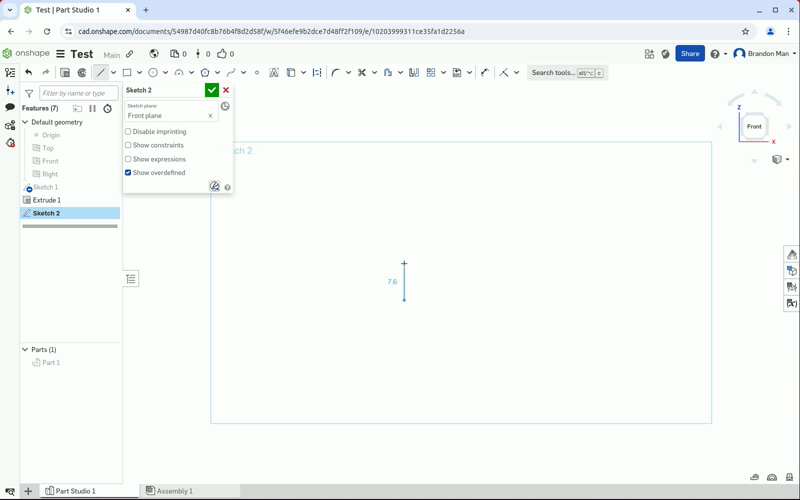
key_up(shift)
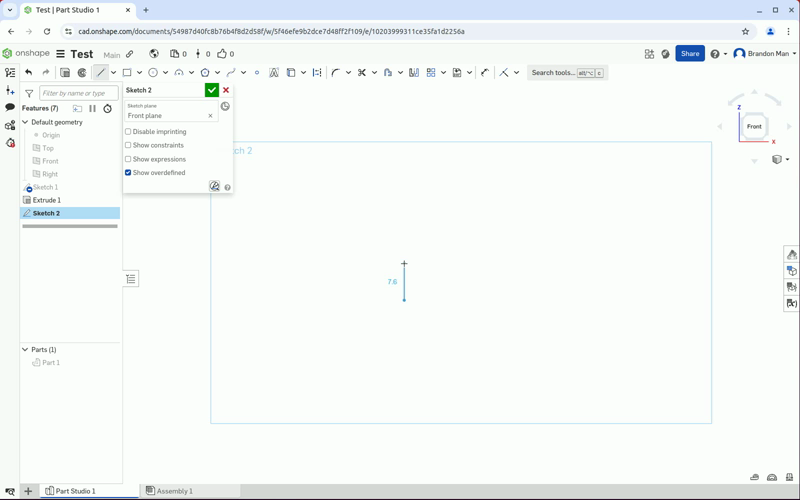
key(esc)
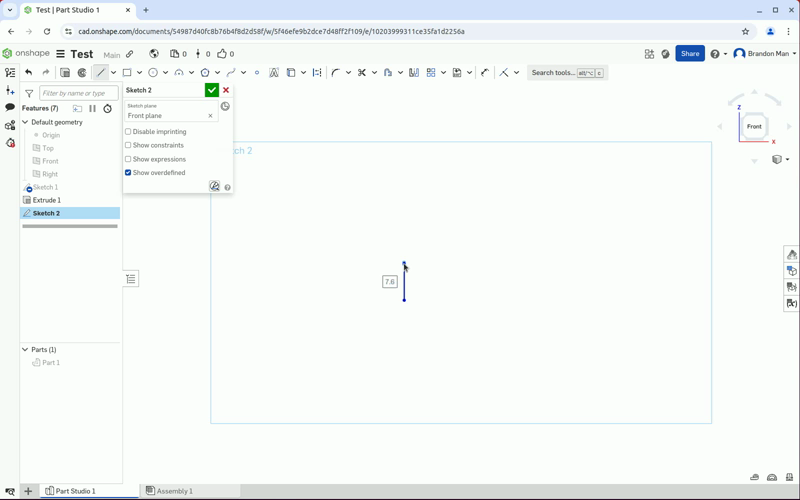
key(a)
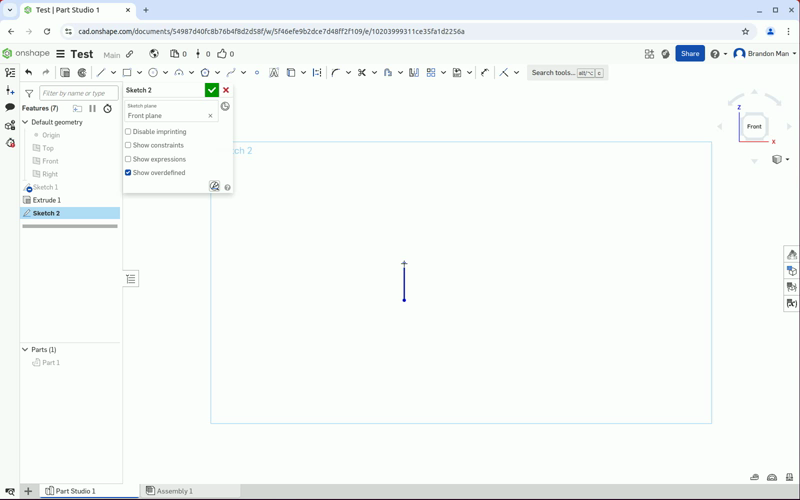
mouse_move(404, 263)
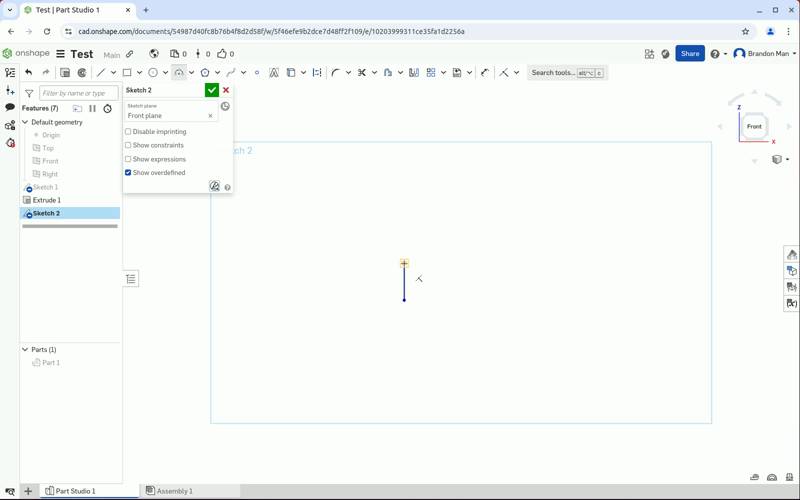
click(404, 263)
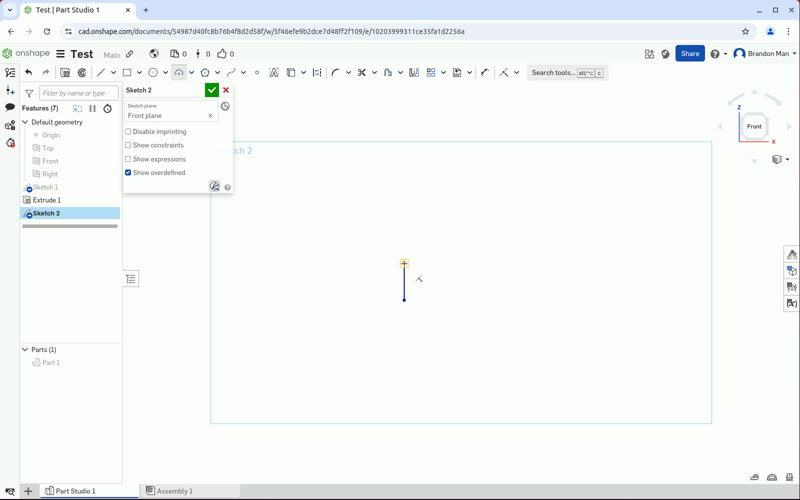
mouse_move(404, 300)
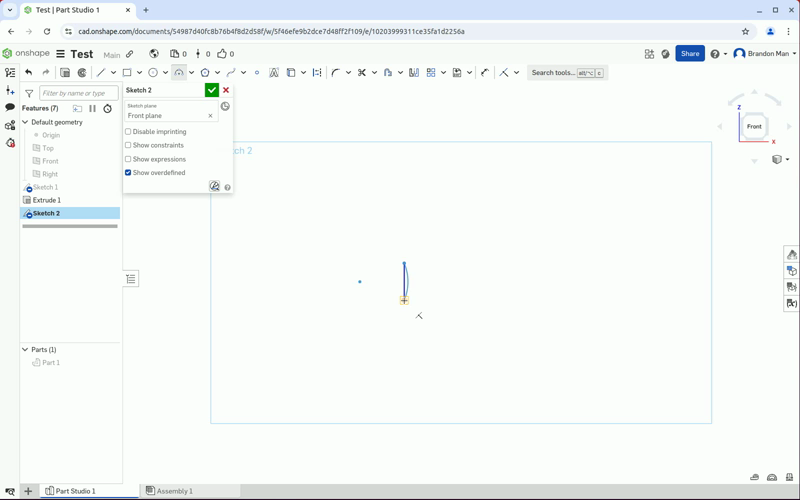
click(404, 300)
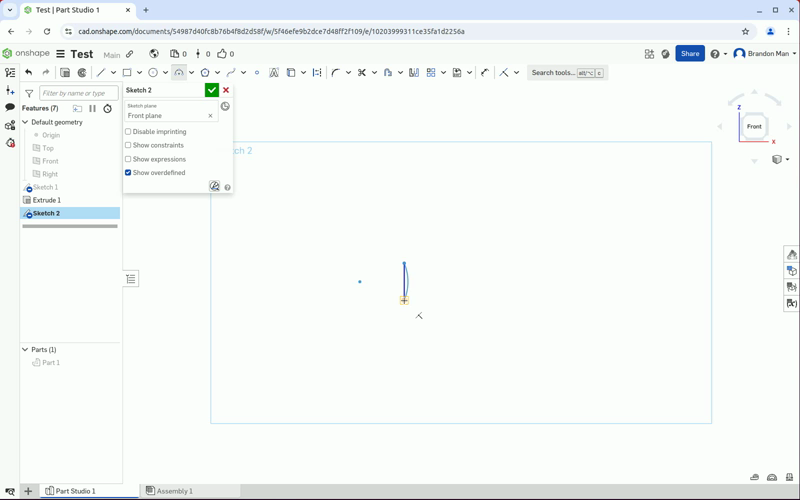
key_down(shift)
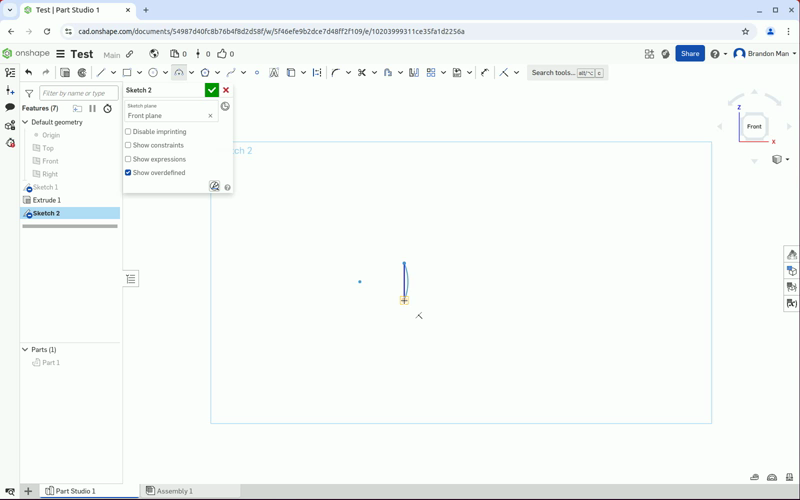
mouse_move(401, 282)
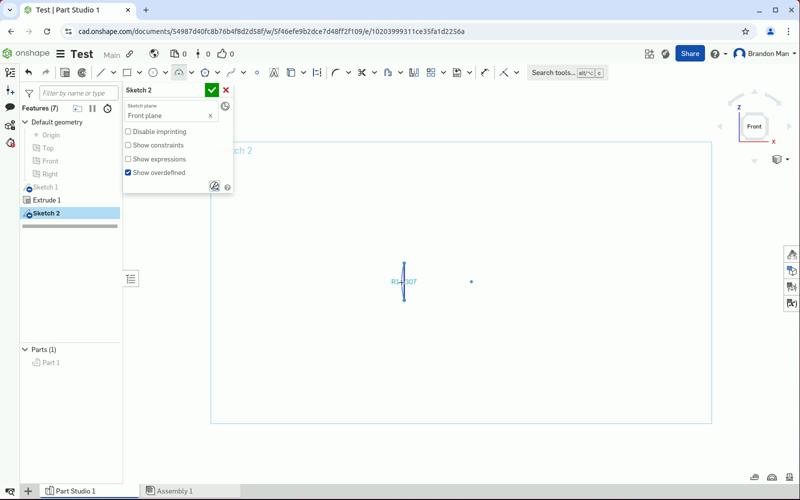
click(401, 282)
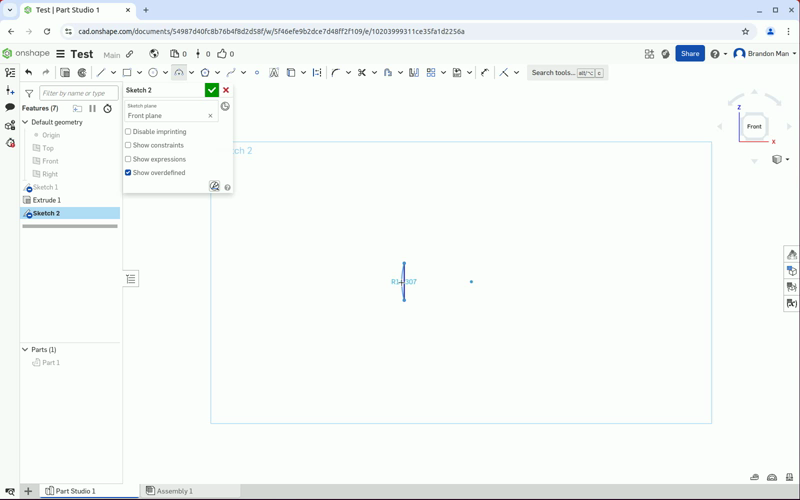
key_up(shift)
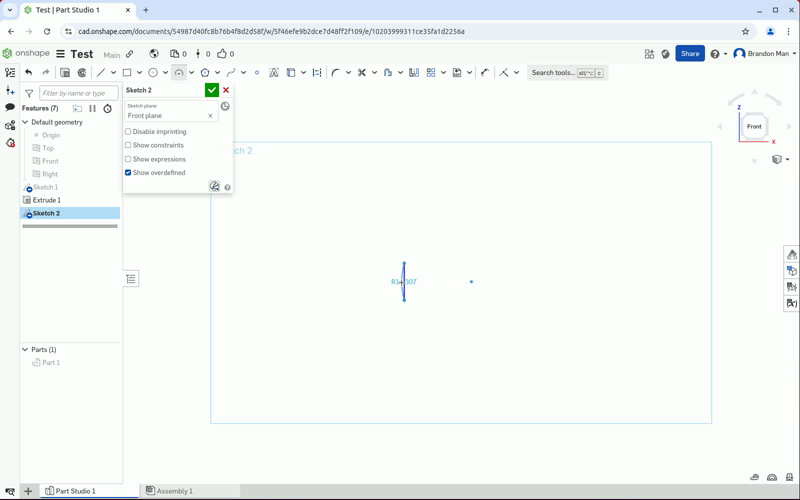
key(esc)
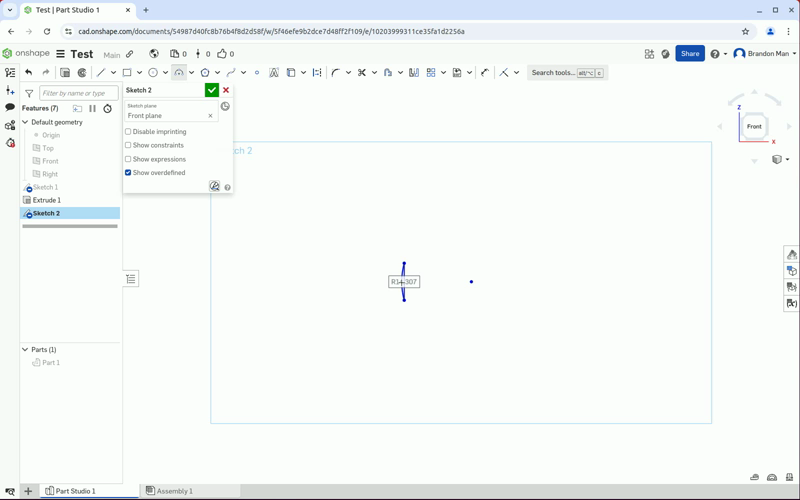
mouse_move(403, 269)
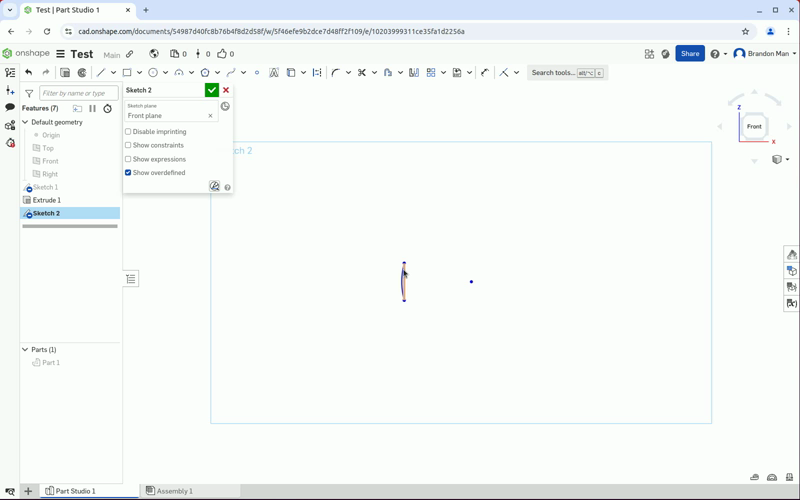
scroll(6)
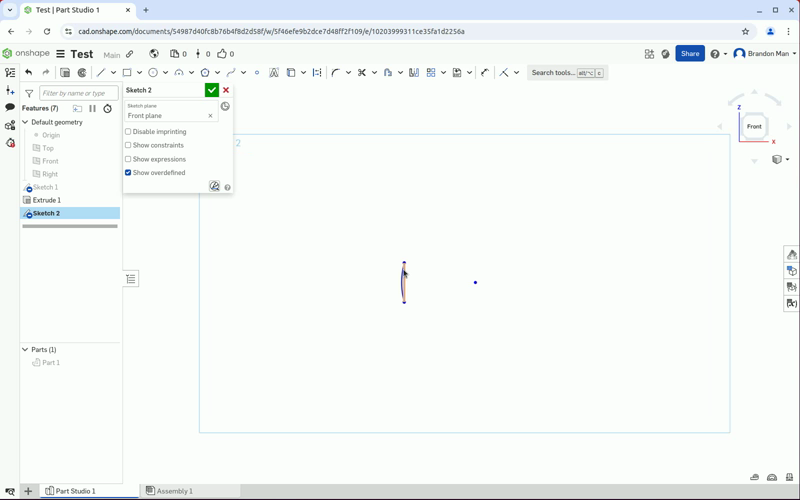
scroll(6)
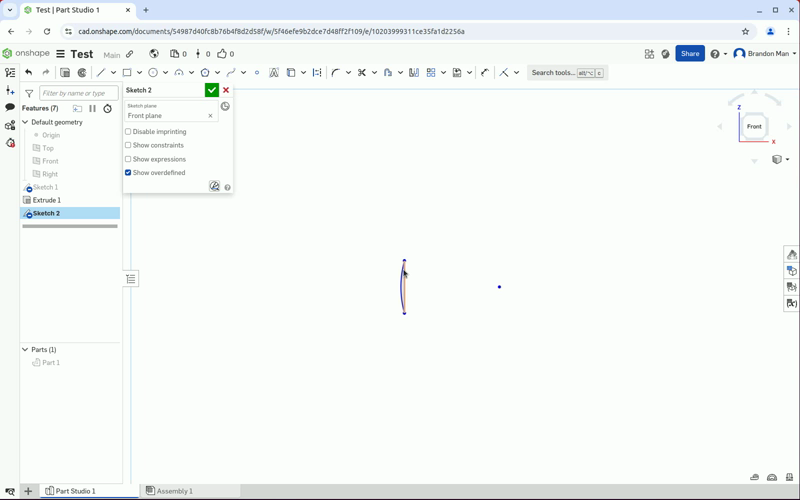
scroll(6)
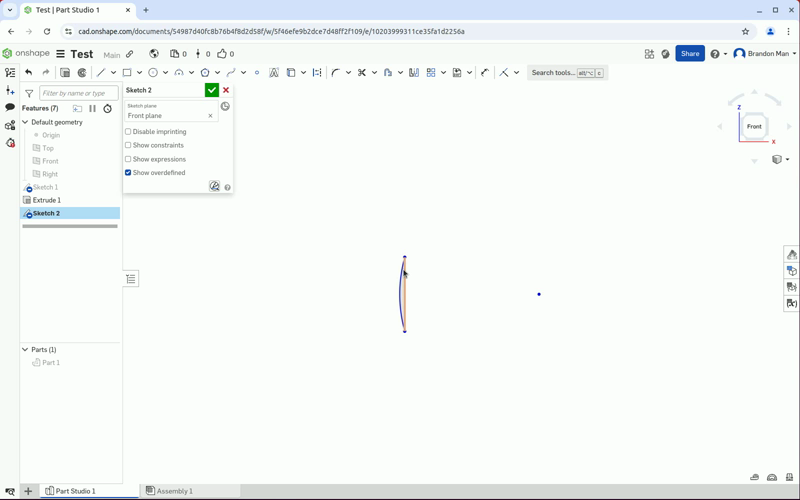
scroll(6)
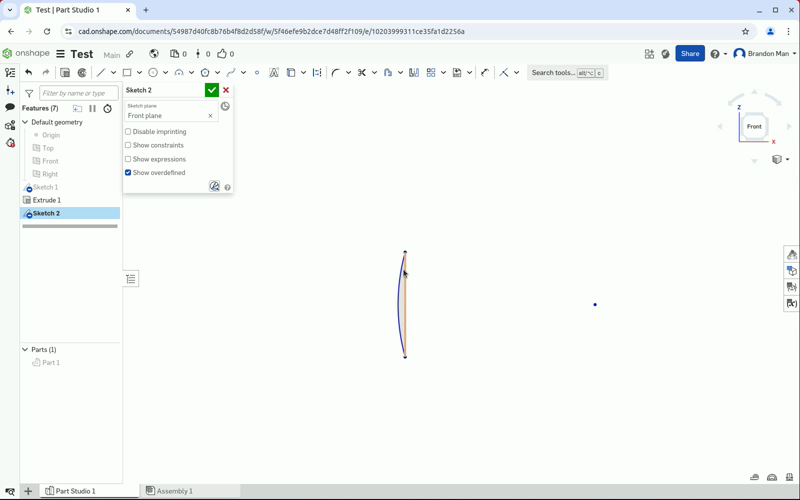
scroll(6)
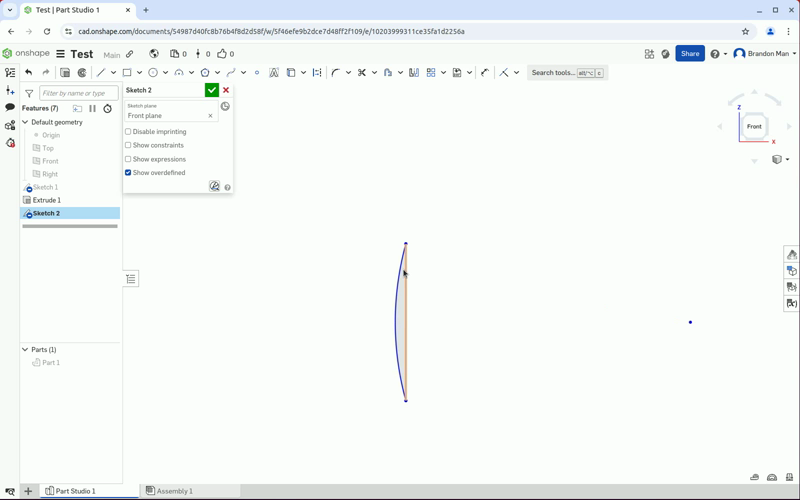
scroll(6)
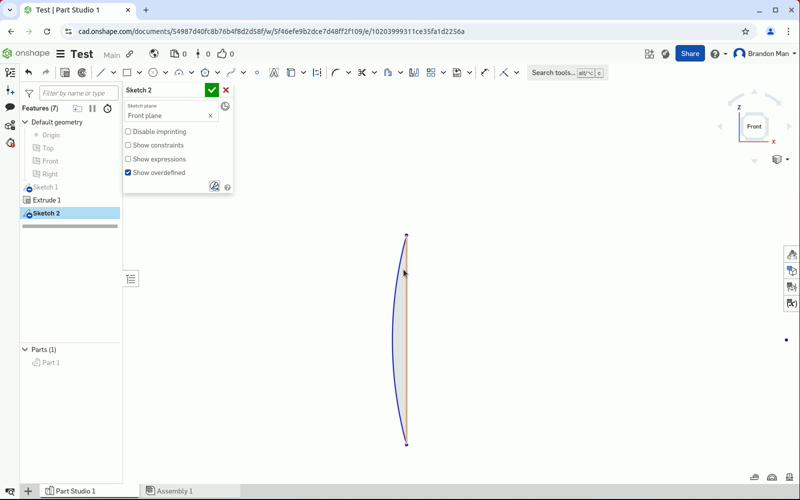
scroll(6)
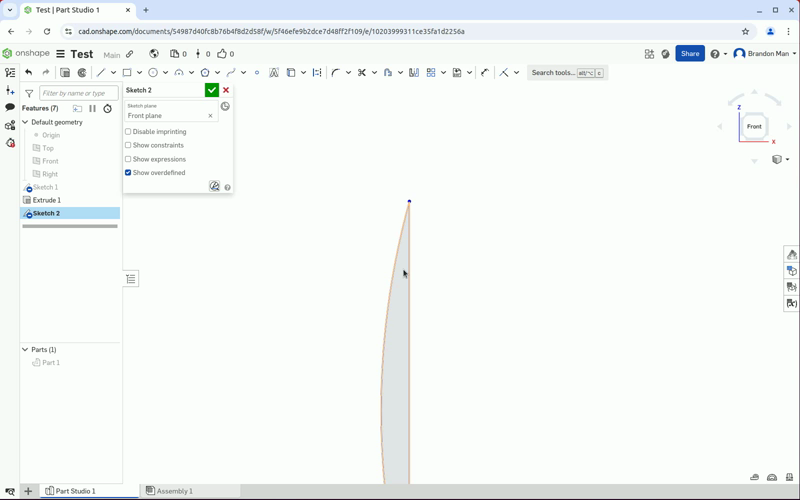
click(403, 269)
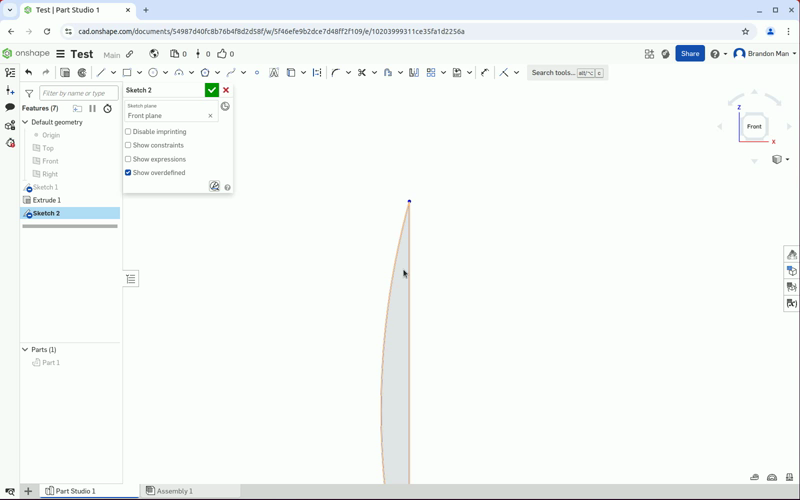
scroll(-6)
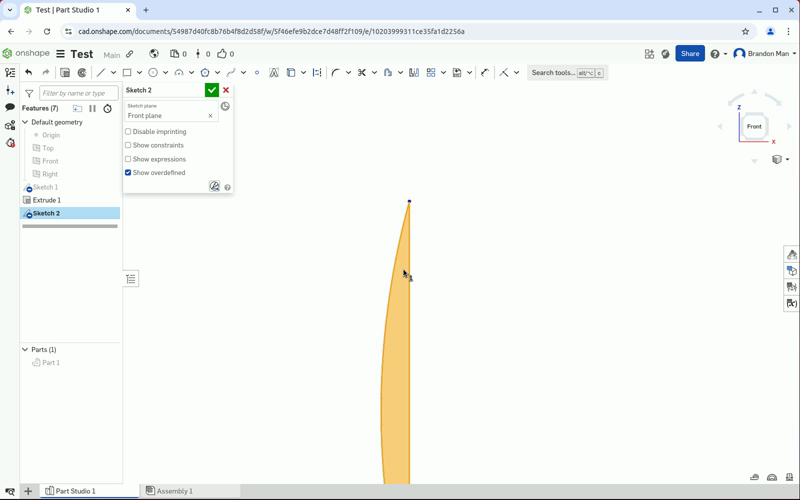
scroll(-6)
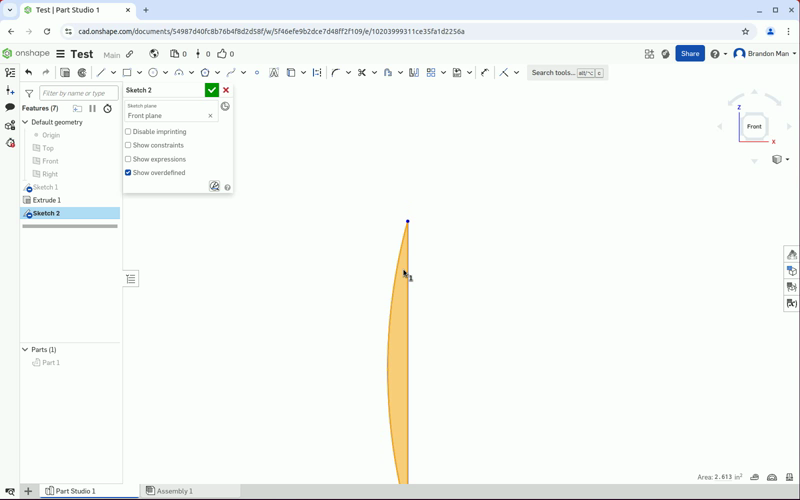
scroll(-6)
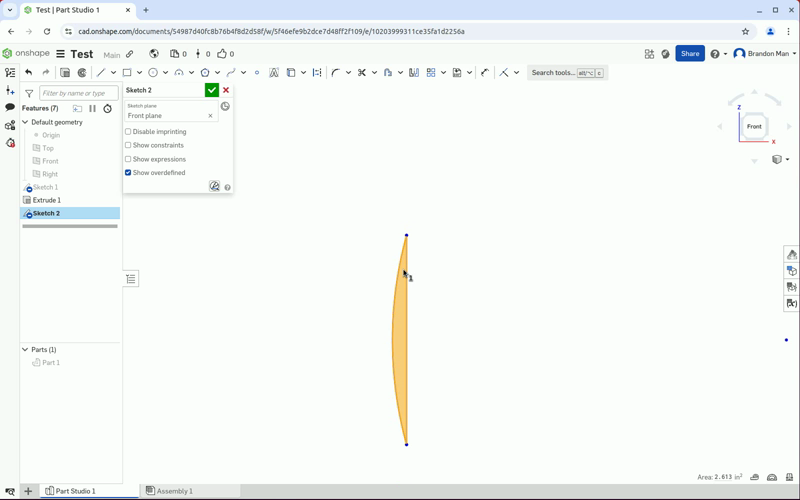
scroll(-6)
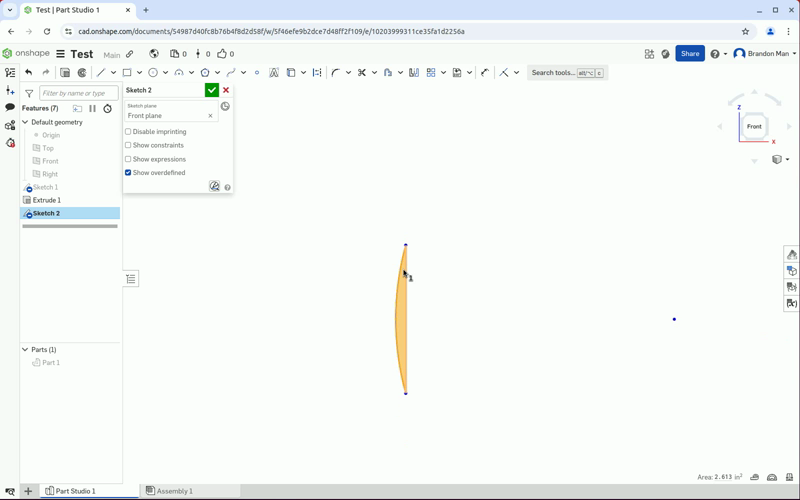
scroll(-6)
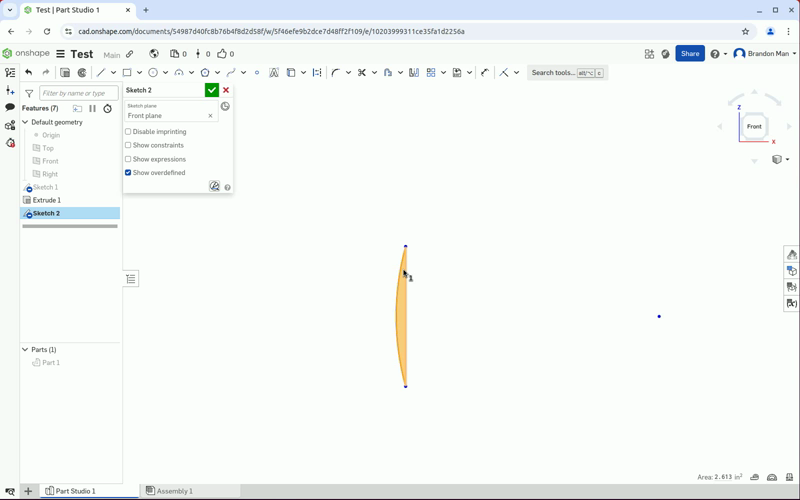
scroll(-6)
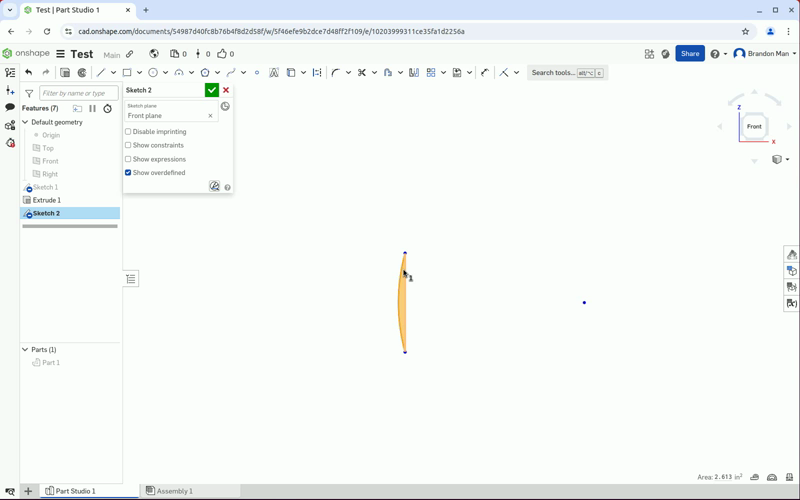
scroll(-6)
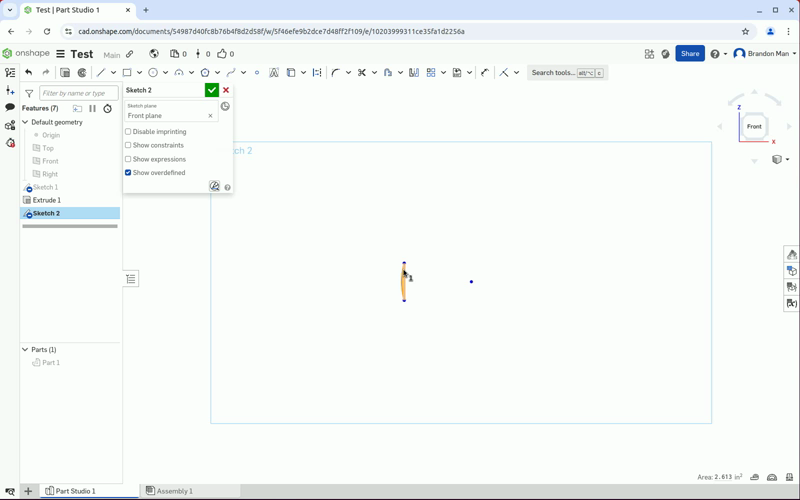
mouse_move(73, 352)
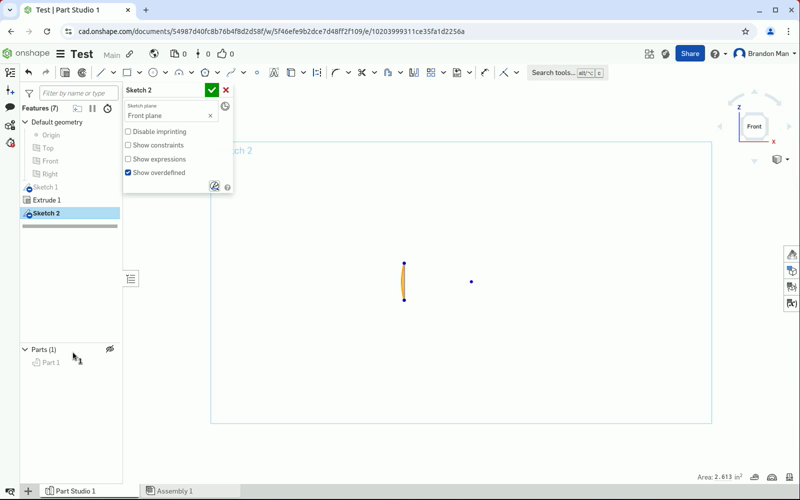
key(shift+y)
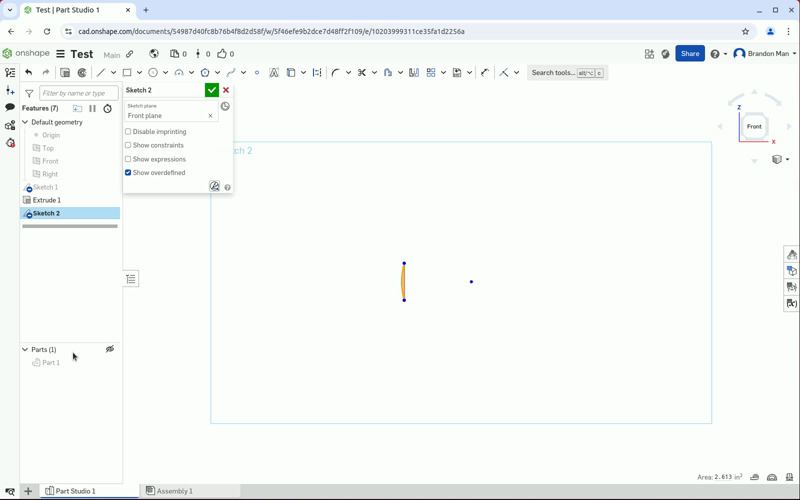
key(shift+e)
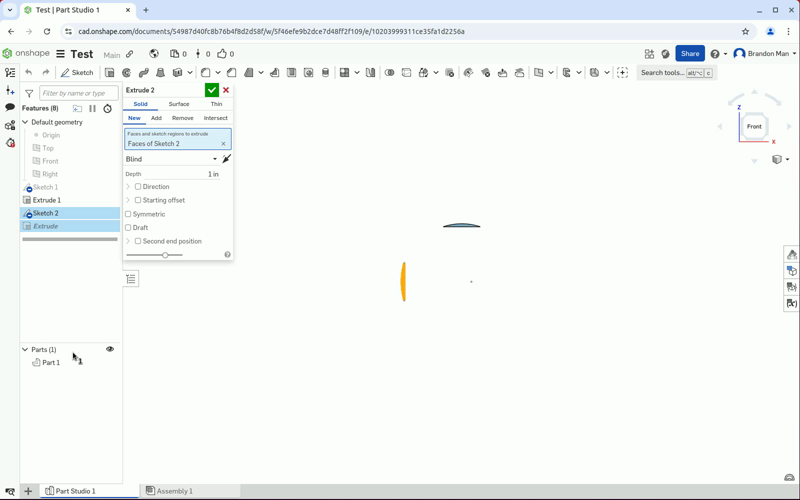
mouse_move(143, 106)
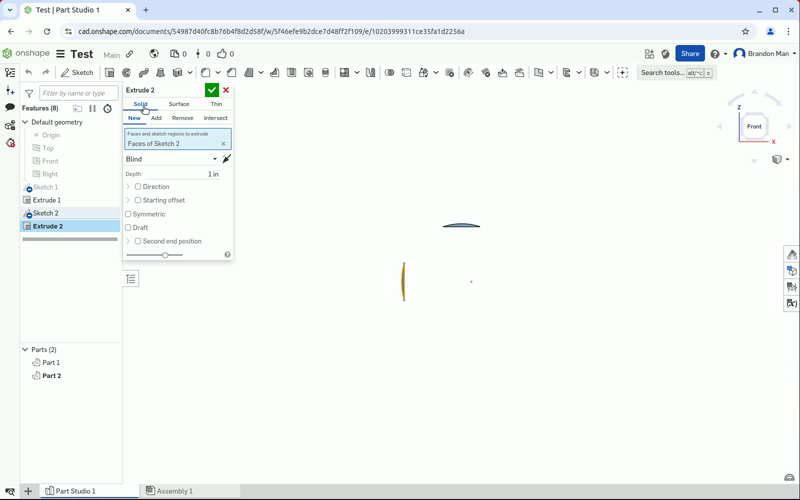
click(143, 106)
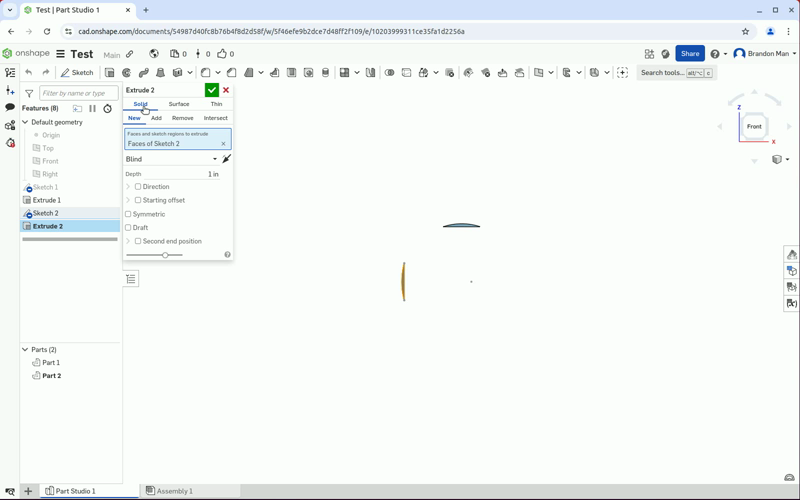
mouse_move(137, 120)
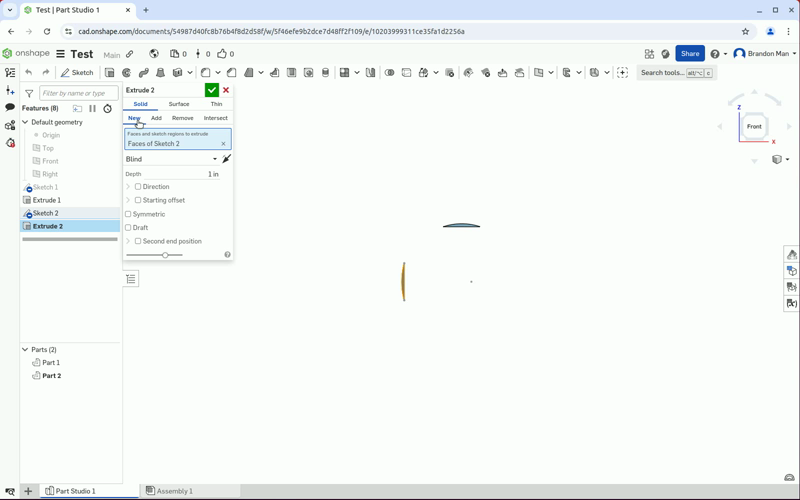
click(137, 120)
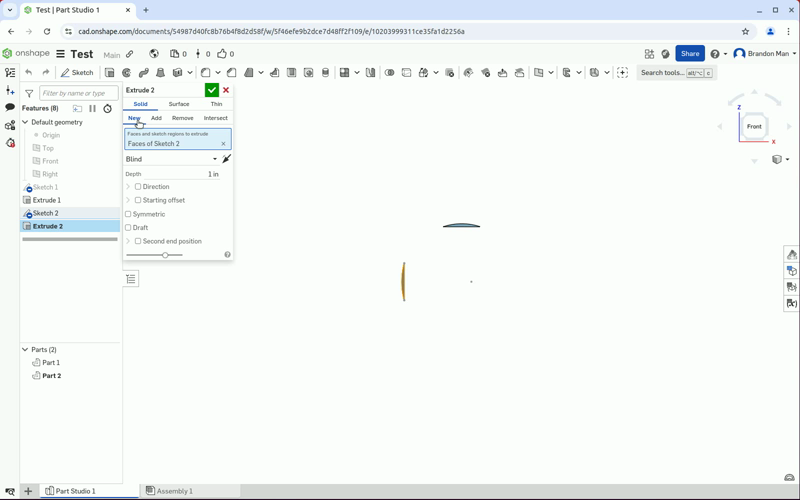
key(tab, 4)
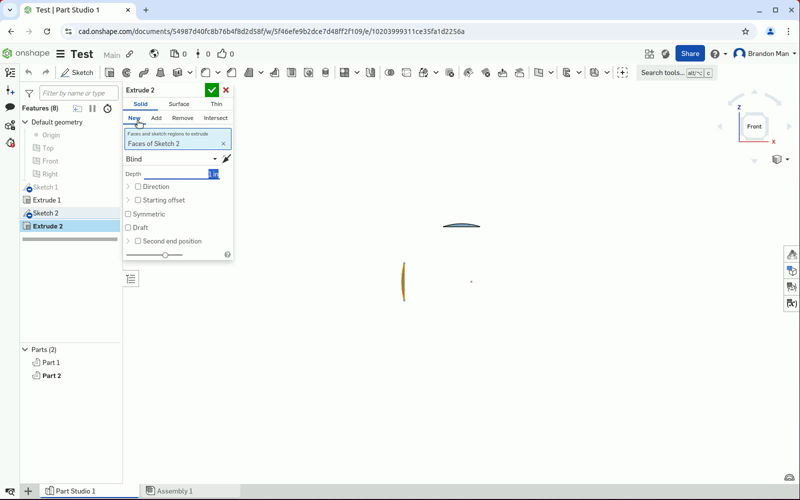
text(23.108)
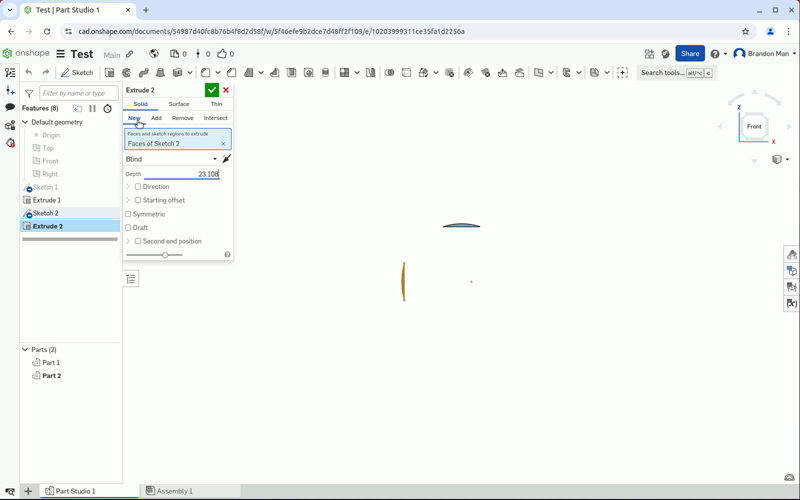
key(enter)
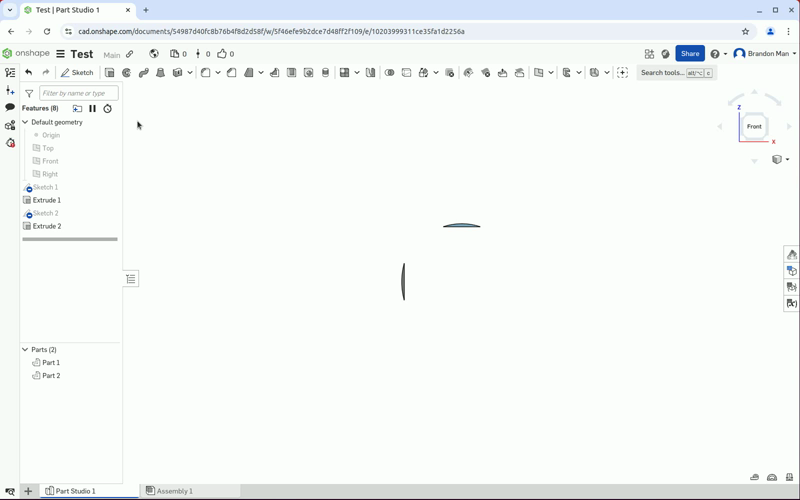
key(shift+h)
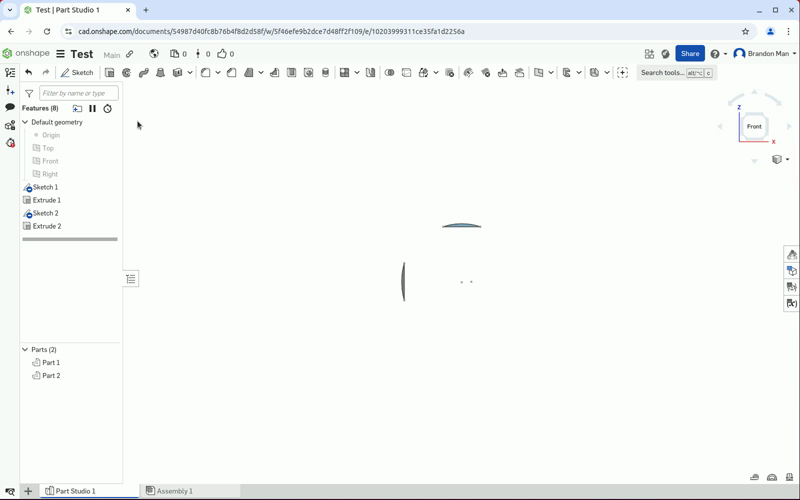
key(shift+h)
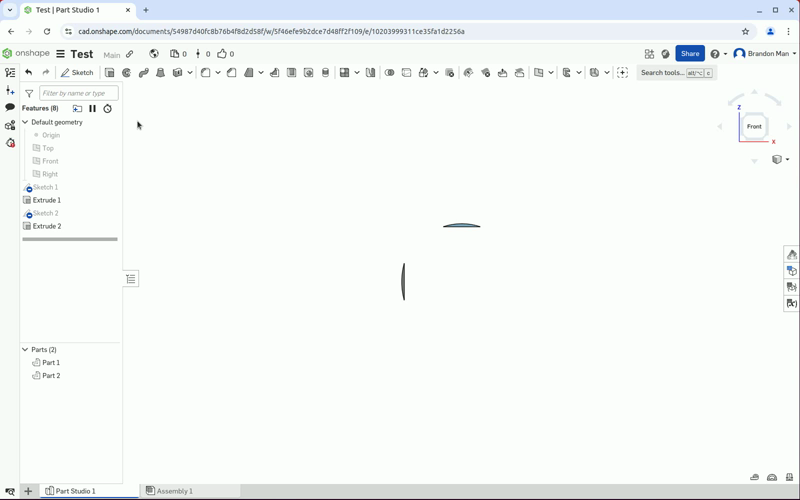
mouse_move(73, 189)
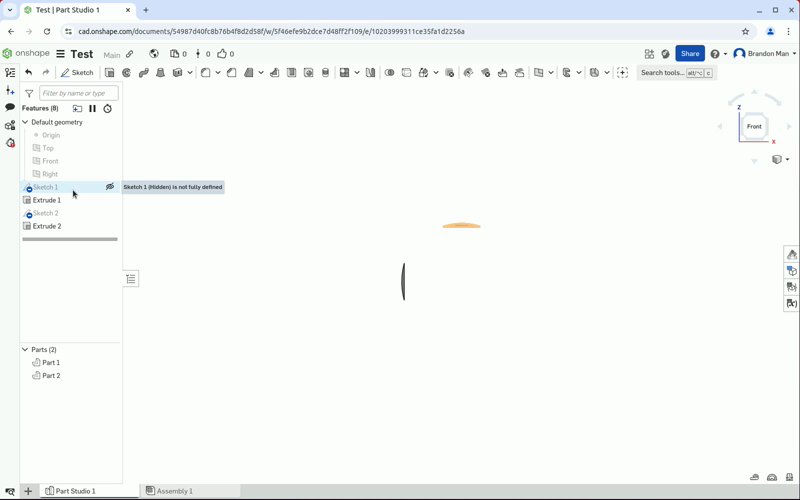
click(73, 189)
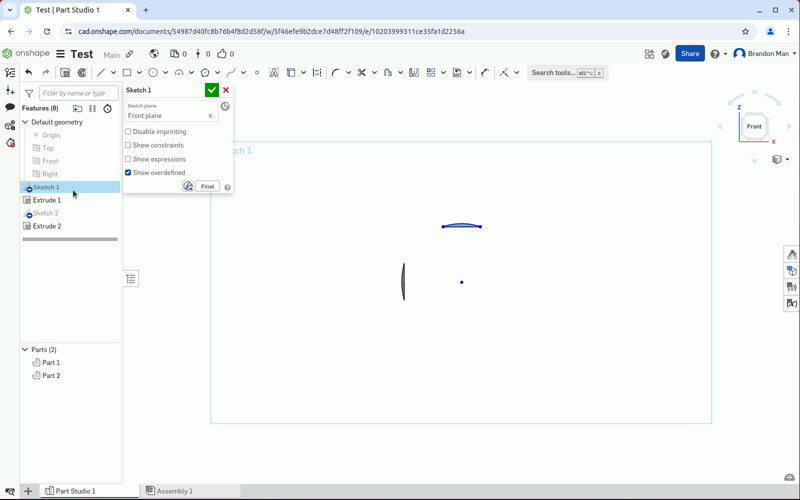
mouse_move(229, 92)
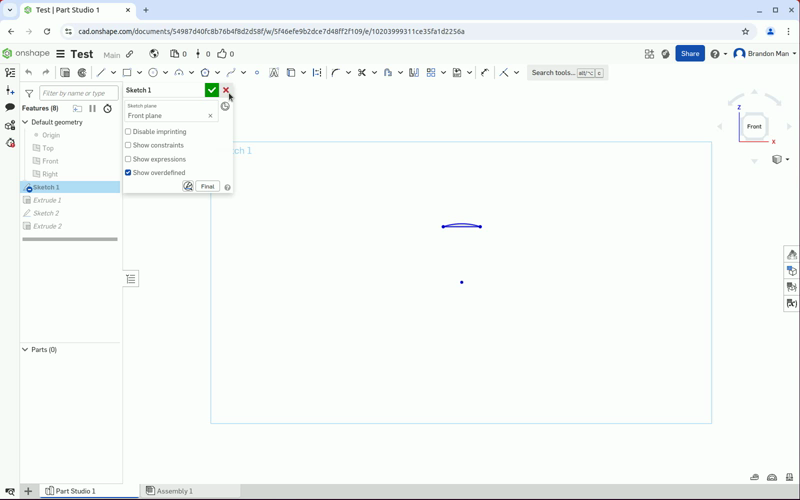
click(229, 92)
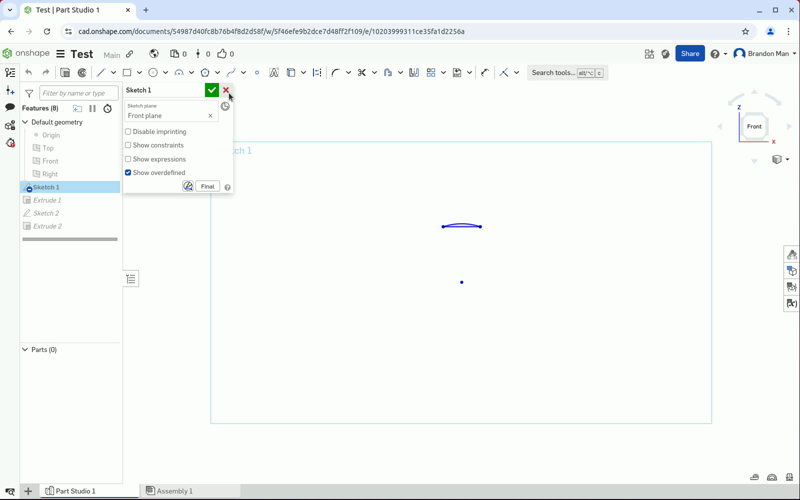
key(shift+s)
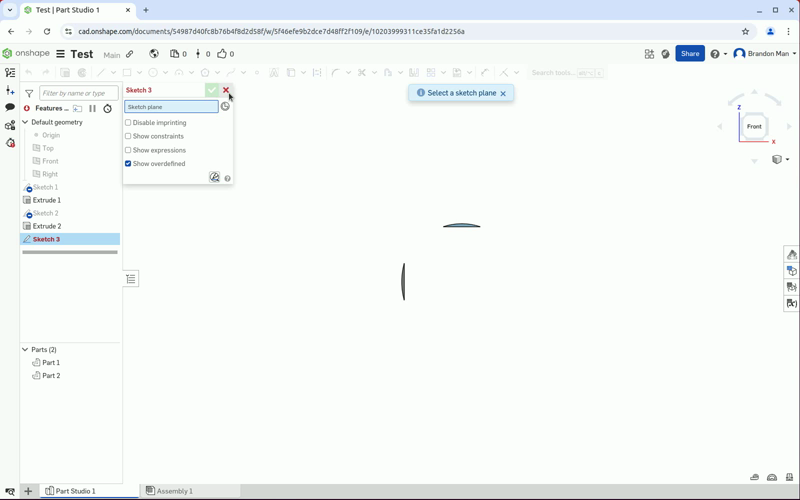
mouse_move(73, 163)
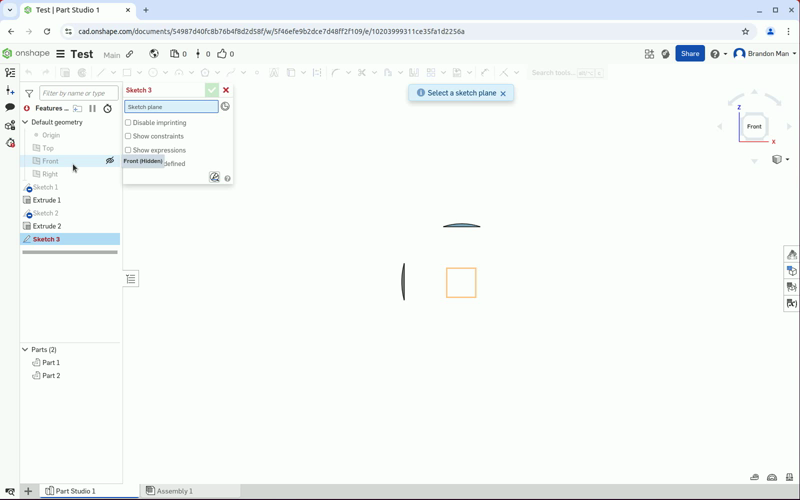
click(73, 163)
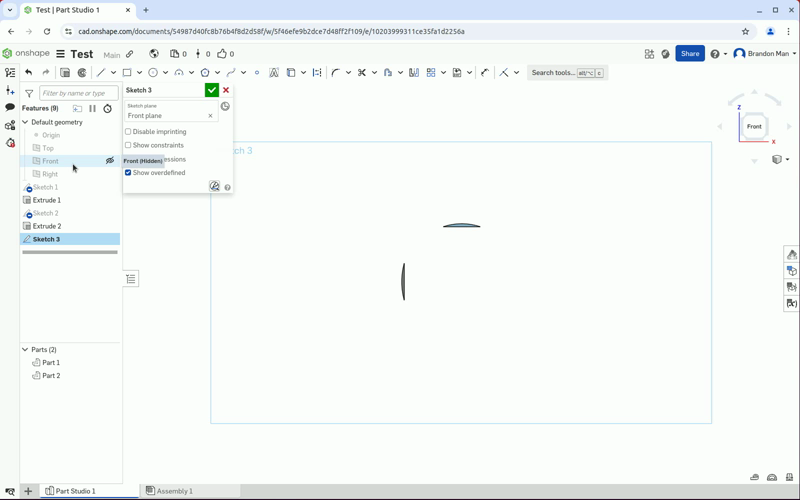
mouse_move(73, 352)
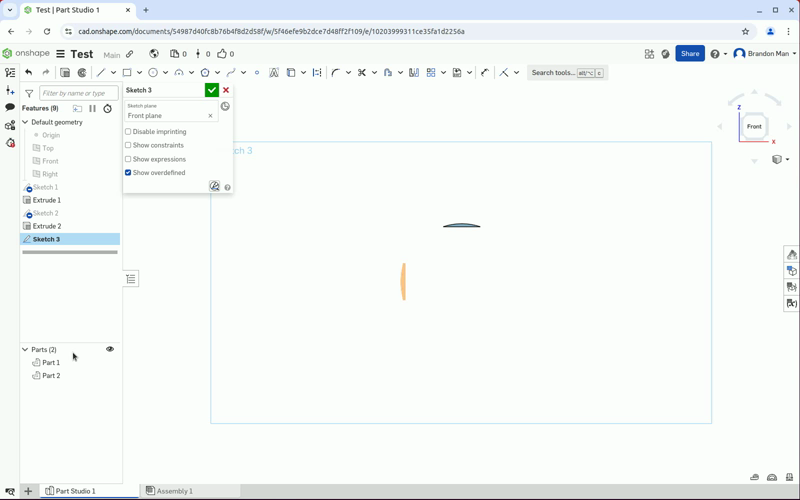
key(y)
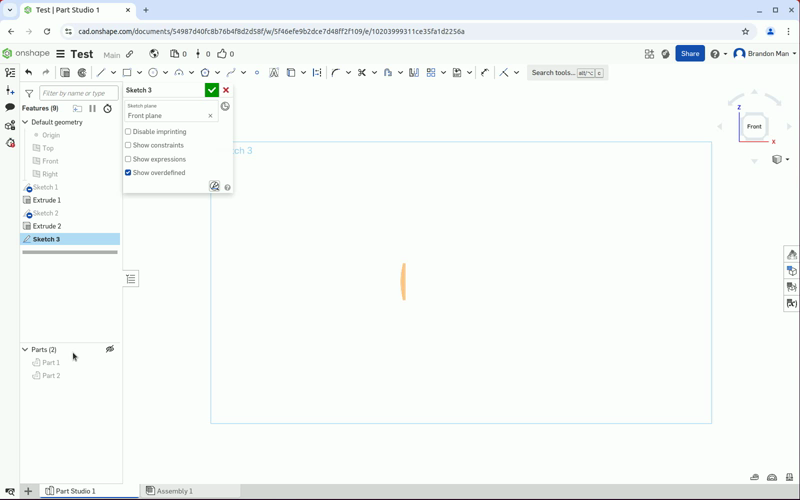
key(a)
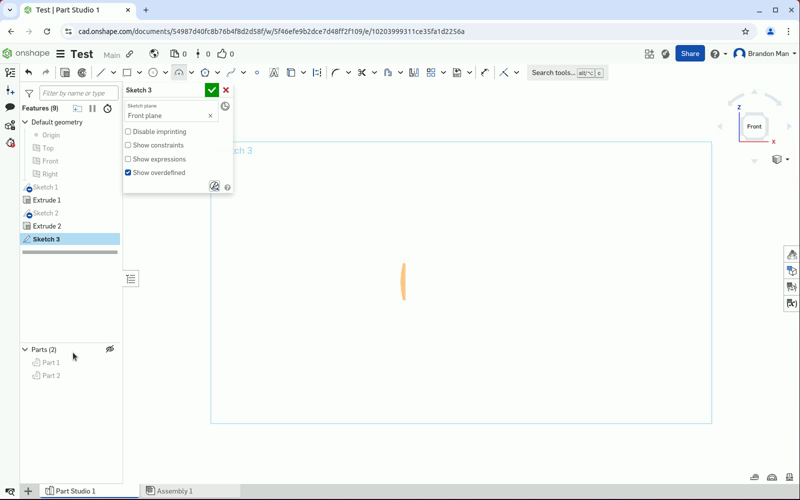
key_down(shift)
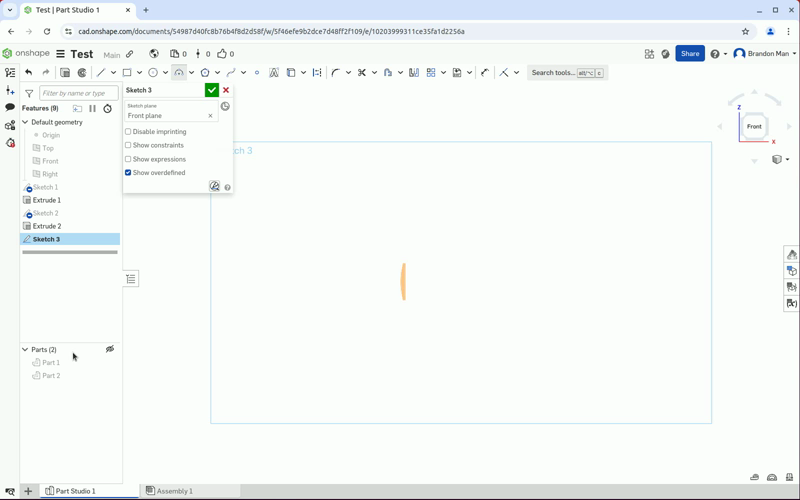
mouse_move(443, 339)
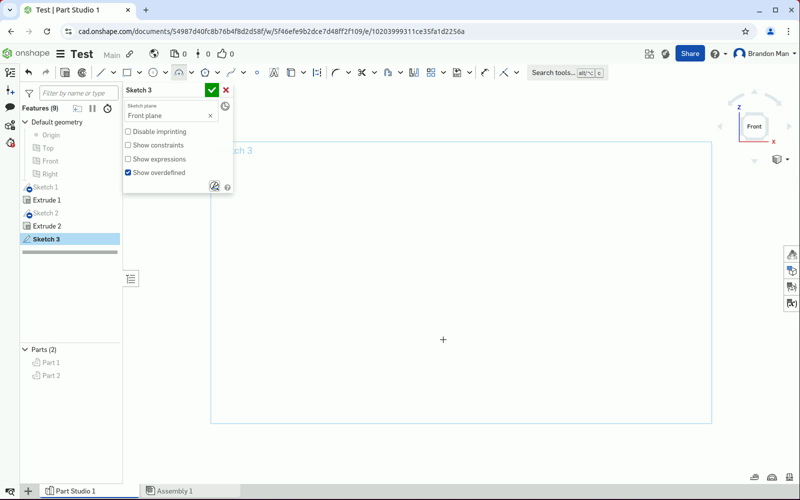
click(443, 339)
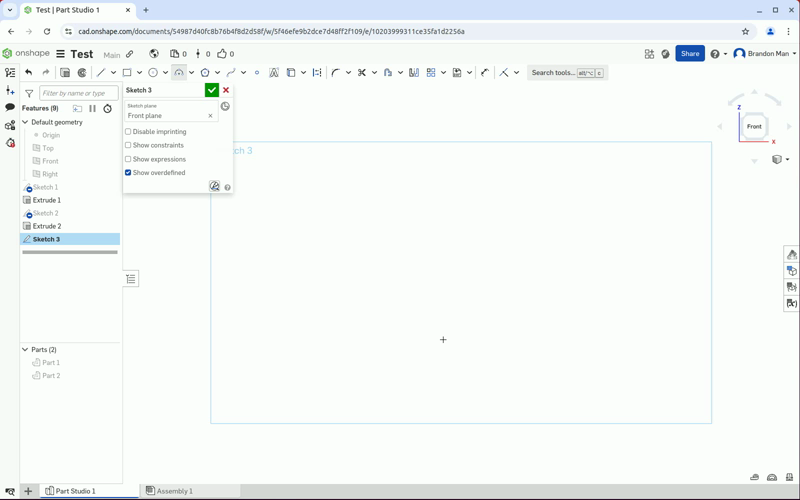
key_up(shift)
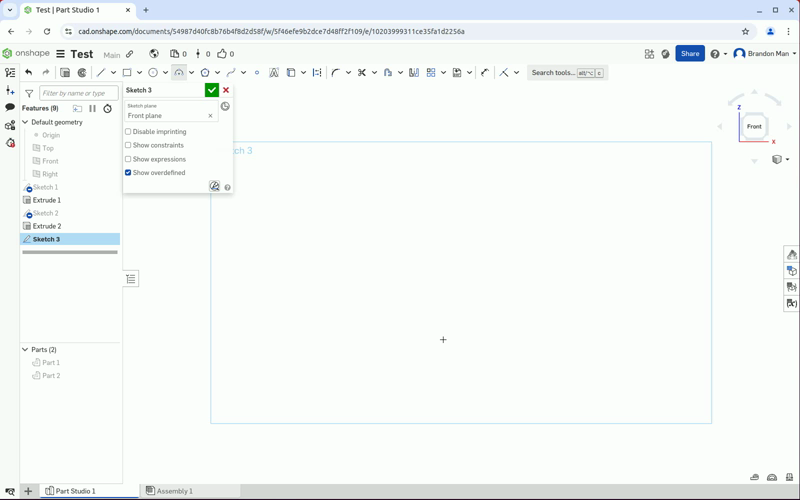
key_down(shift)
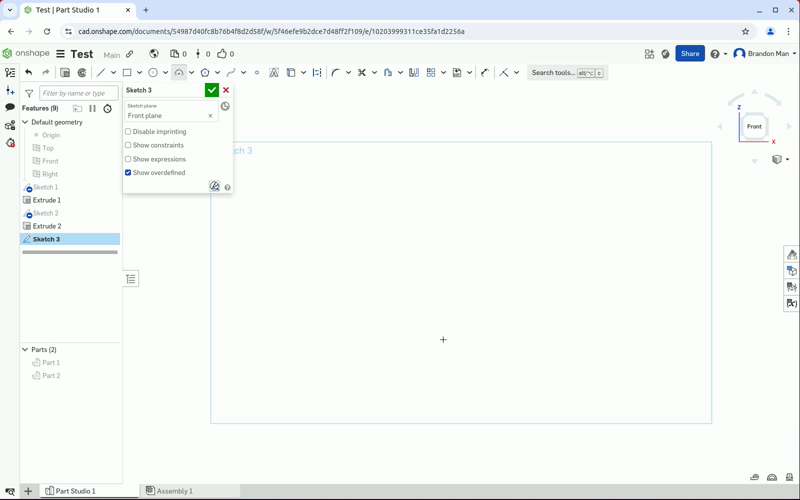
mouse_move(480, 339)
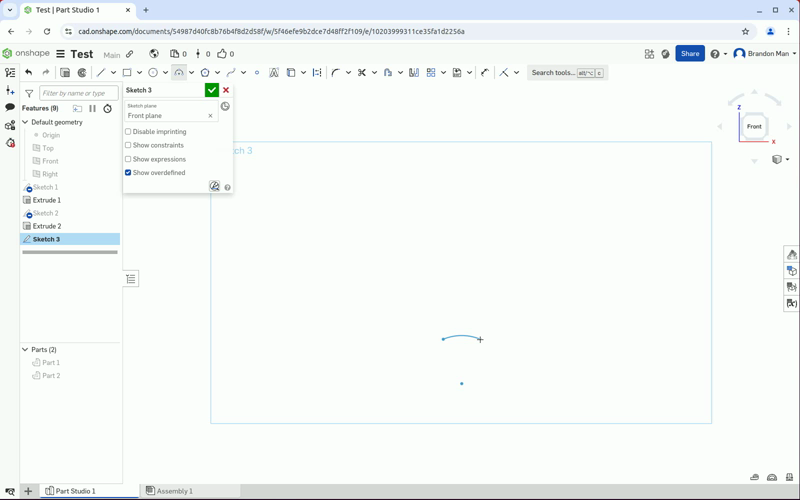
click(480, 339)
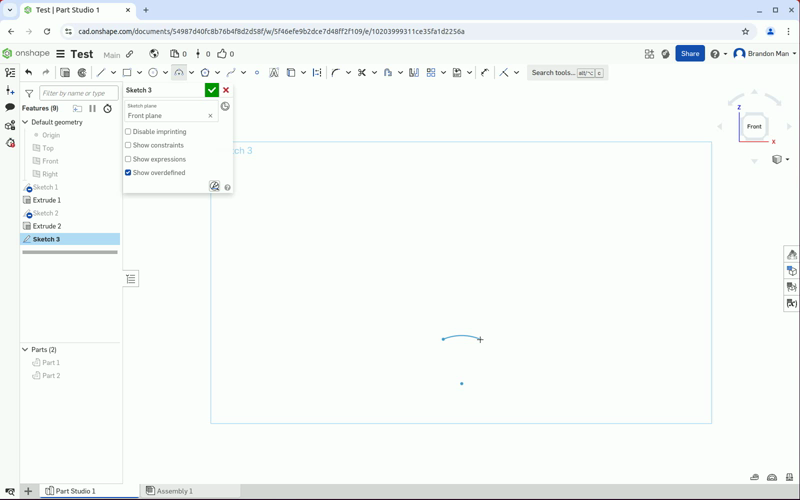
mouse_move(461, 342)
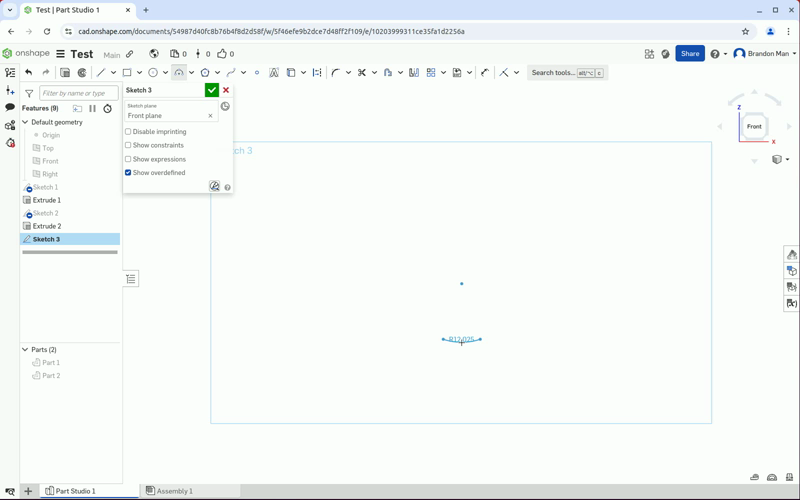
click(461, 342)
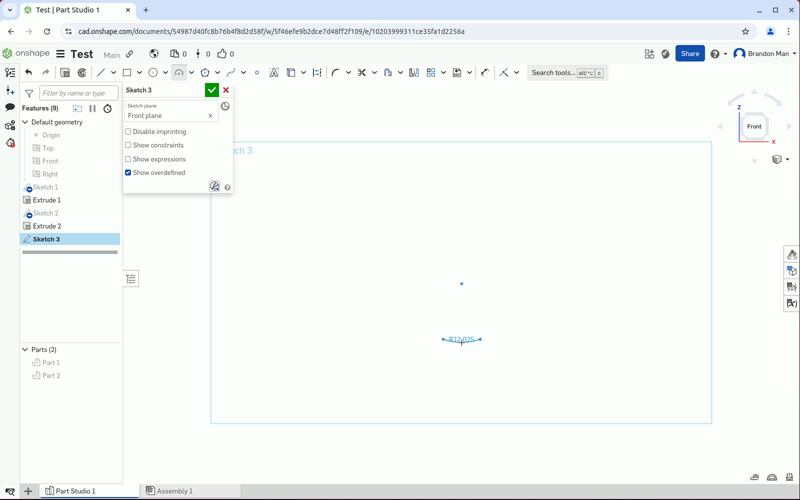
key_up(shift)
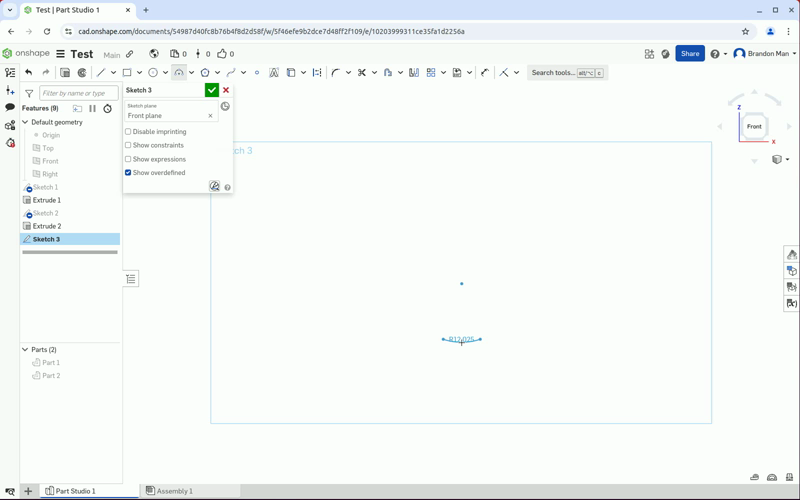
key(esc)
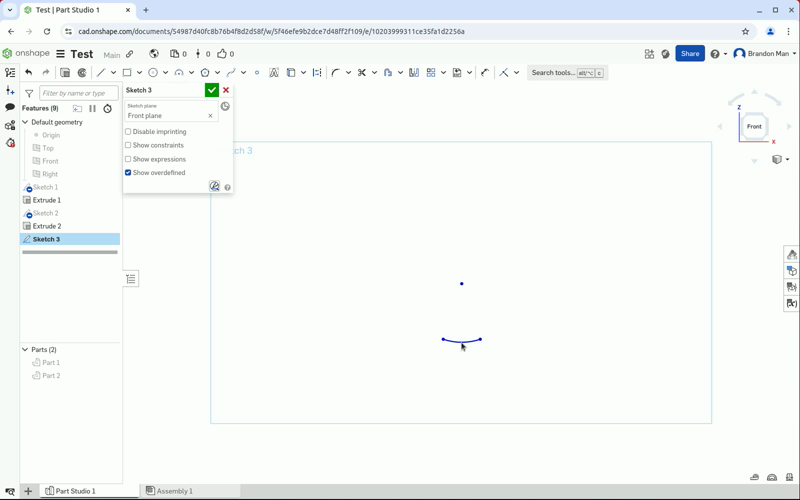
key(l)
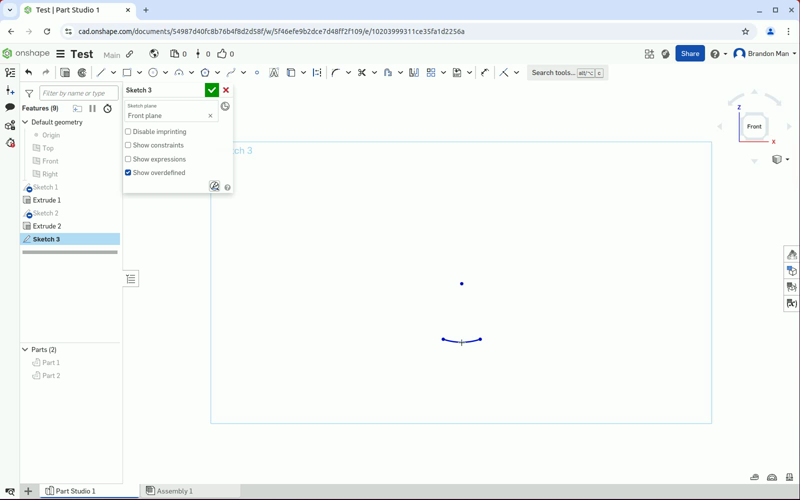
mouse_move(480, 339)
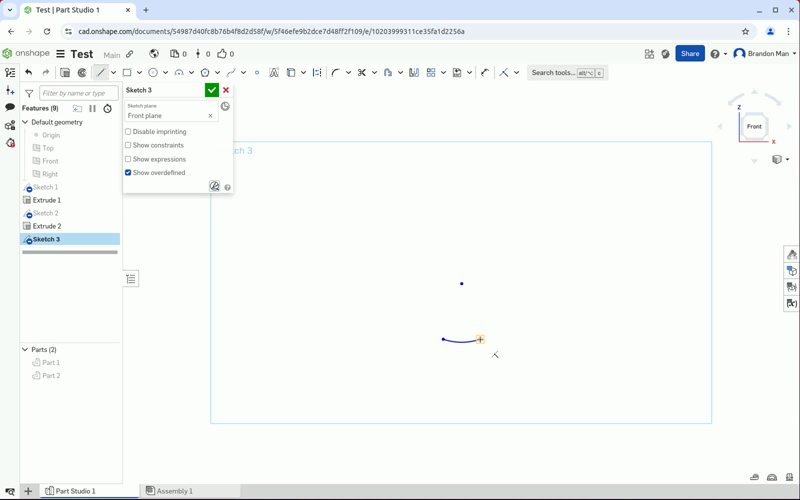
click(480, 339)
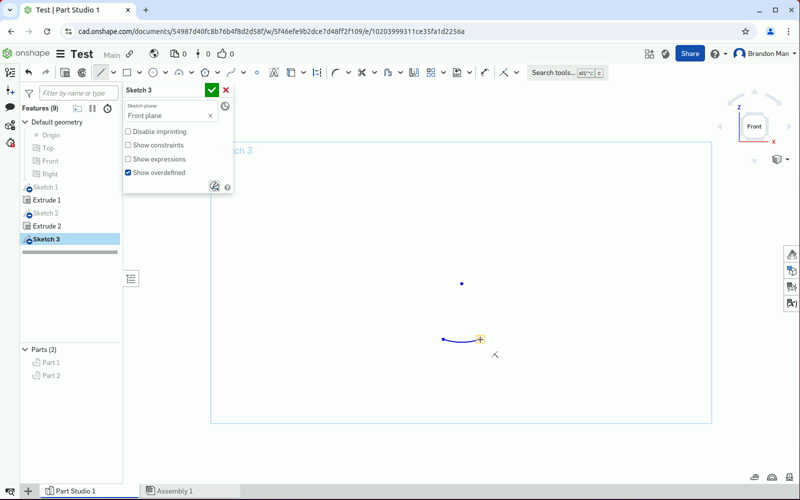
mouse_move(510, 339)
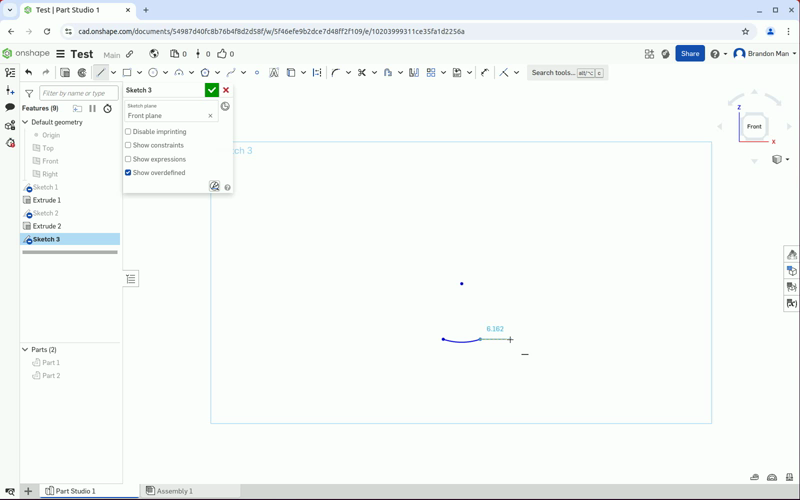
key_down(shift)
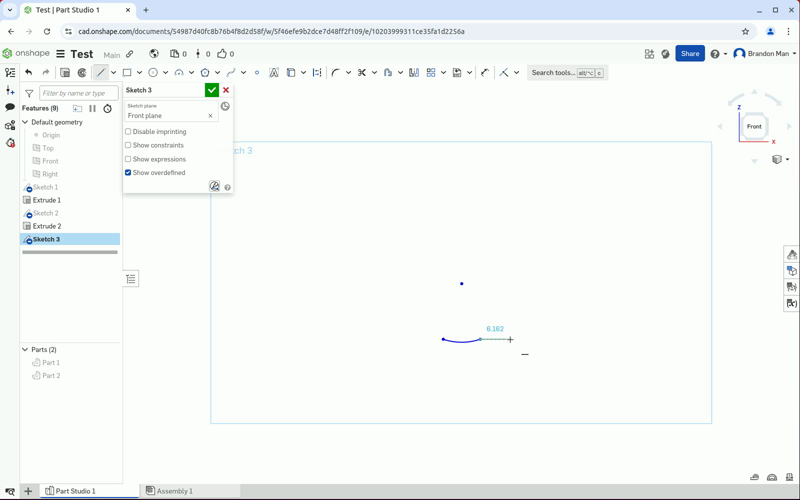
mouse_move(443, 339)
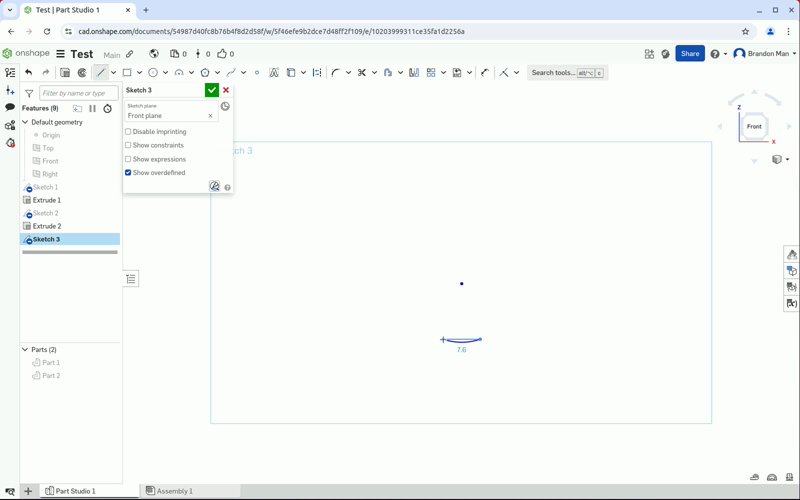
key_up(shift)
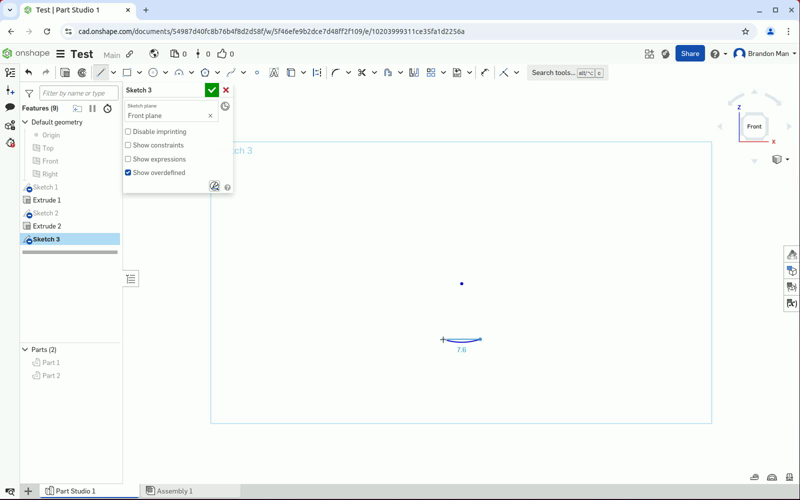
click(443, 339)
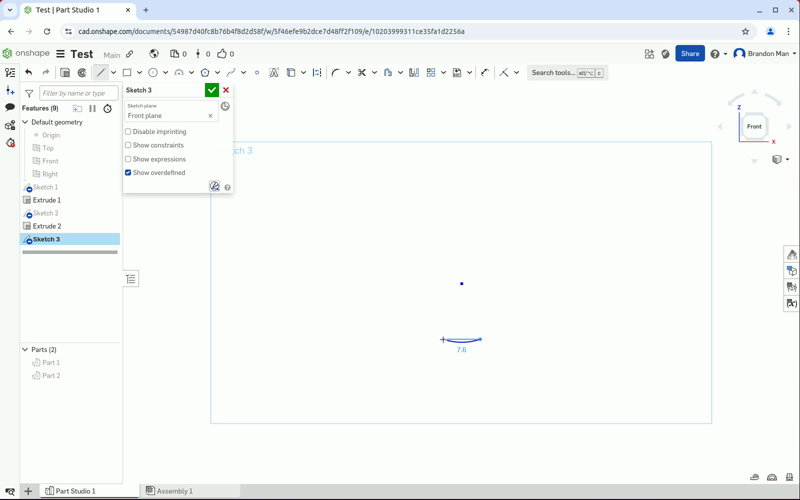
key(esc)
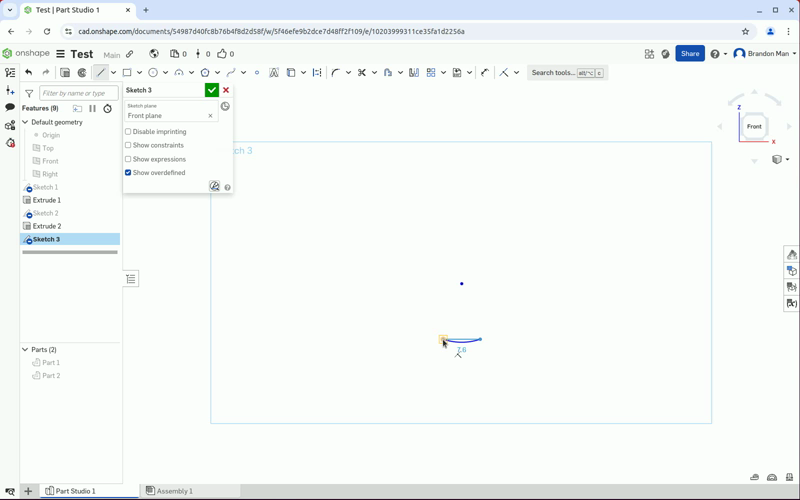
mouse_move(453, 340)
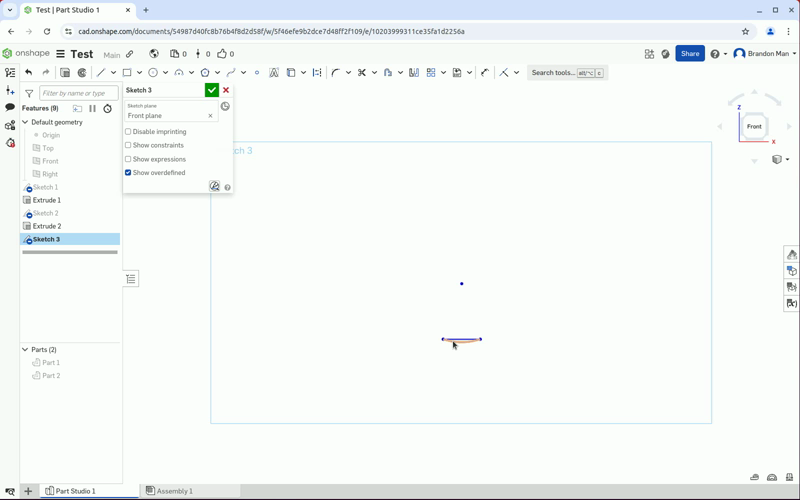
scroll(6)
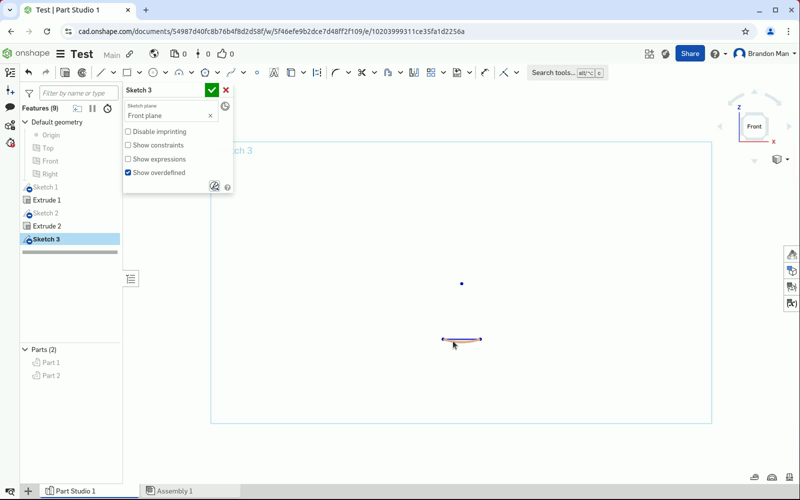
scroll(6)
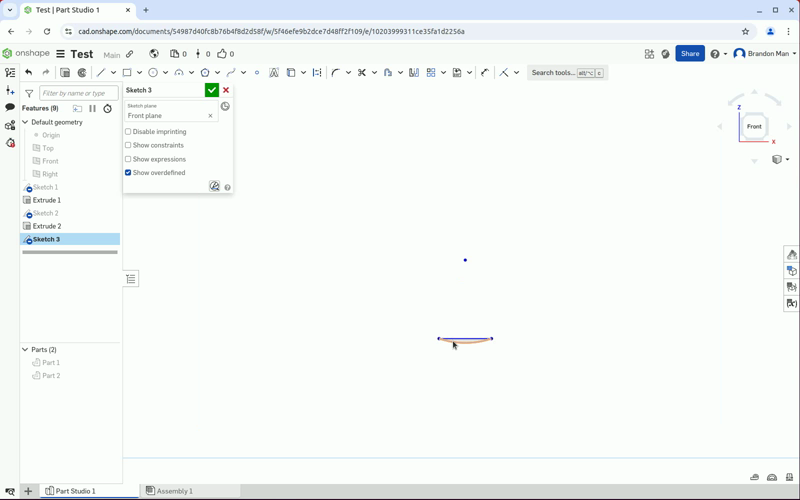
scroll(6)
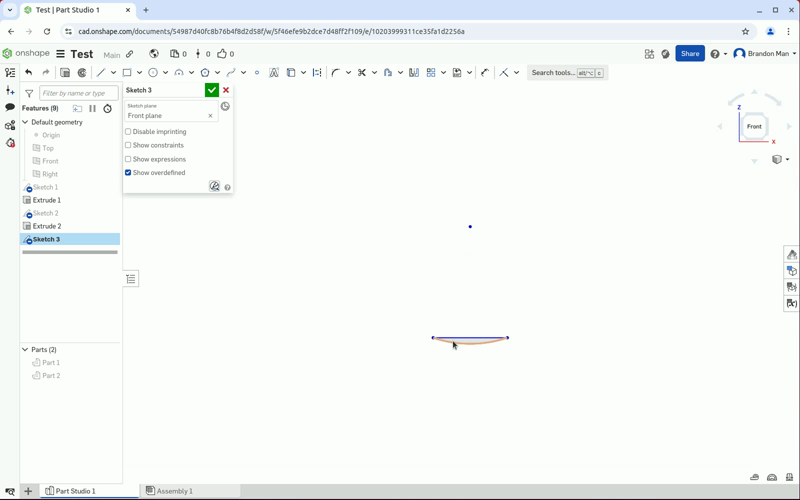
scroll(6)
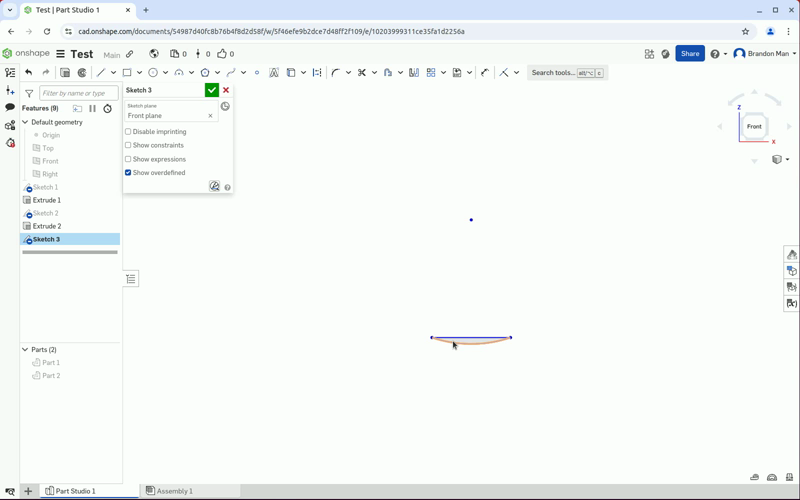
scroll(6)
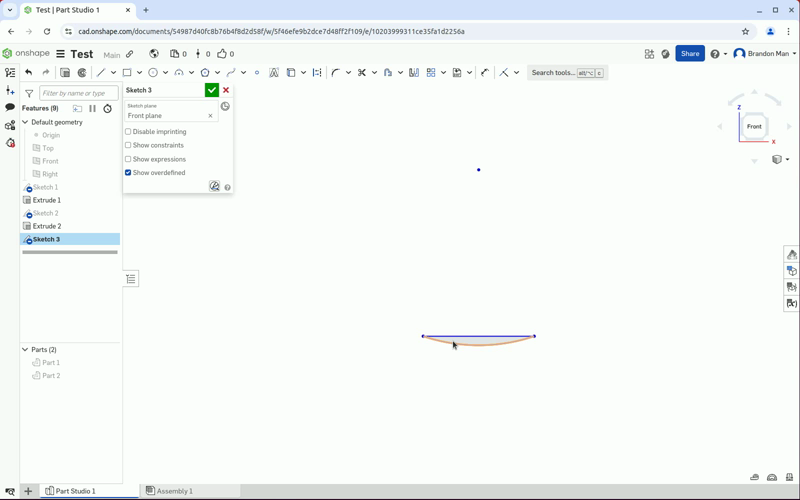
scroll(6)
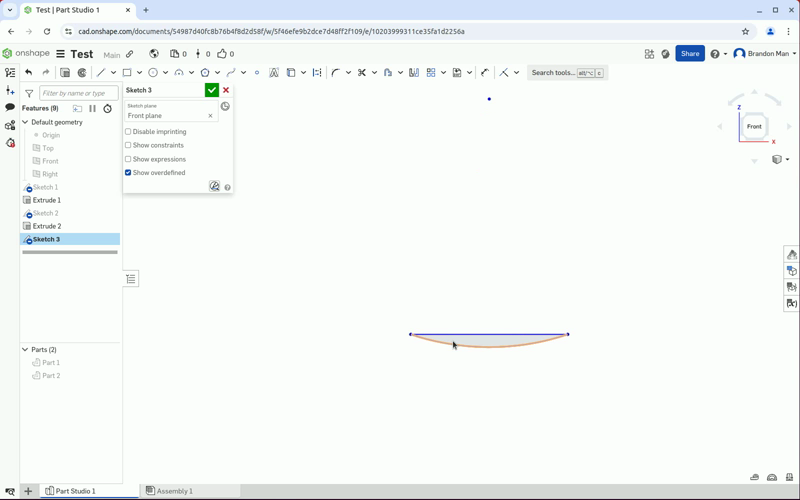
scroll(6)
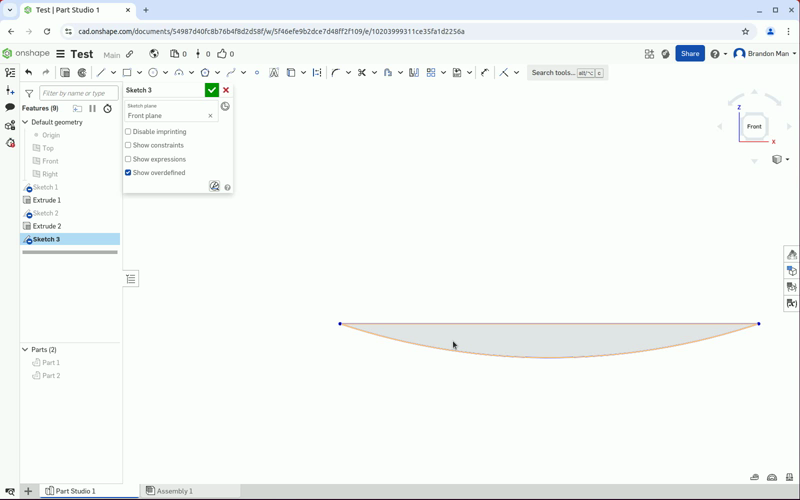
click(453, 340)
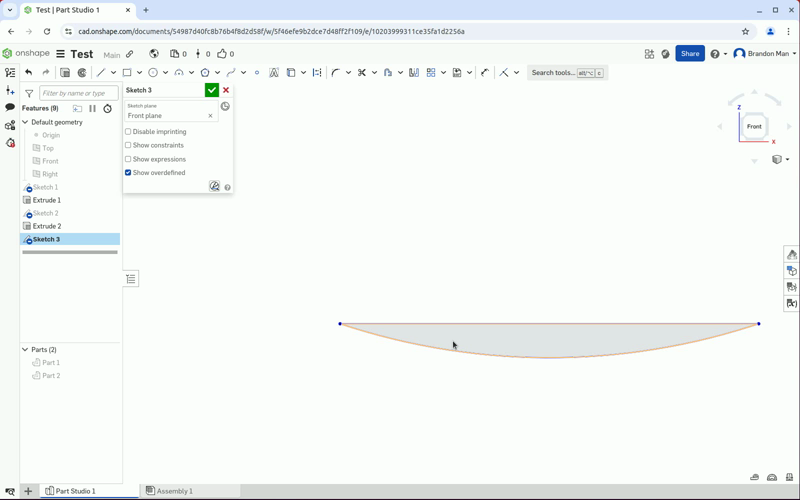
scroll(-6)
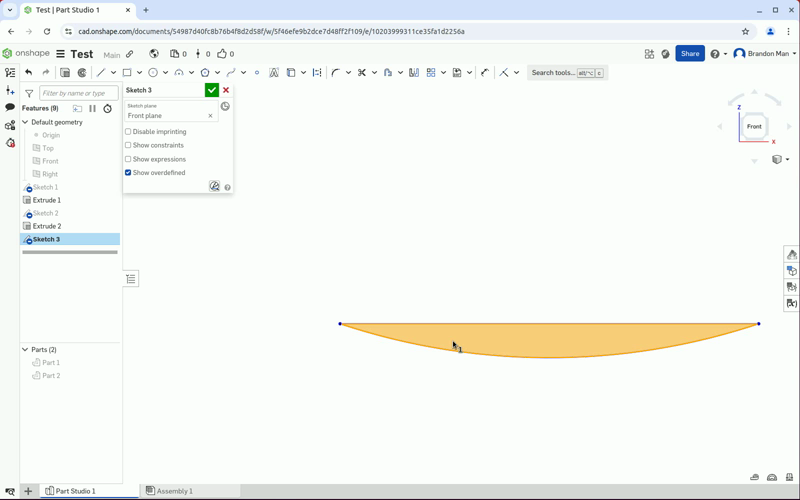
scroll(-6)
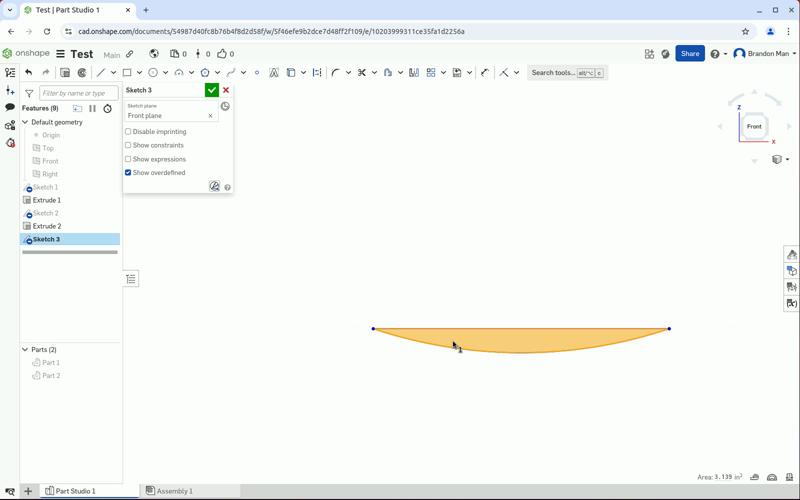
scroll(-6)
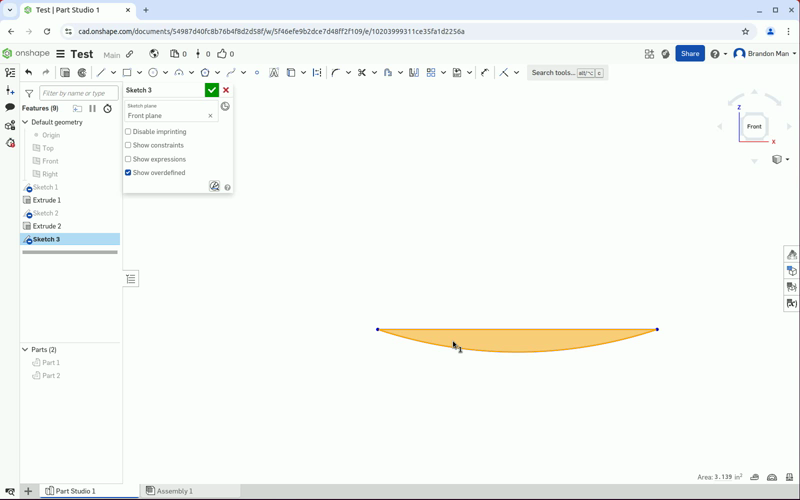
scroll(-6)
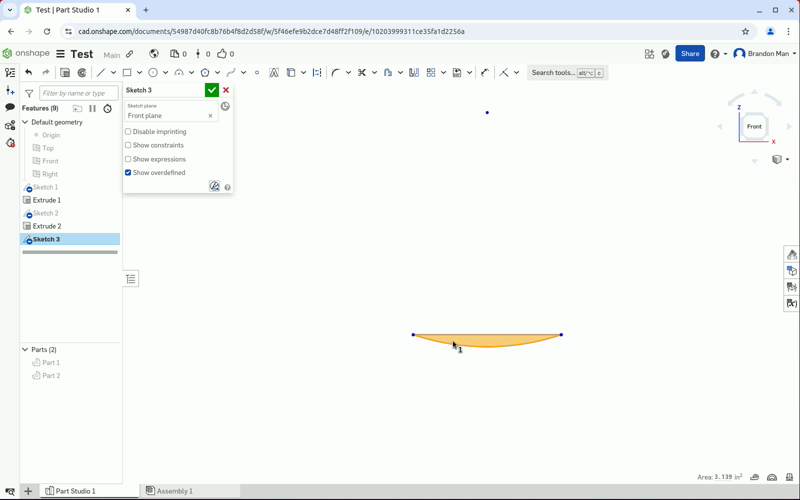
scroll(-6)
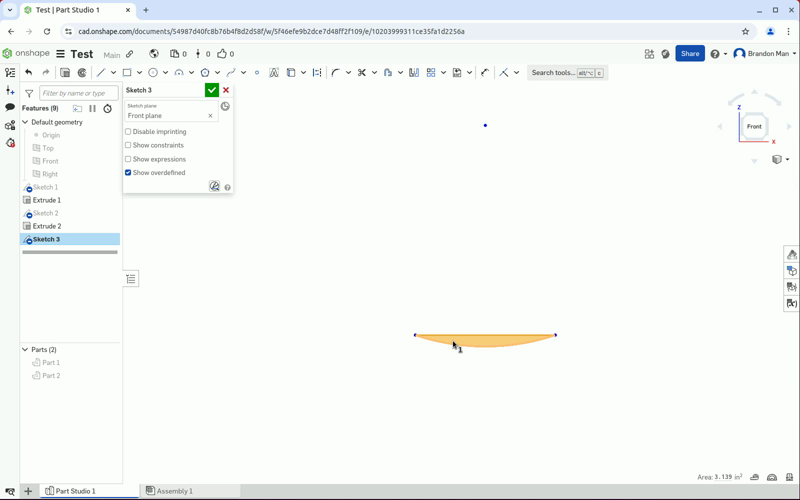
scroll(-6)
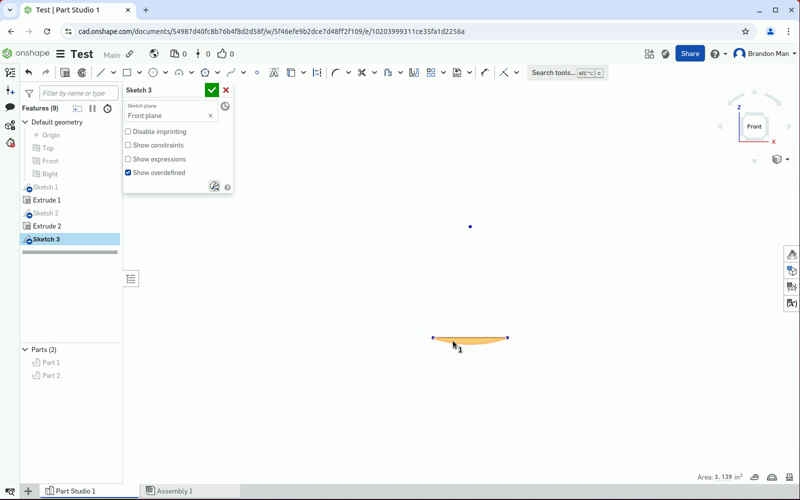
scroll(-6)
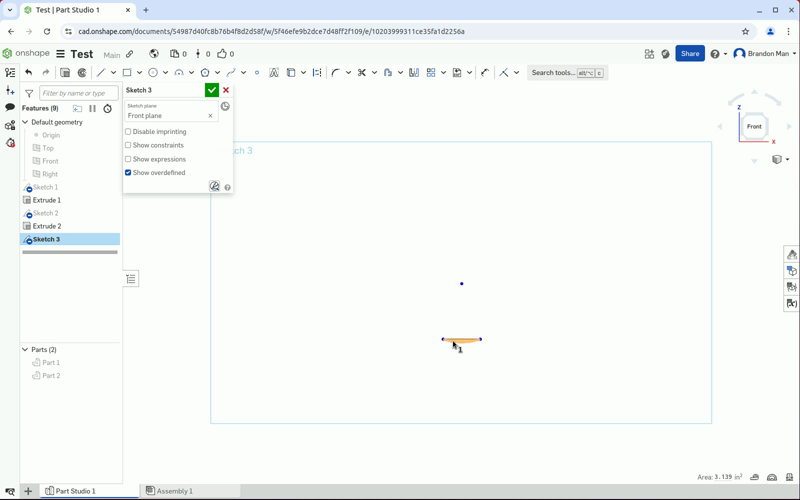
mouse_move(73, 352)
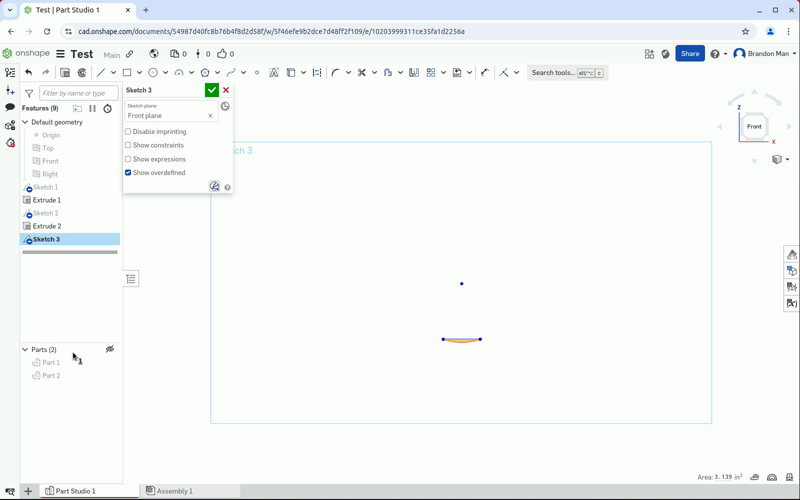
key(shift+y)
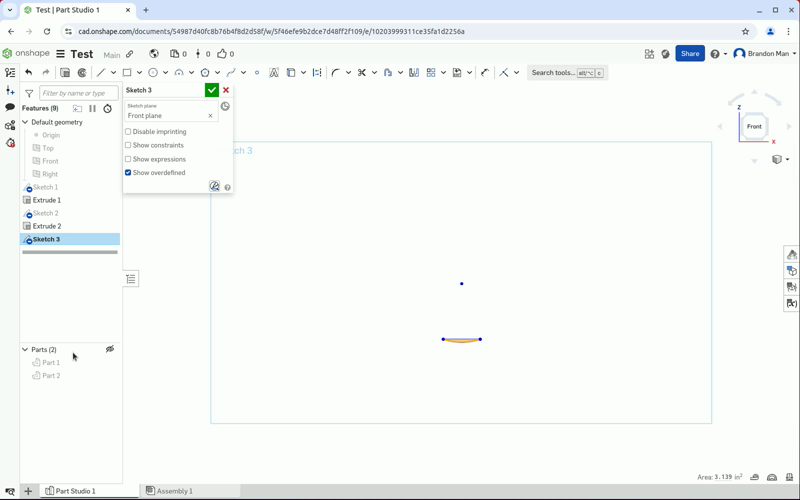
key(shift+e)
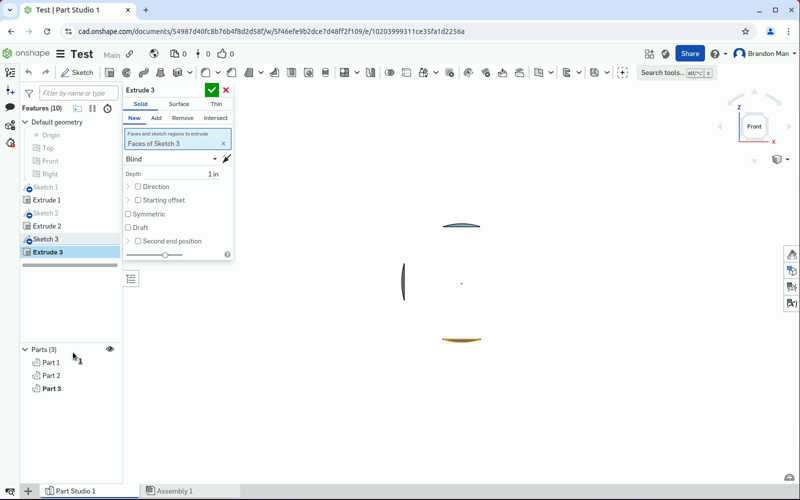
mouse_move(143, 106)
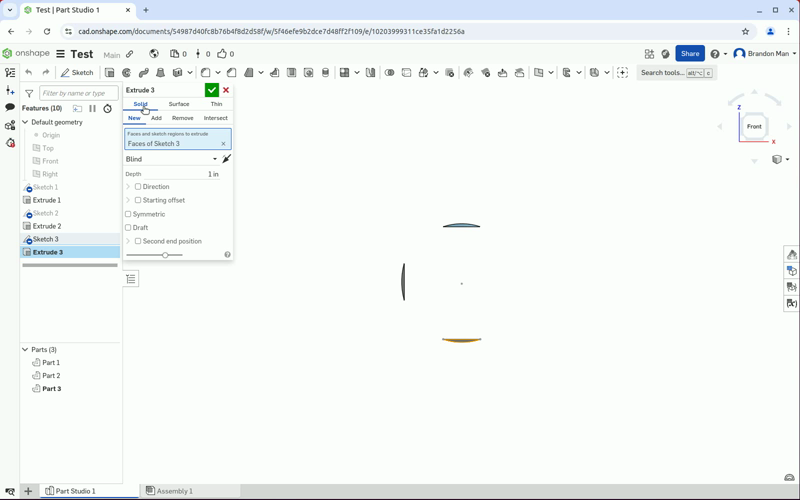
click(143, 106)
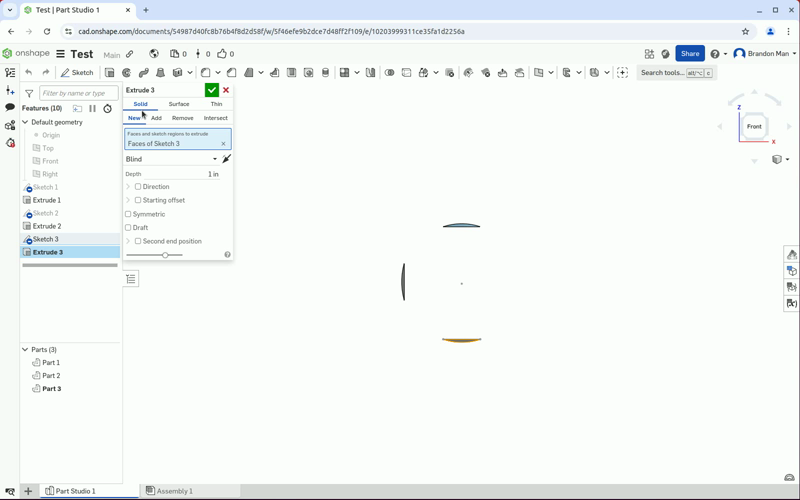
mouse_move(137, 120)
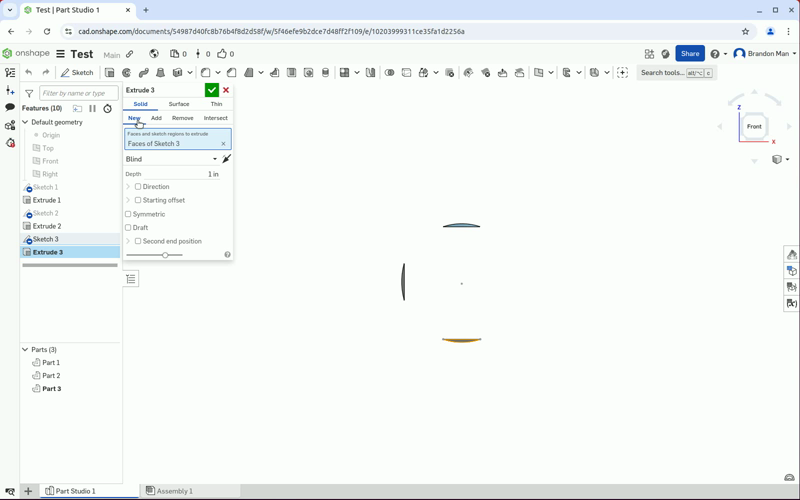
click(137, 120)
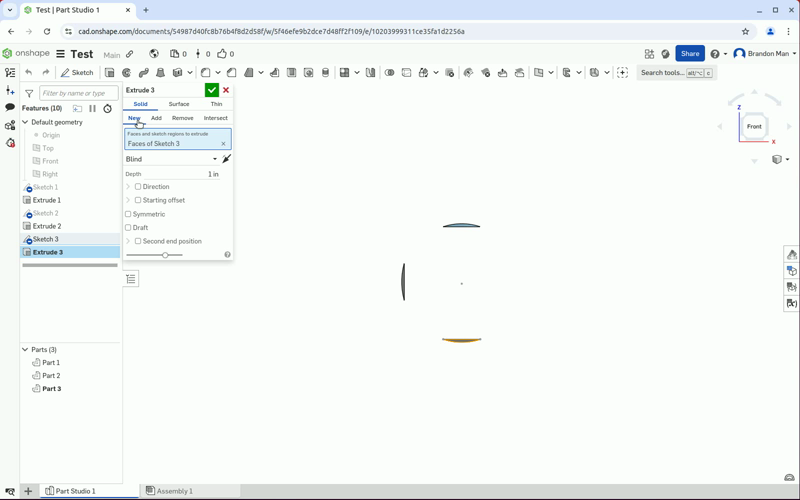
key(tab, 4)
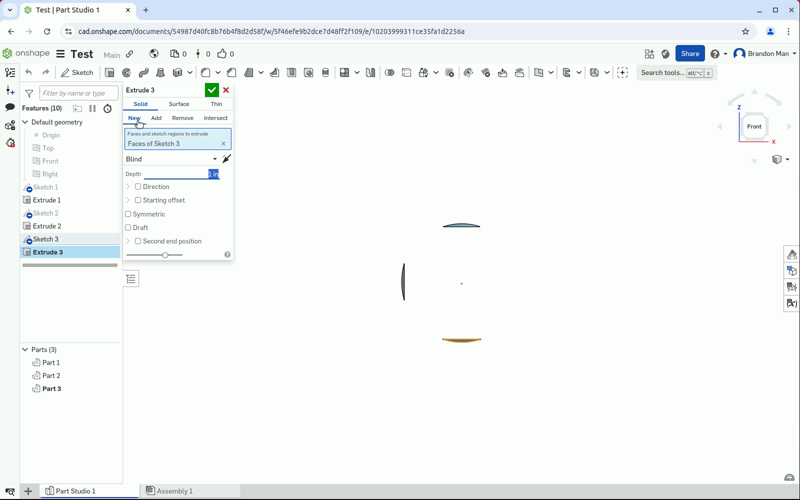
text(23.108)
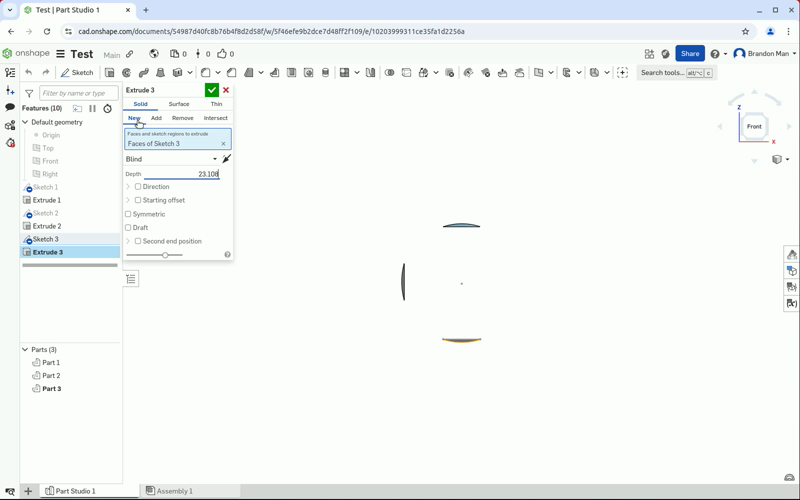
key(enter)
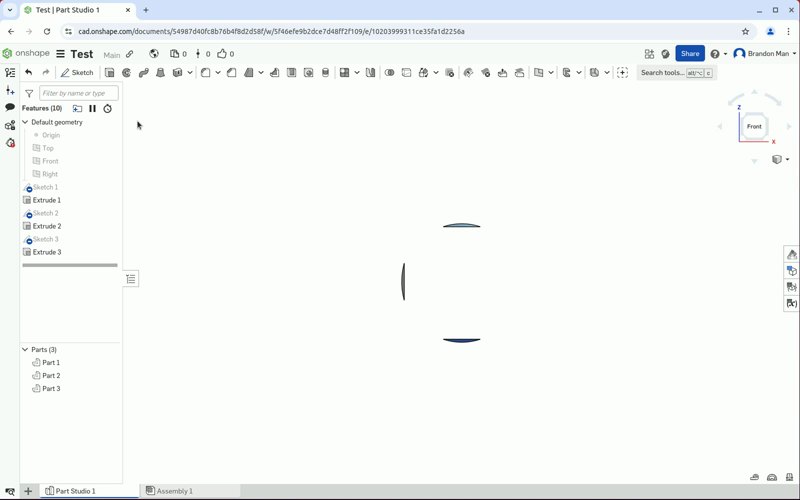
key(shift+h)
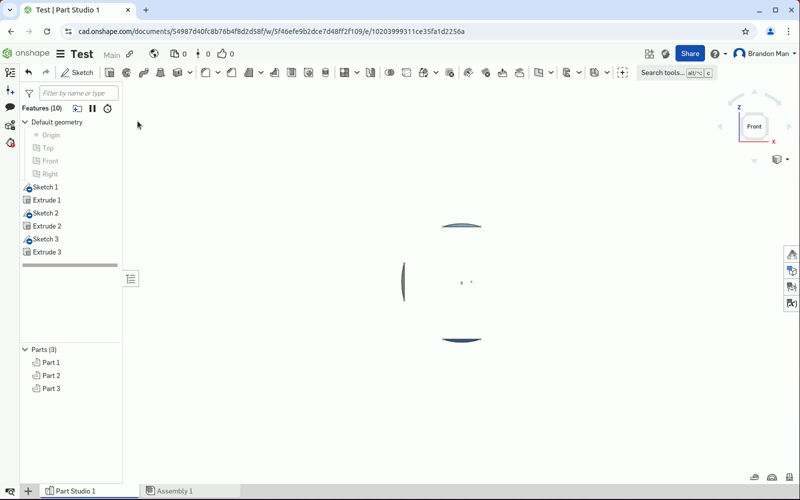
key(shift+h)
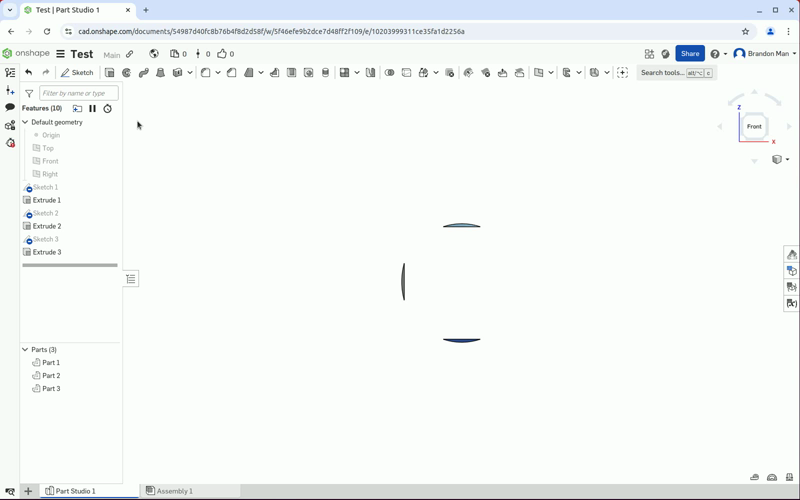
mouse_move(73, 189)
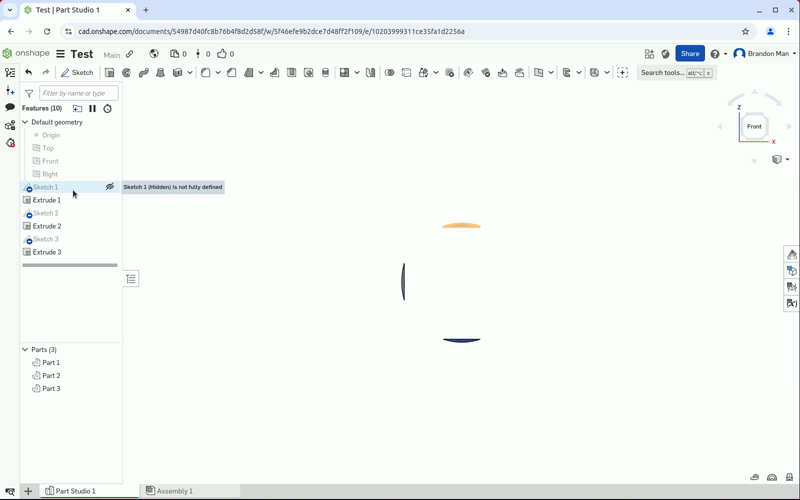
click(73, 189)
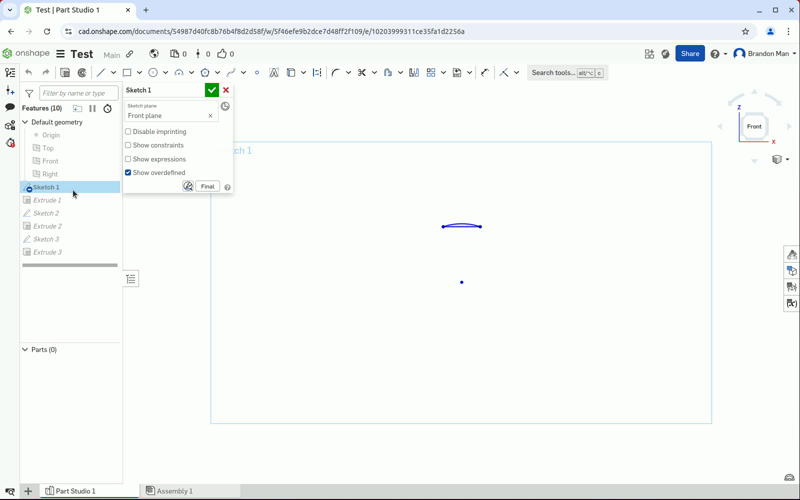
mouse_move(229, 92)
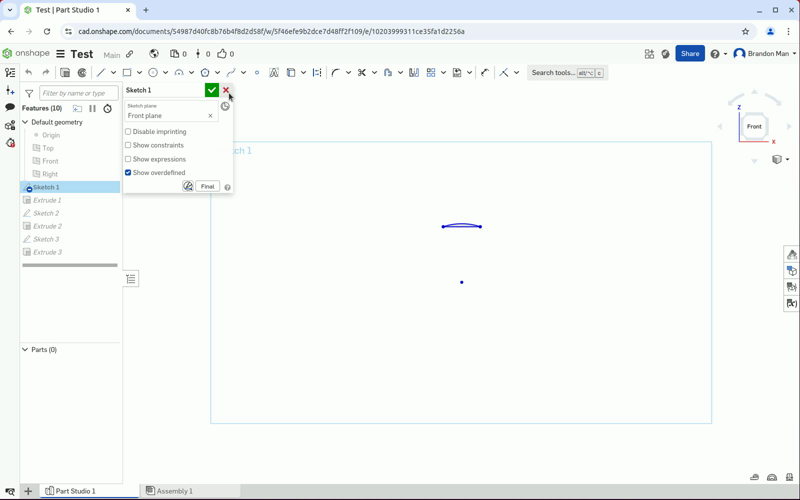
click(229, 92)
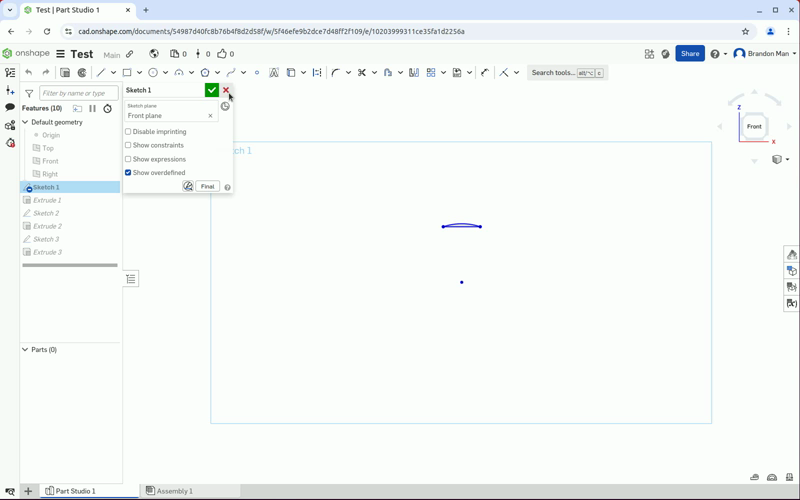
key(shift+s)
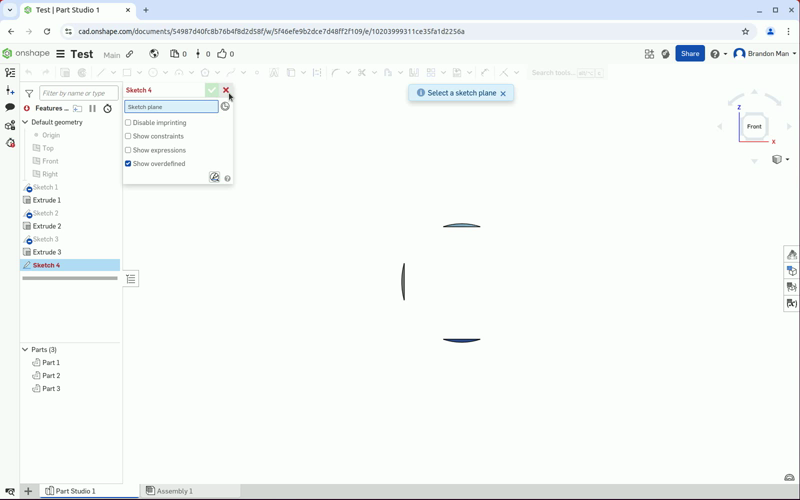
mouse_move(73, 163)
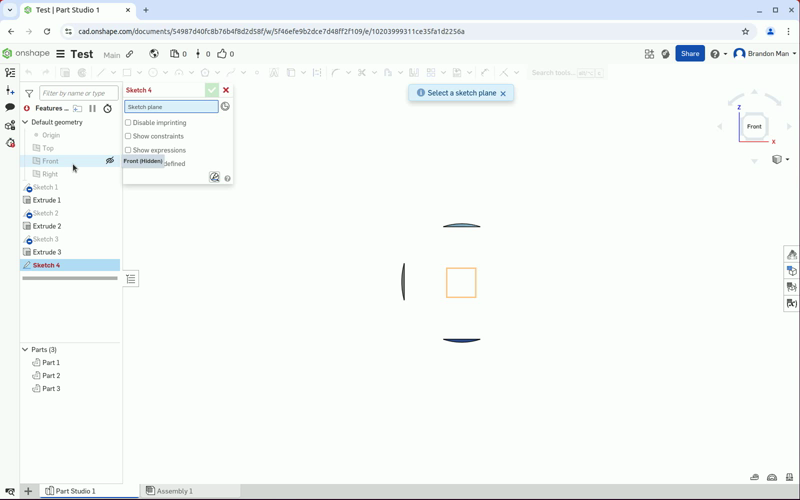
click(73, 163)
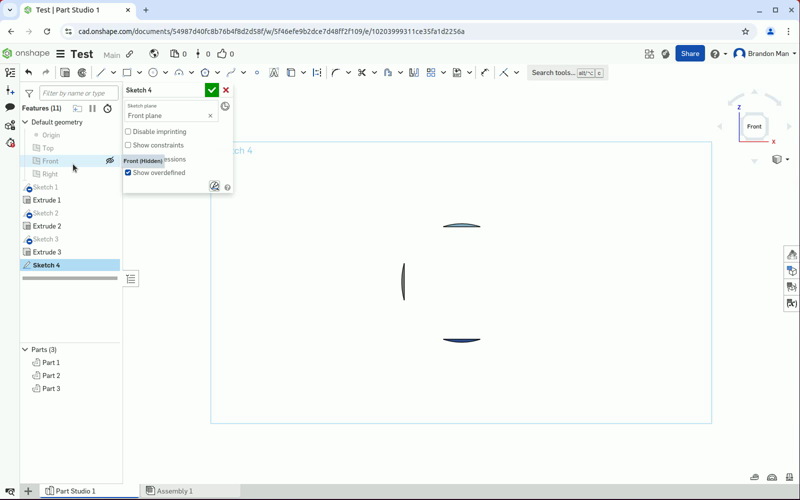
mouse_move(73, 352)
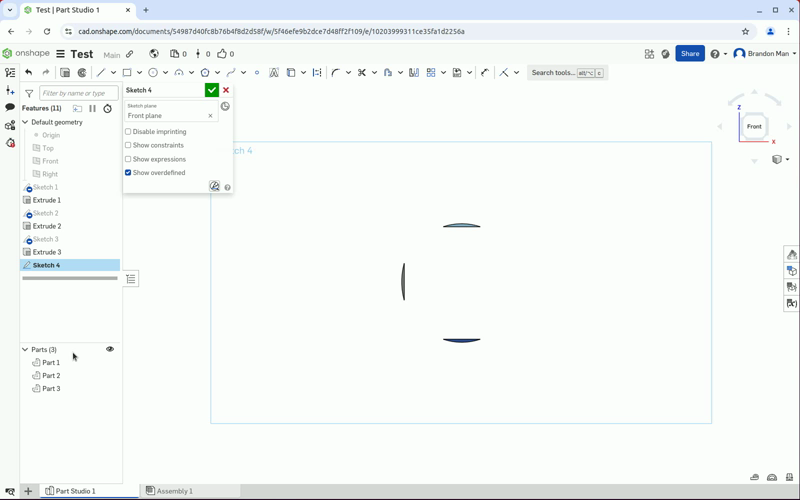
key(y)
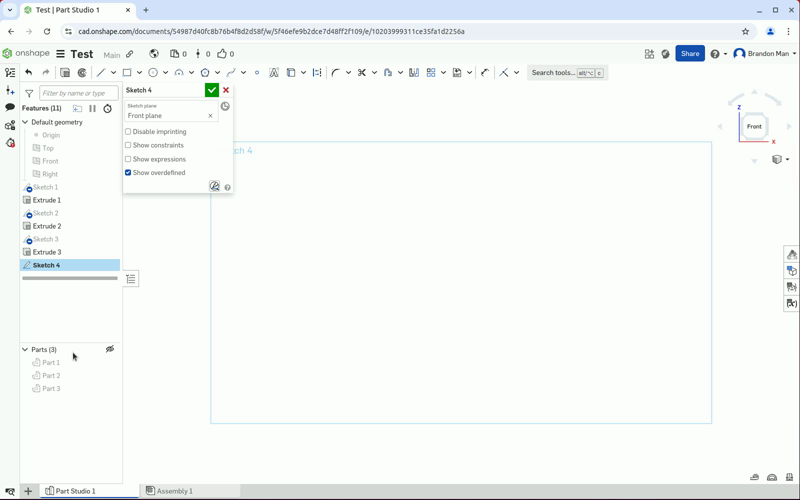
key(a)
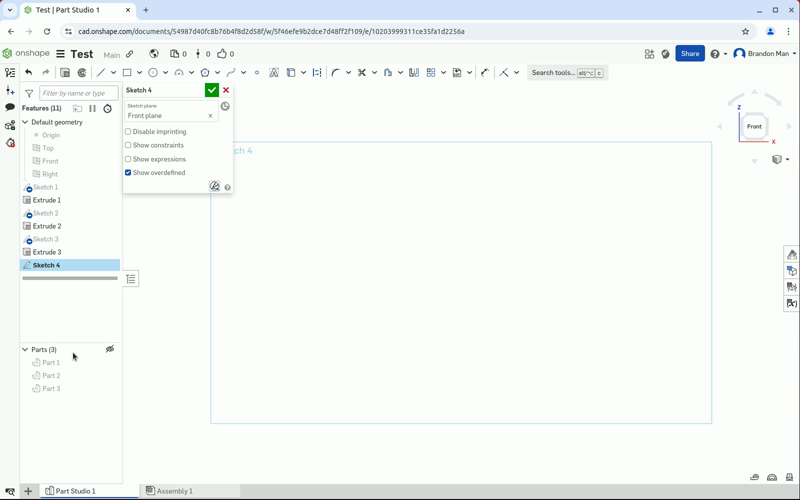
key_down(shift)
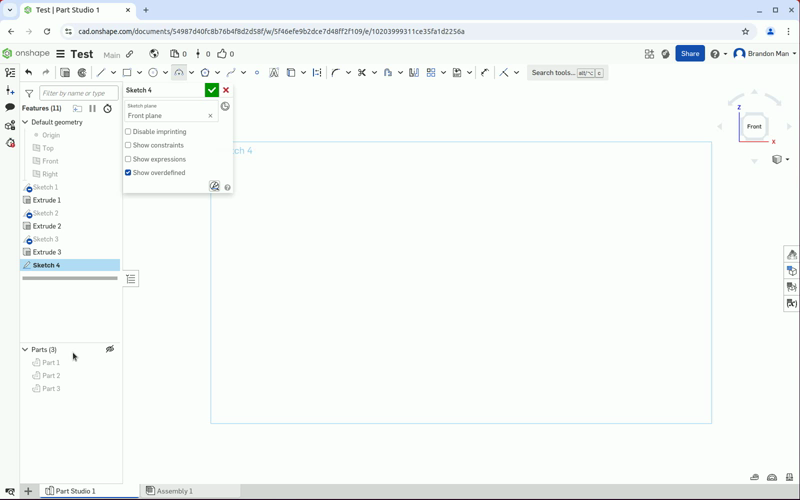
mouse_move(516, 300)
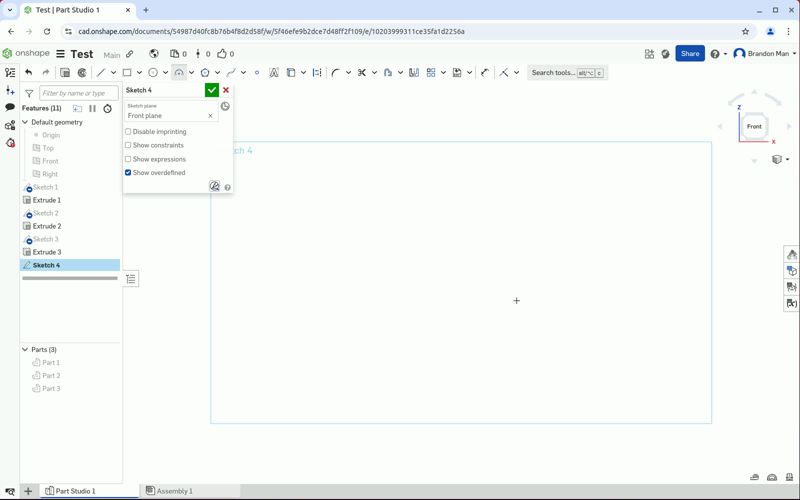
click(516, 300)
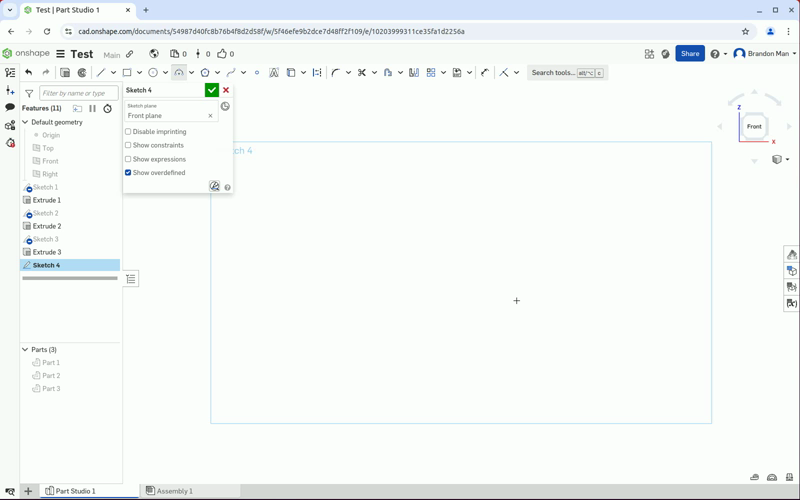
key_up(shift)
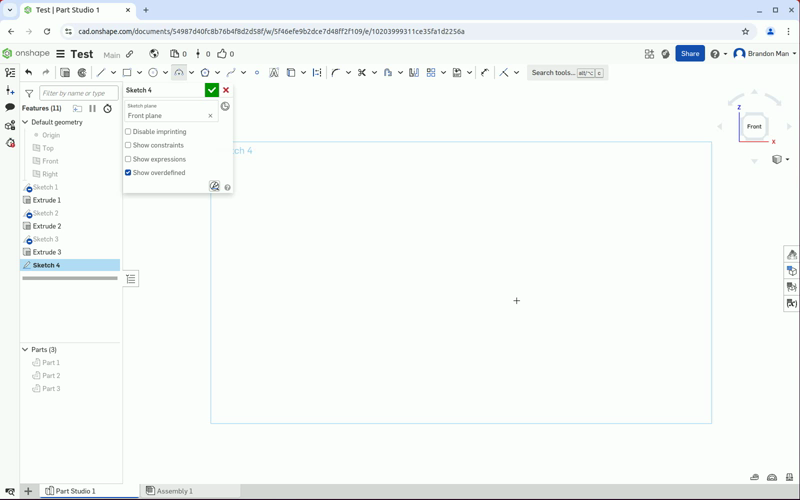
key_down(shift)
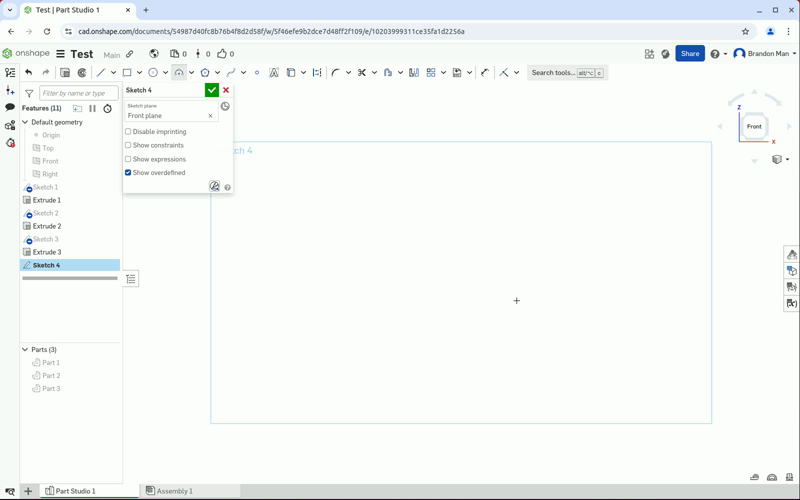
mouse_move(516, 263)
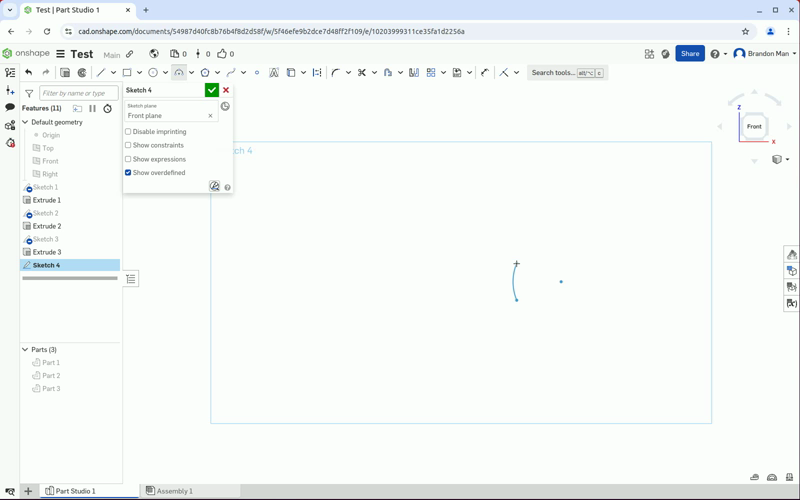
click(516, 263)
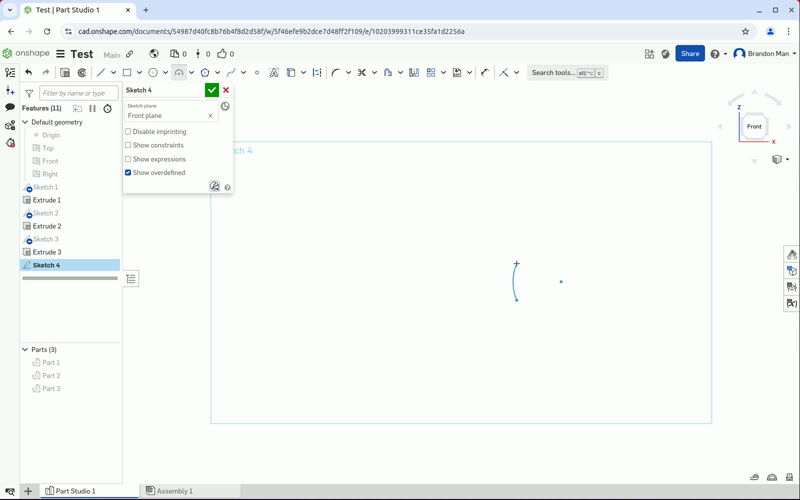
mouse_move(519, 282)
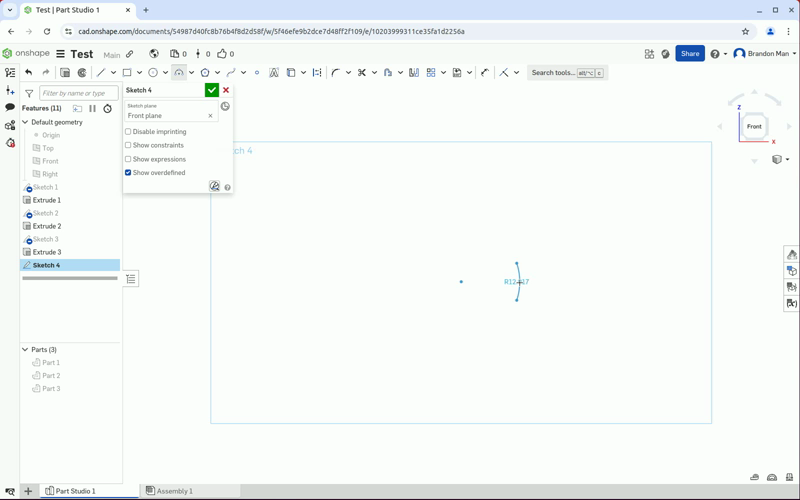
click(519, 282)
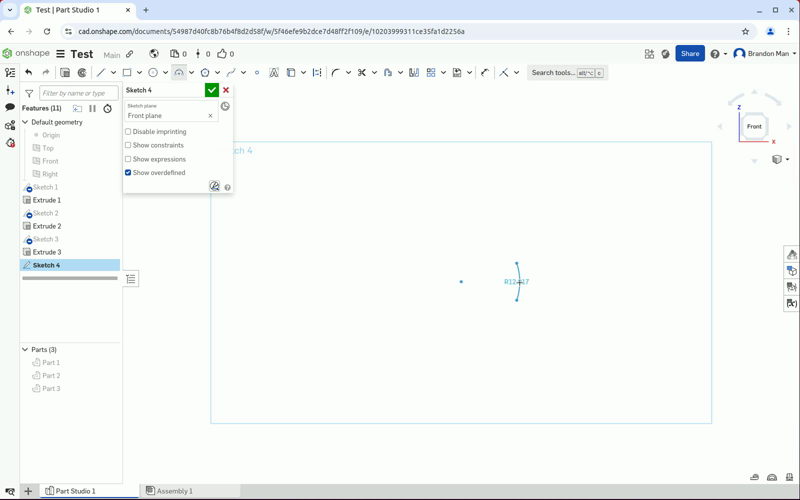
key_up(shift)
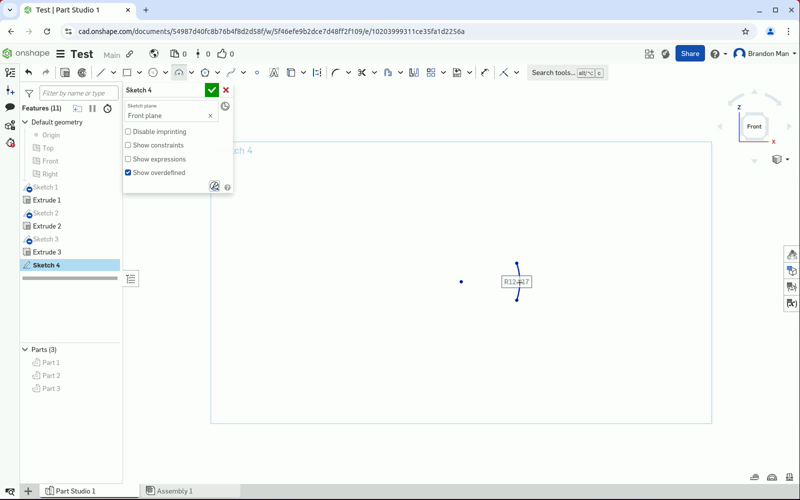
key(esc)
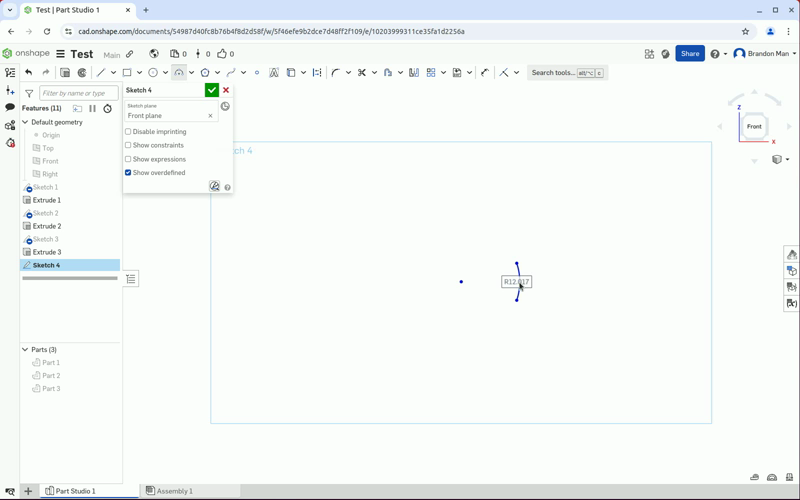
key(l)
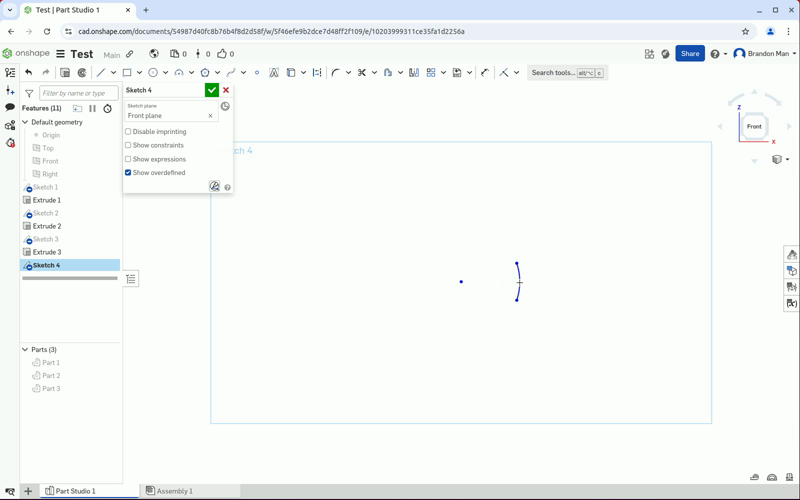
mouse_move(516, 263)
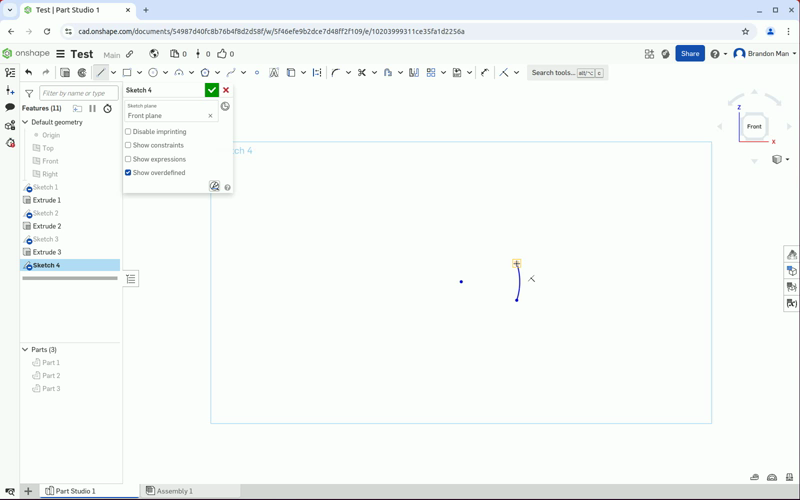
click(516, 263)
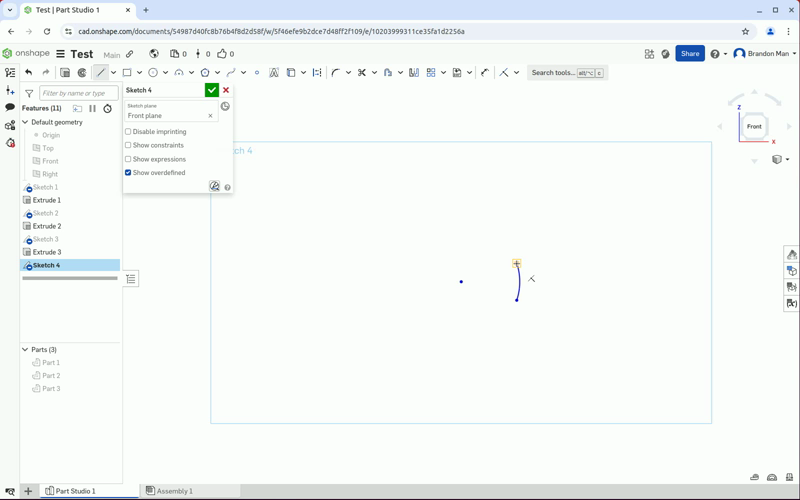
mouse_move(546, 263)
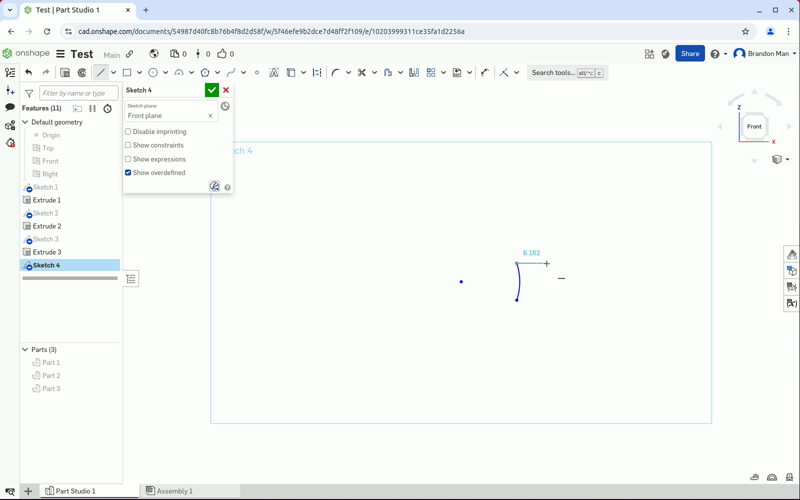
key_down(shift)
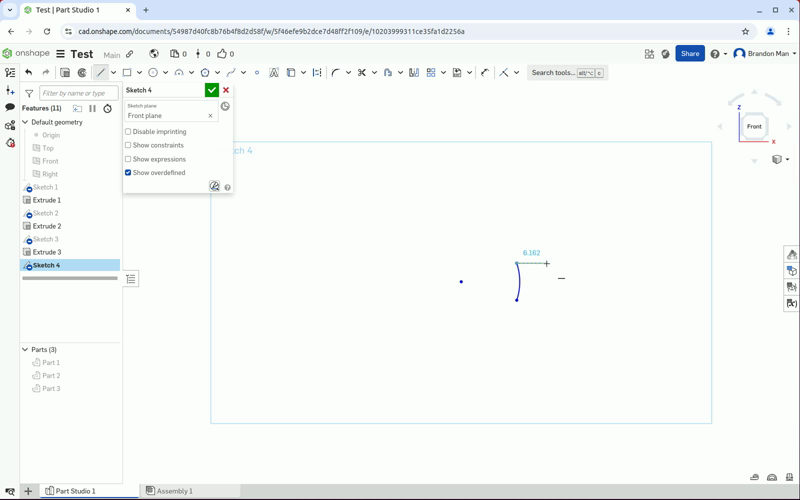
mouse_move(516, 300)
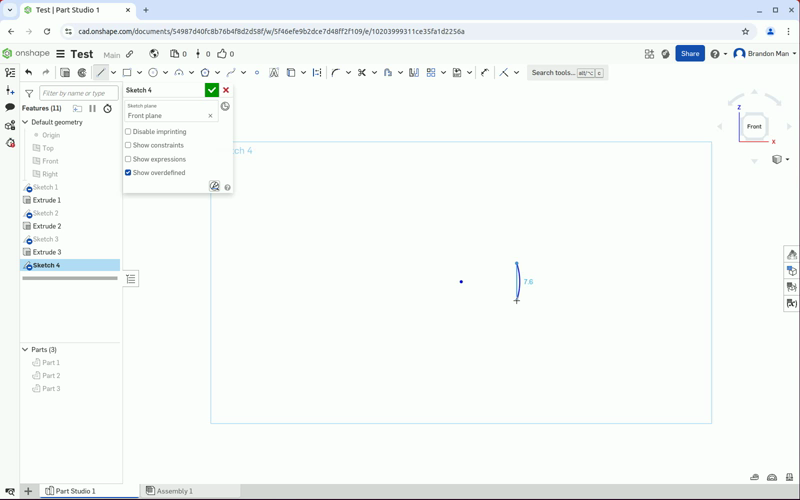
key_up(shift)
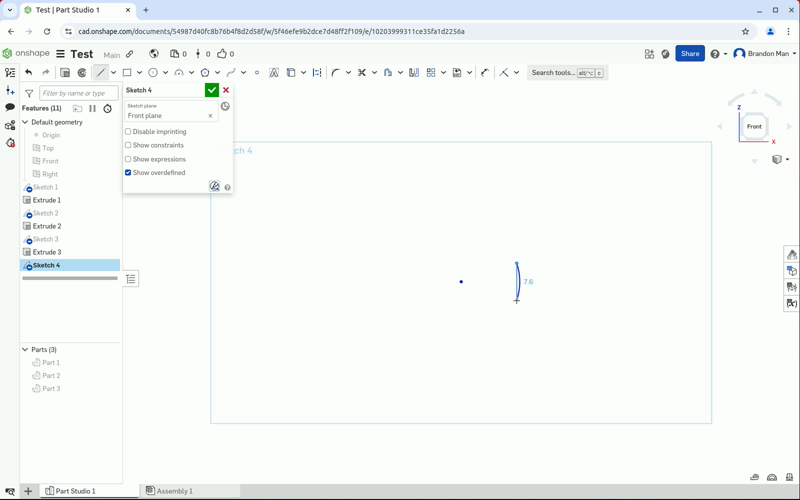
click(516, 300)
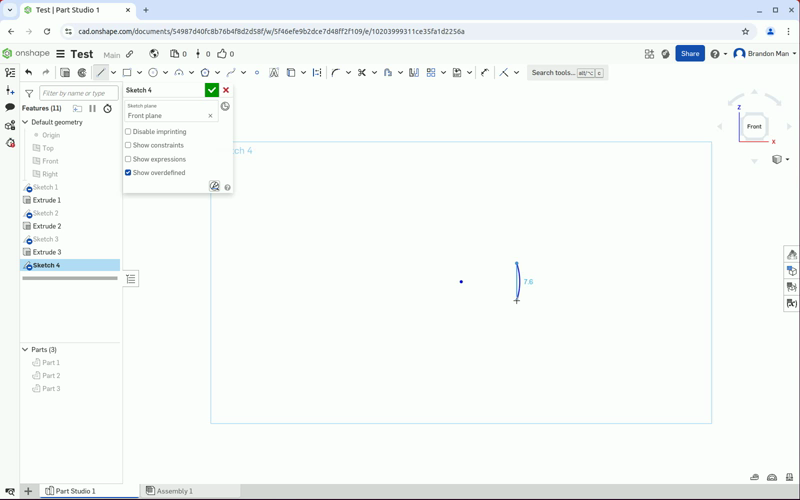
key(esc)
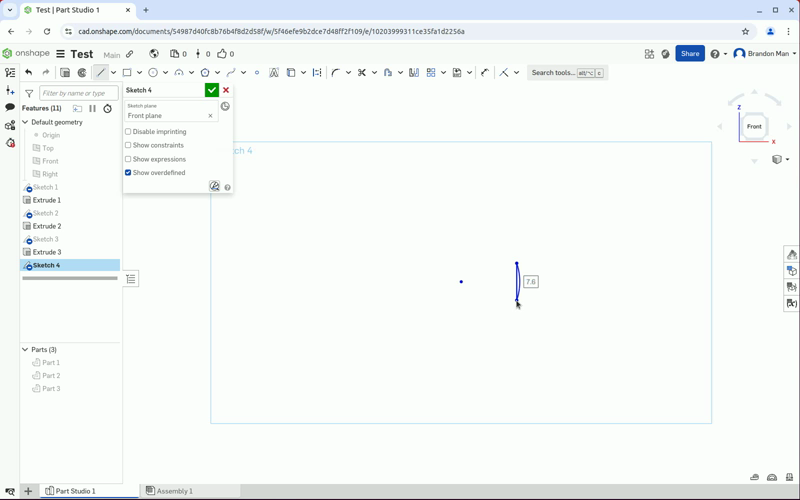
mouse_move(519, 282)
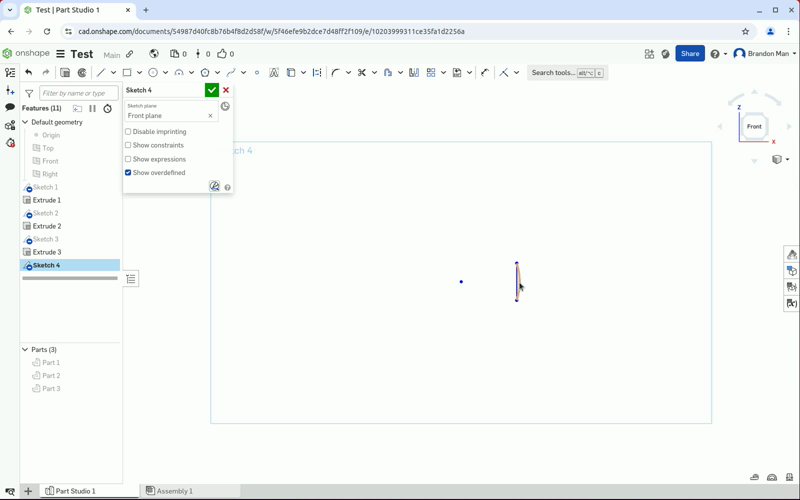
scroll(6)
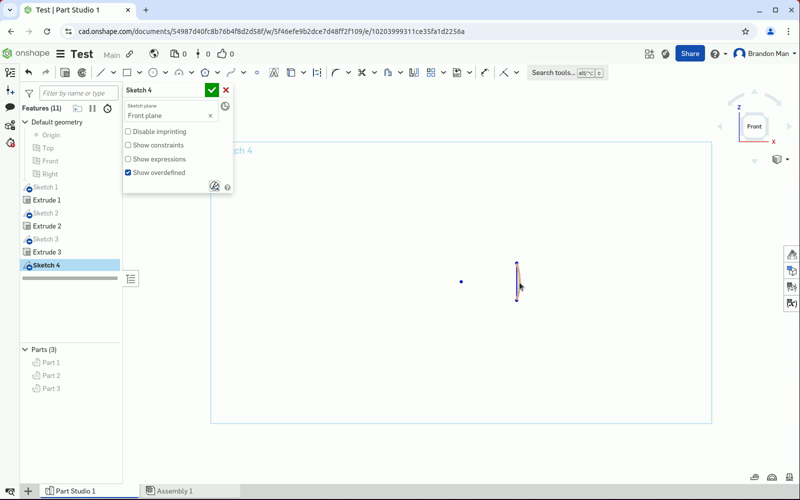
scroll(6)
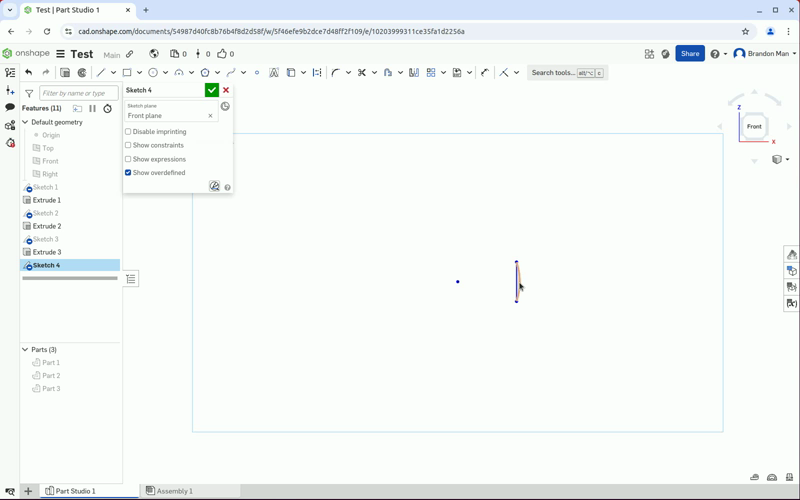
scroll(6)
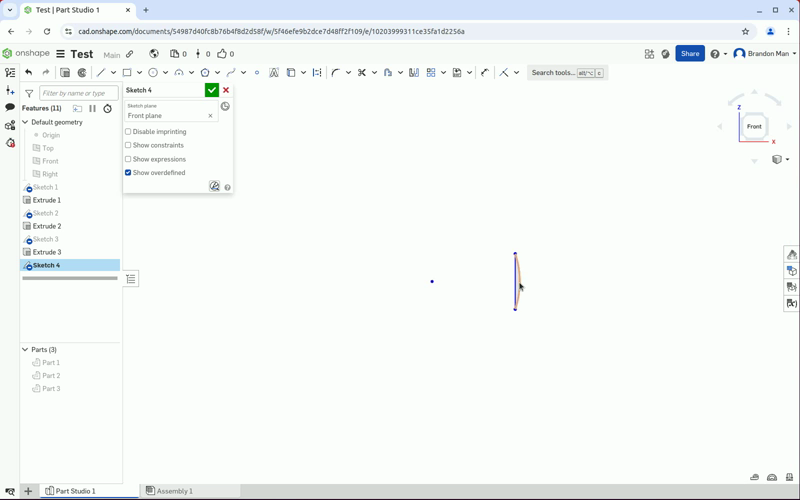
scroll(6)
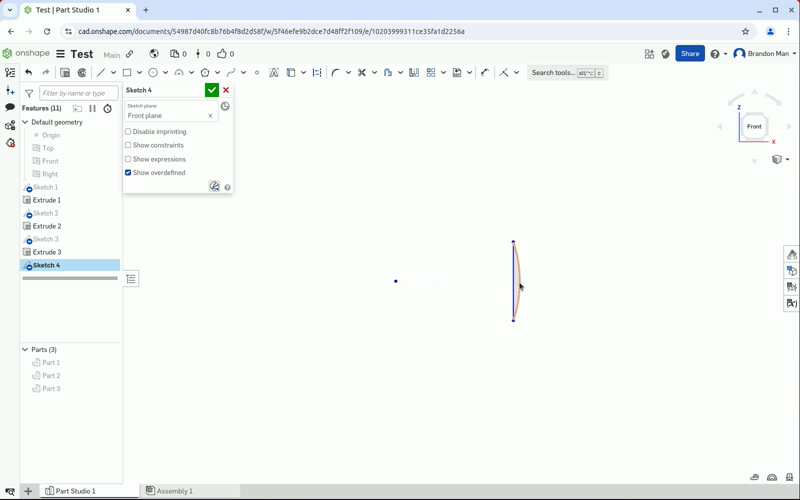
scroll(6)
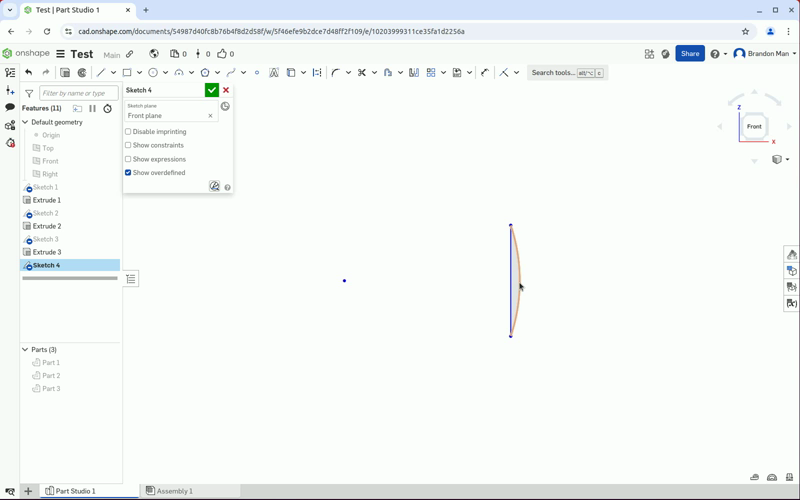
scroll(6)
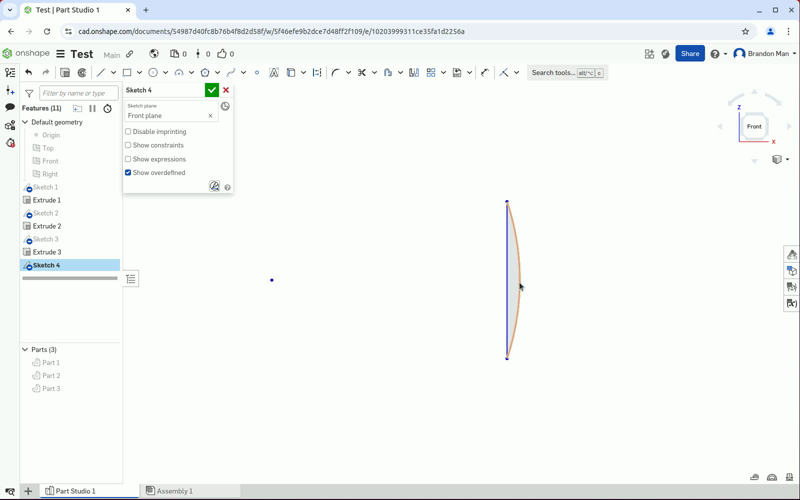
scroll(6)
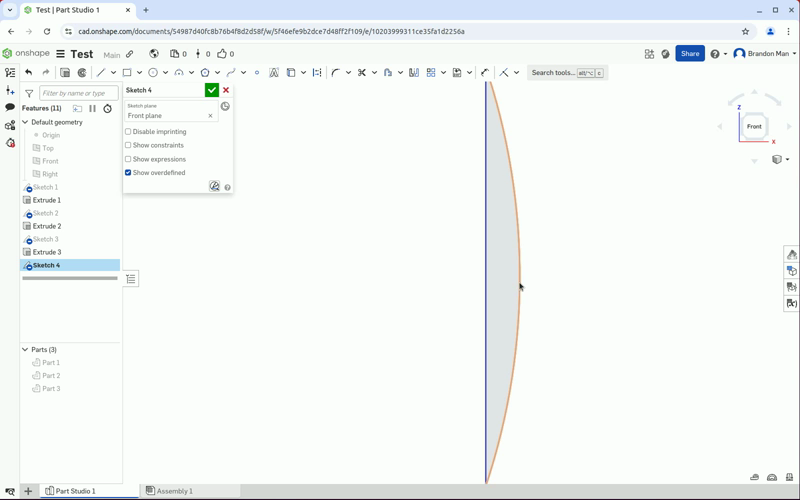
click(519, 282)
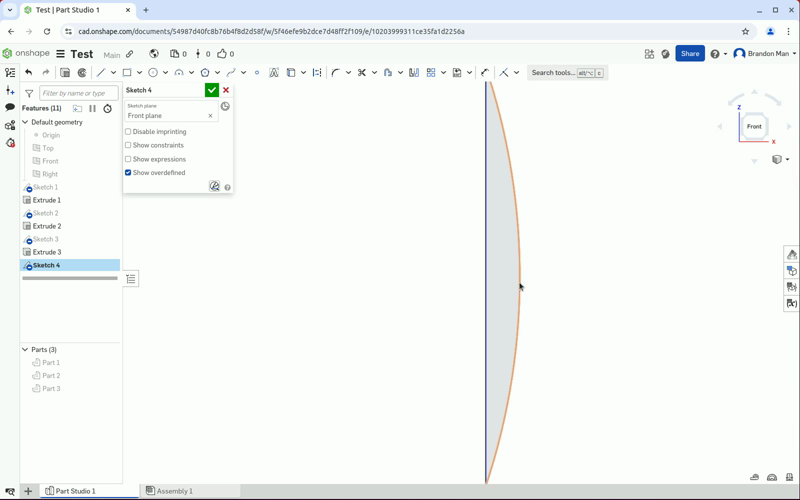
scroll(-6)
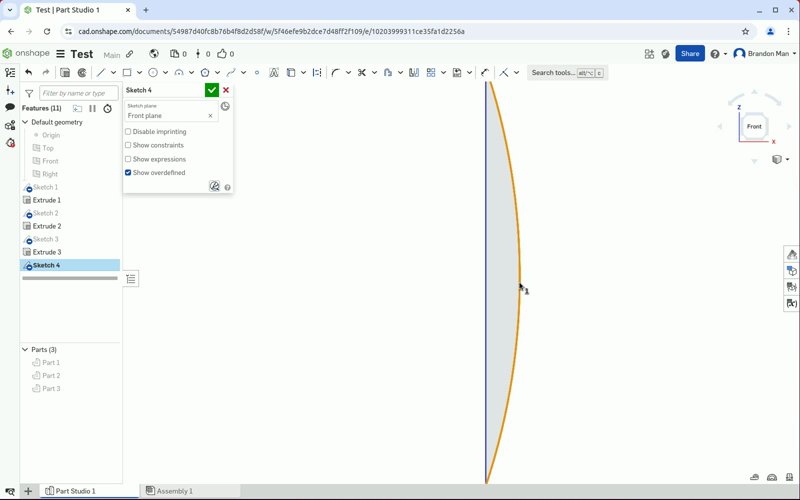
scroll(-6)
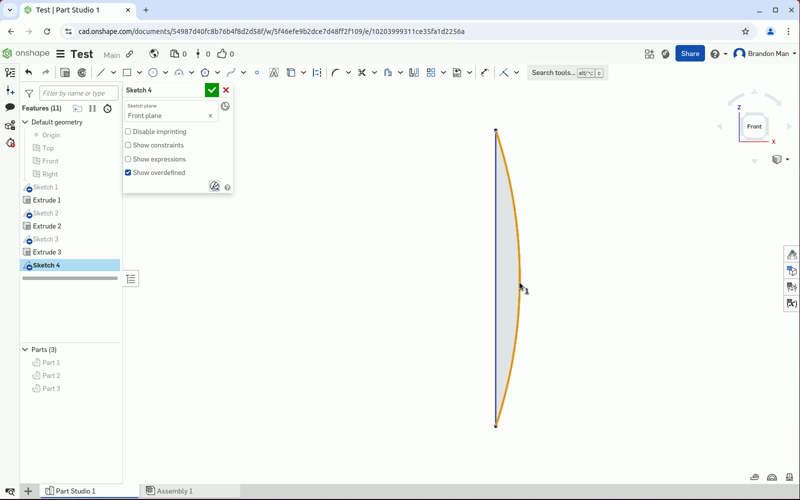
scroll(-6)
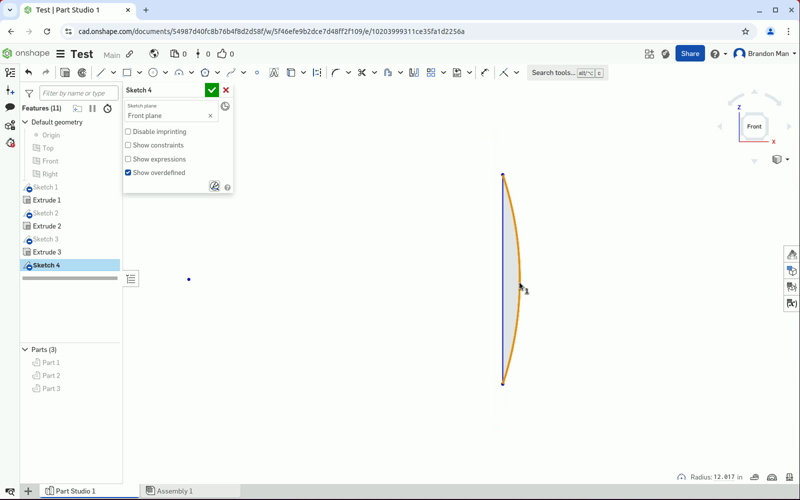
scroll(-6)
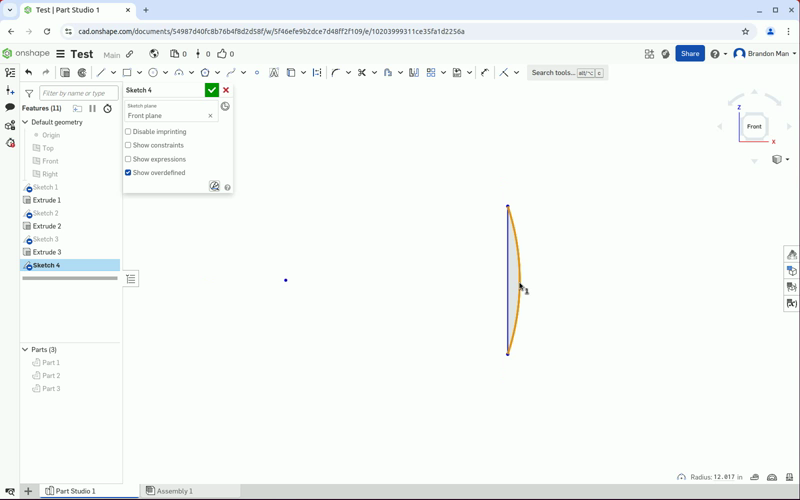
scroll(-6)
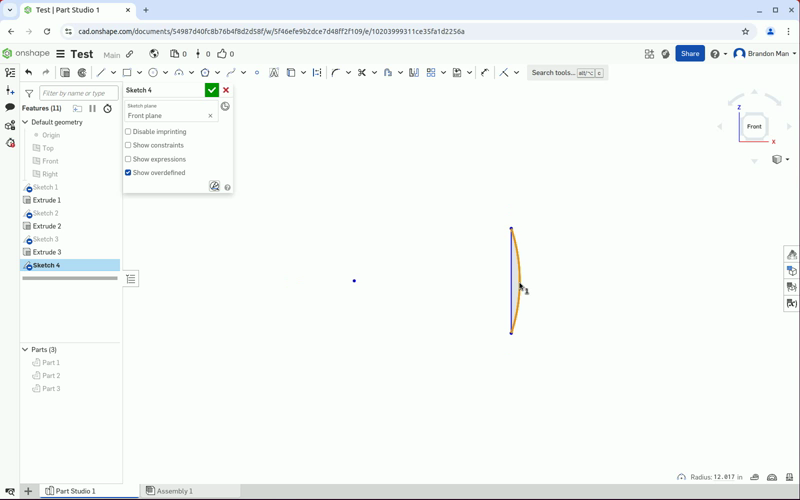
scroll(-6)
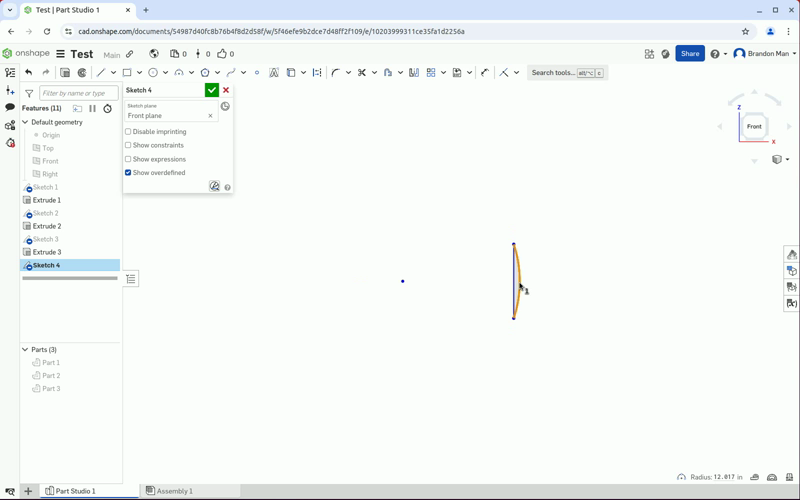
scroll(-6)
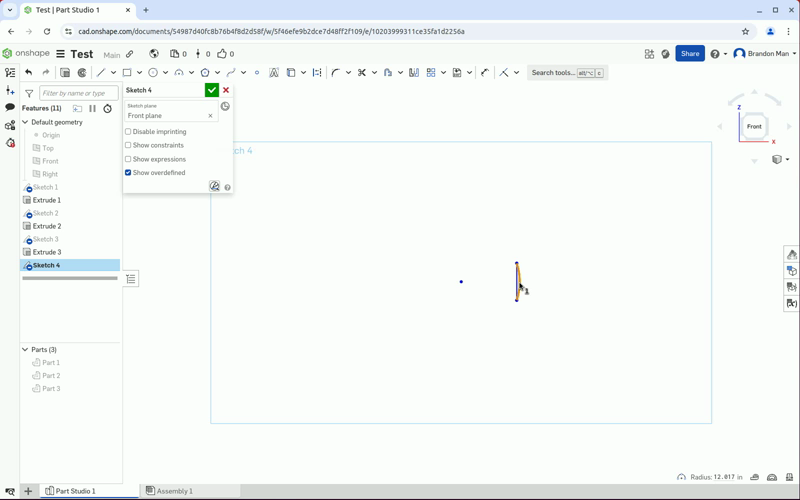
mouse_move(73, 352)
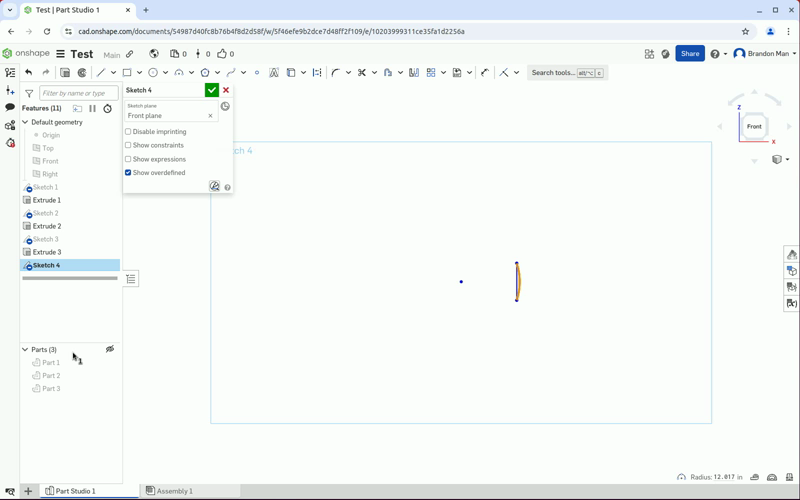
key(shift+y)
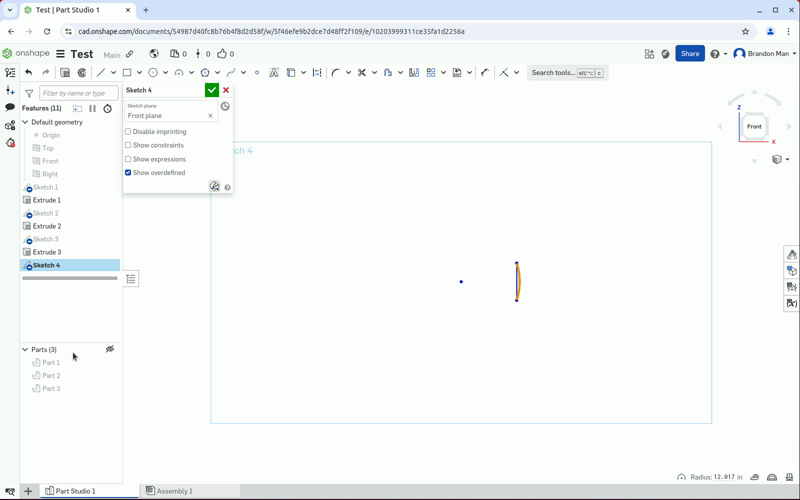
key(shift+e)
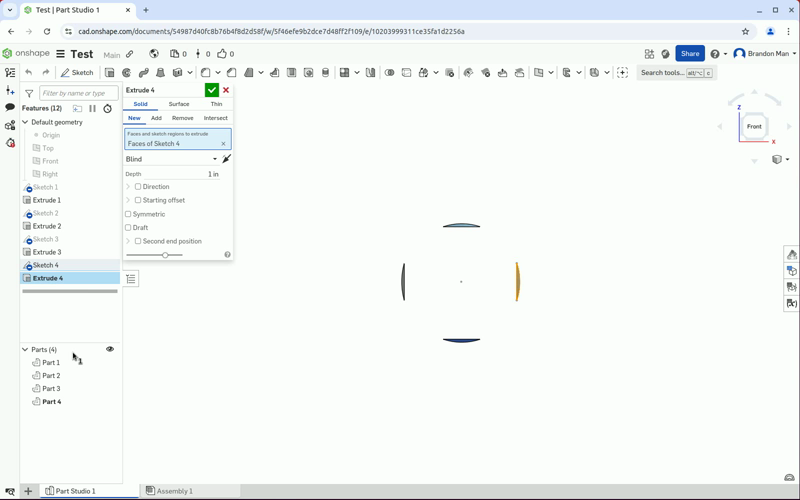
mouse_move(143, 106)
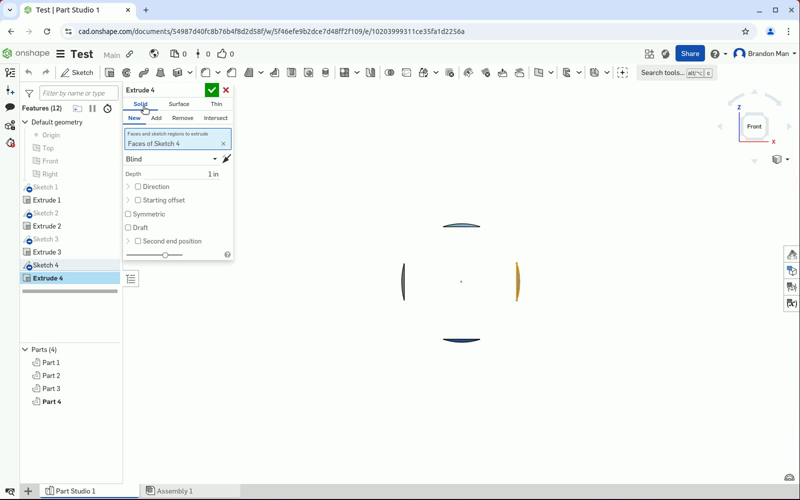
click(143, 106)
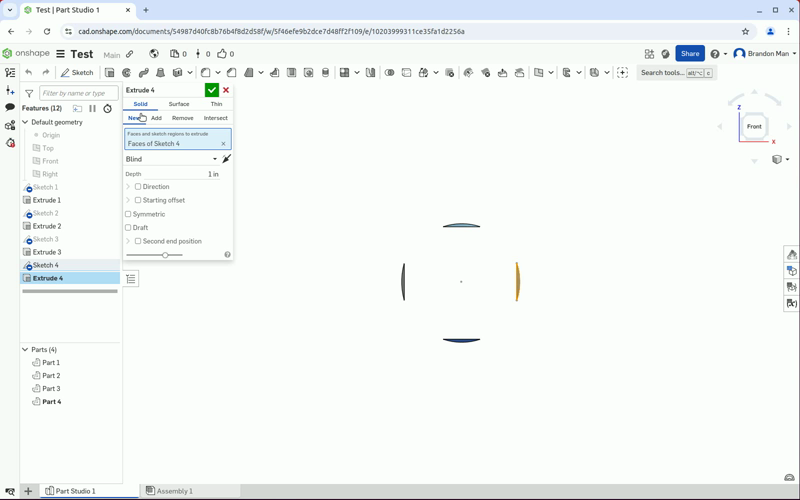
mouse_move(137, 120)
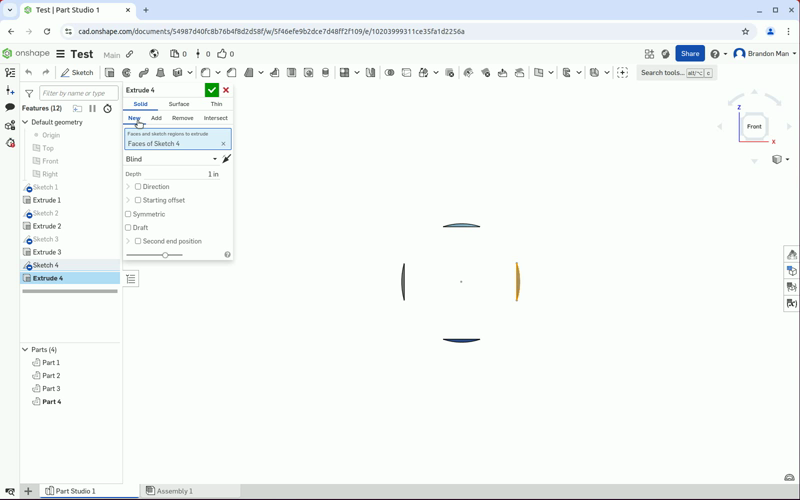
click(137, 120)
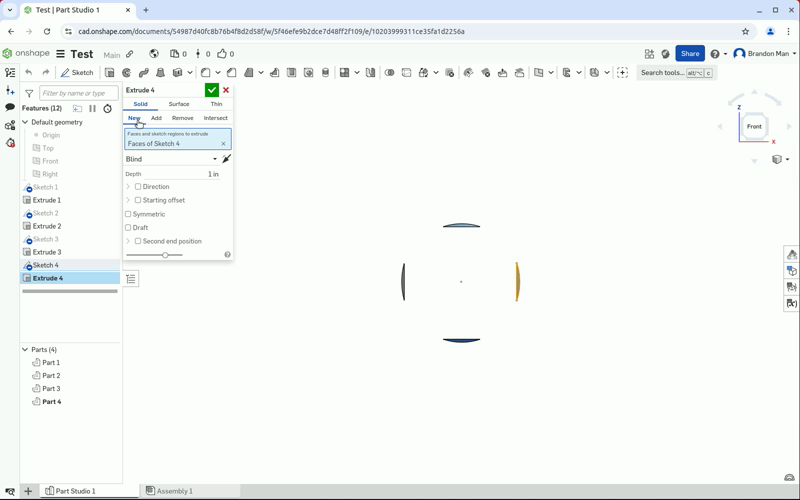
key(tab, 4)
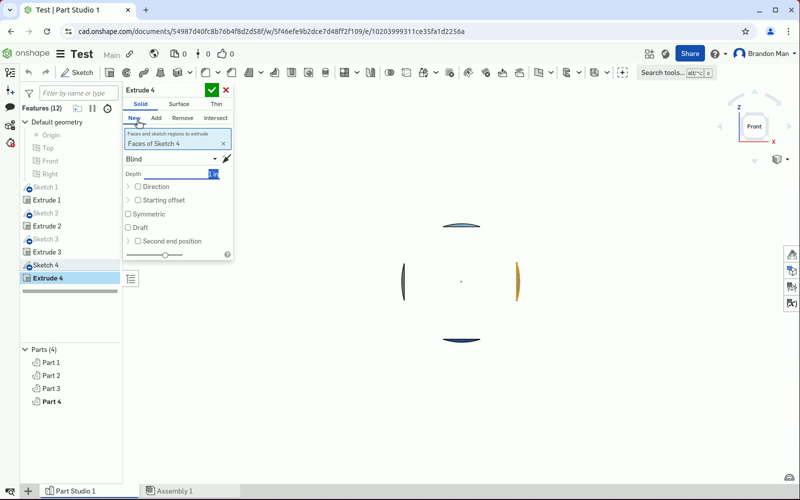
text(23.108)
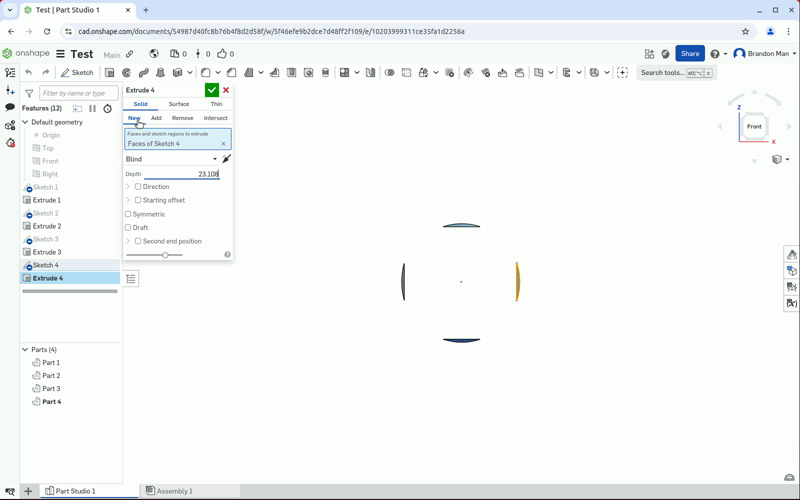
key(enter)
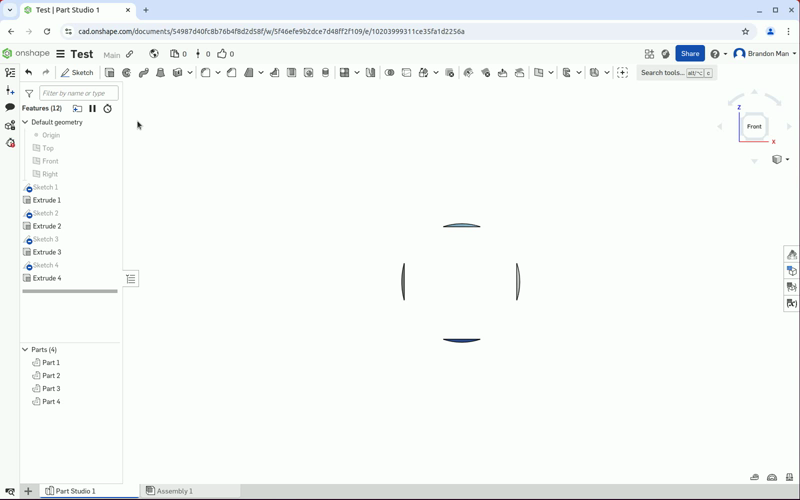
key(shift+h)
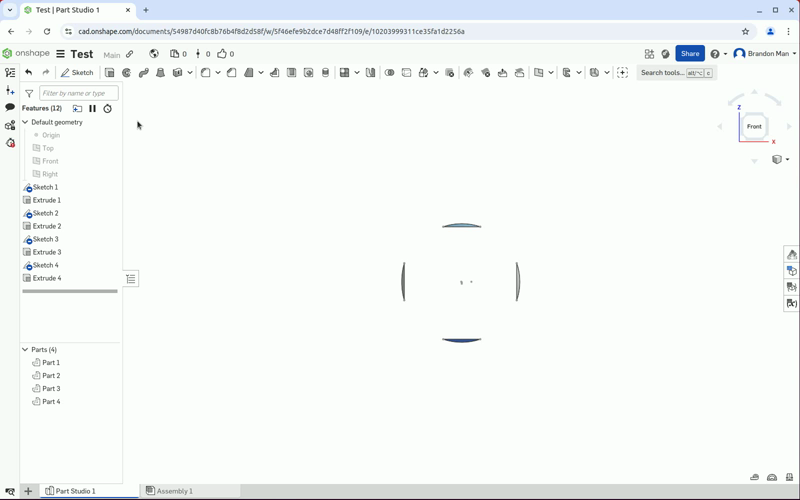
key(shift+h)
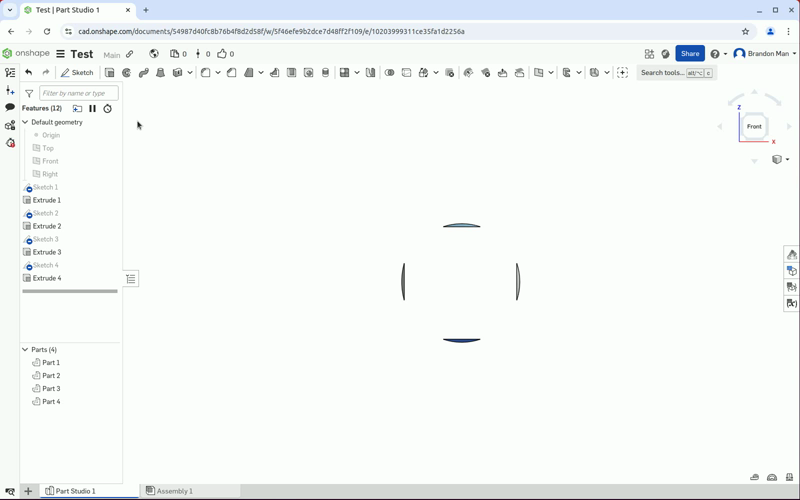
mouse_move(73, 189)
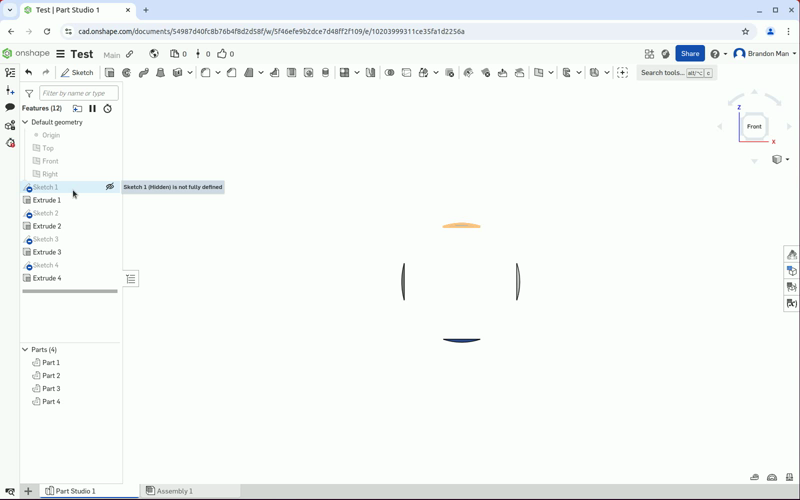
click(73, 189)
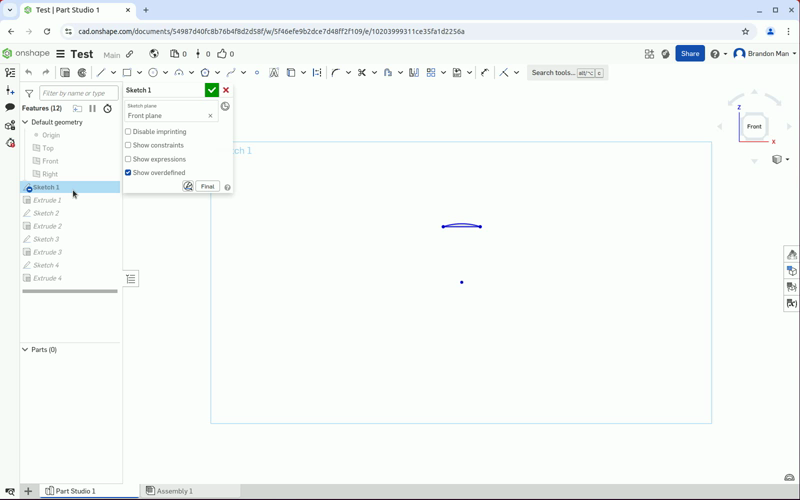
mouse_move(229, 92)
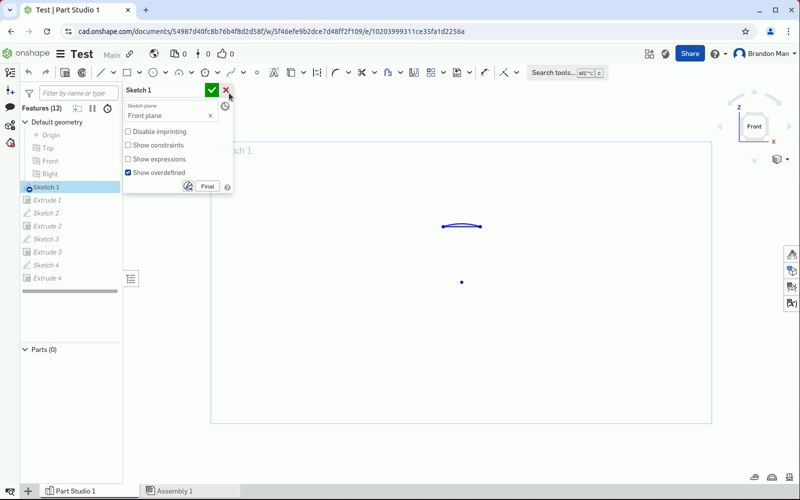
click(229, 92)
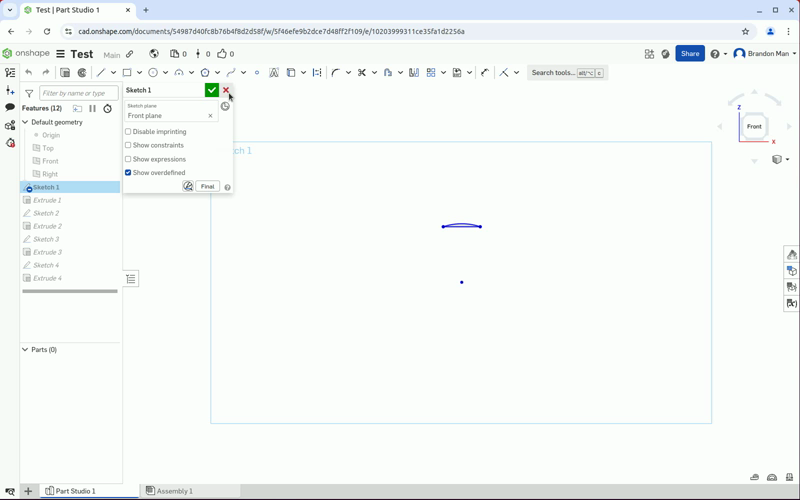
key(shift+s)
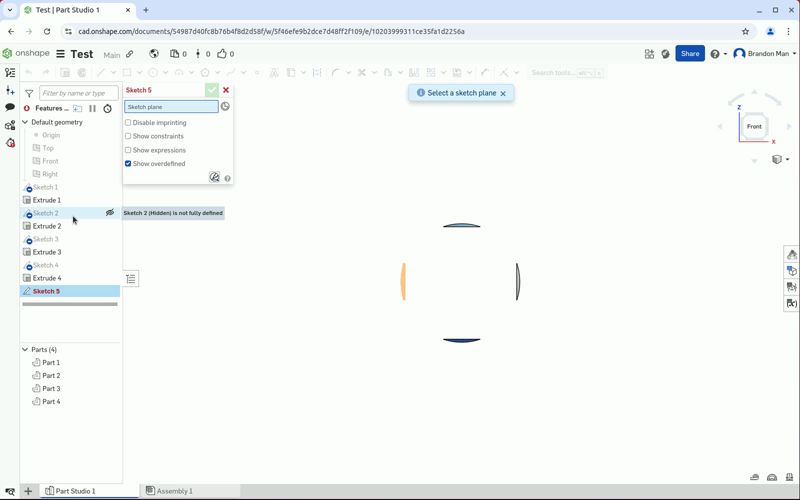
scroll(3)
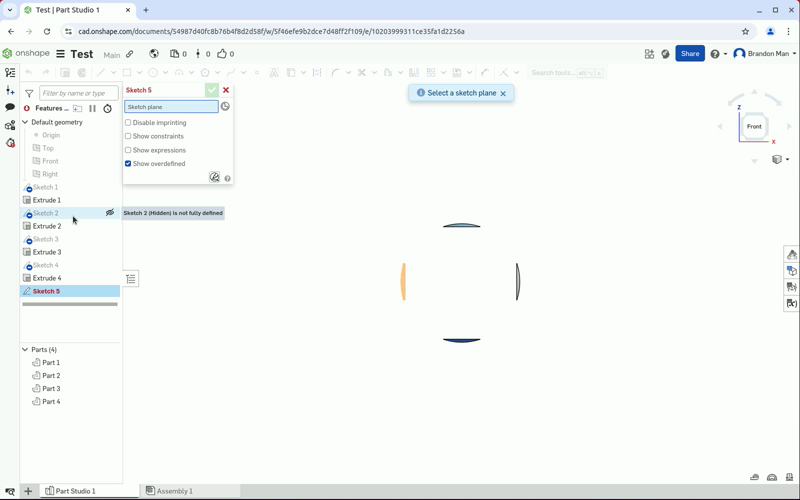
mouse_move(73, 163)
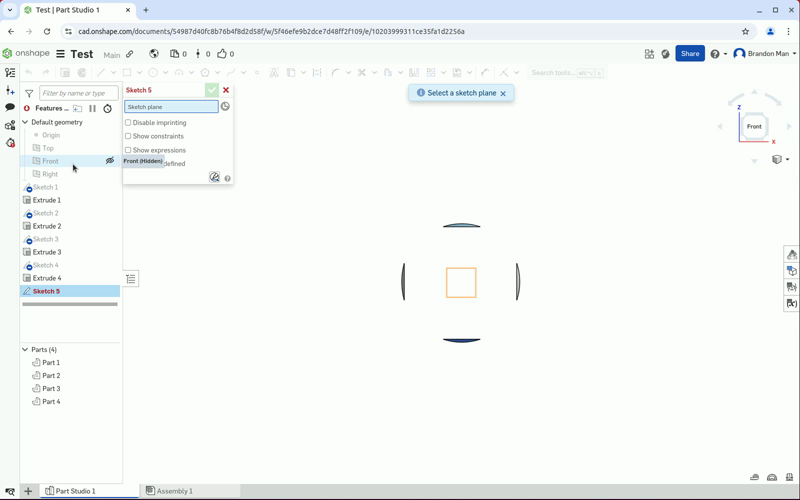
click(73, 163)
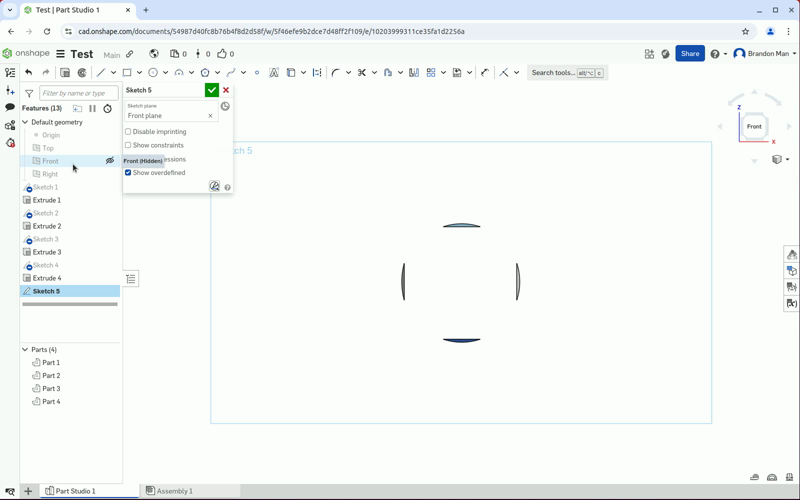
mouse_move(73, 352)
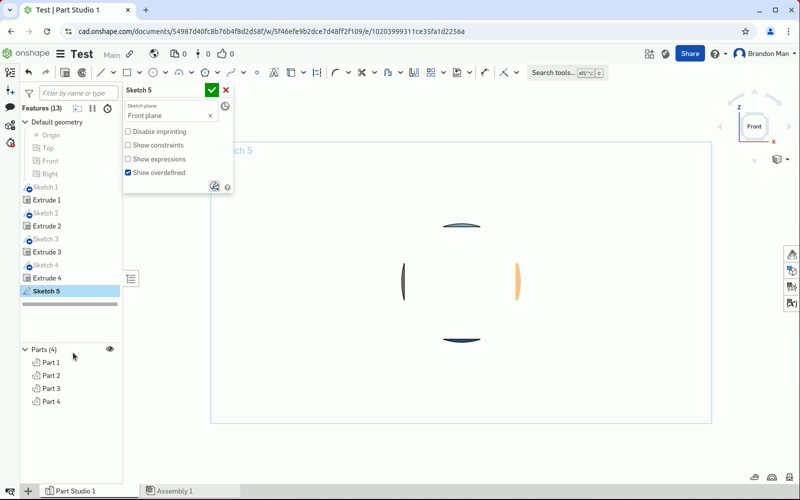
key(y)
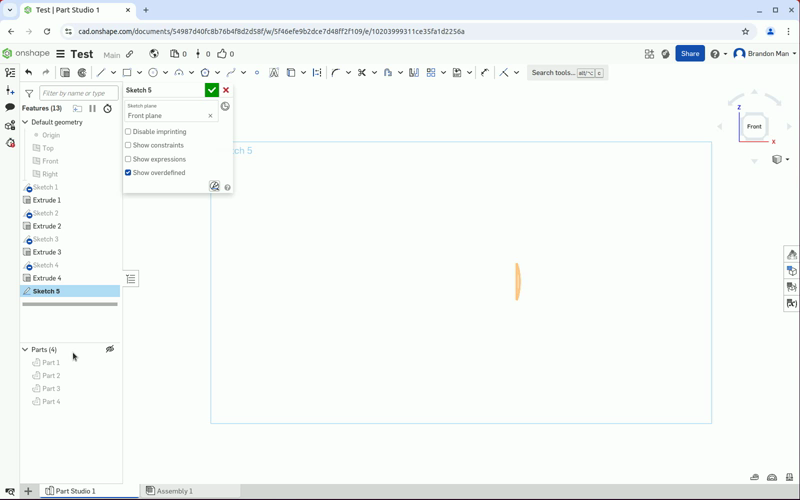
key(a)
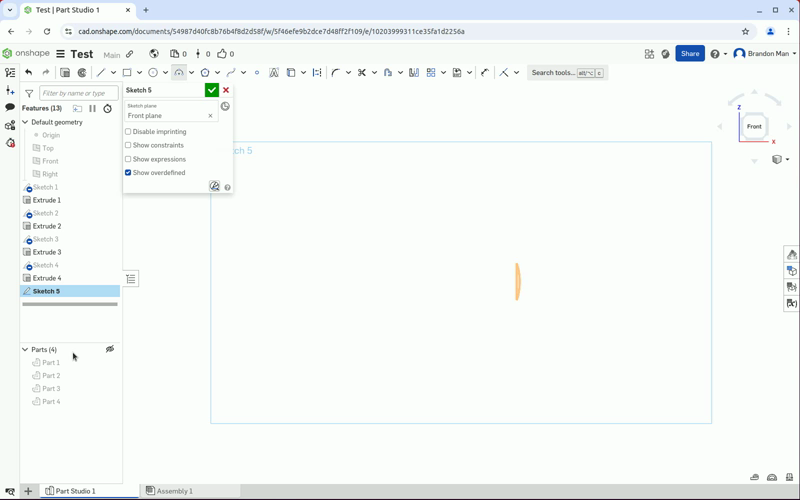
key_down(shift)
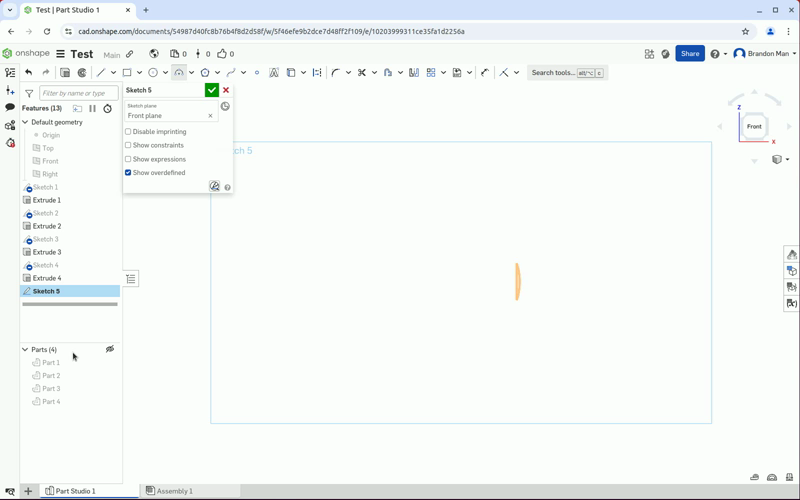
mouse_move(404, 300)
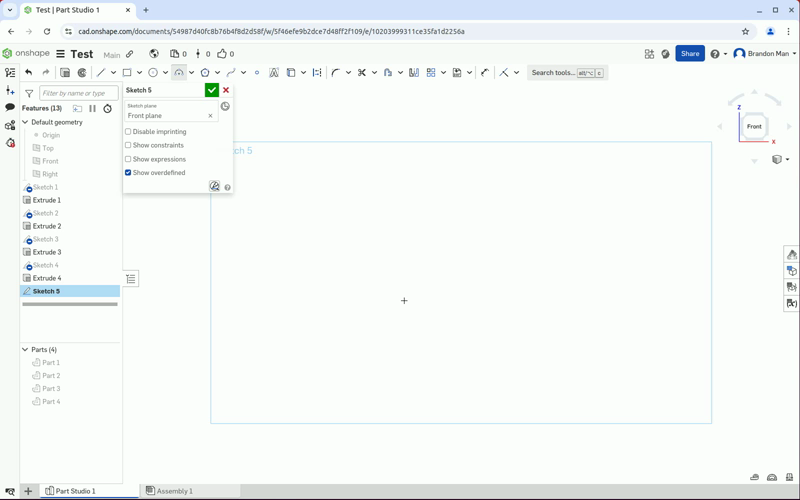
click(404, 300)
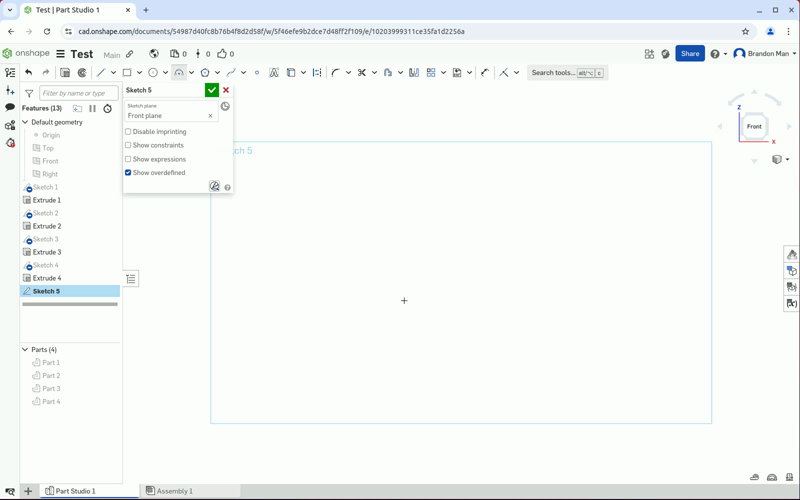
key_up(shift)
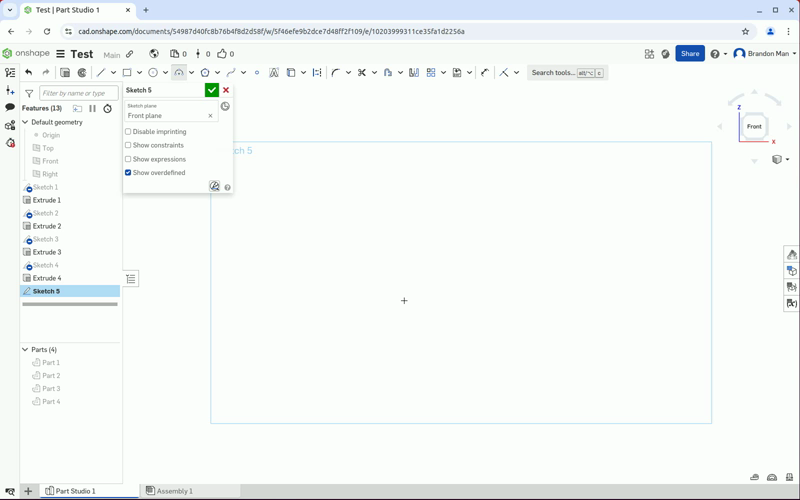
key_down(shift)
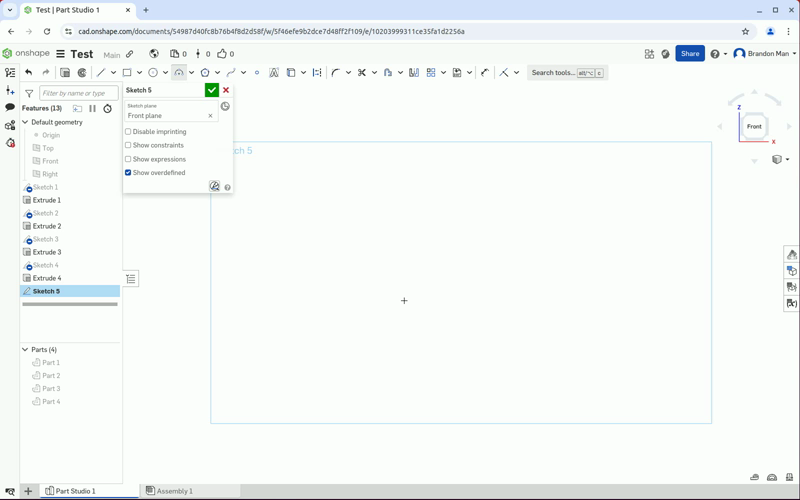
mouse_move(442, 338)
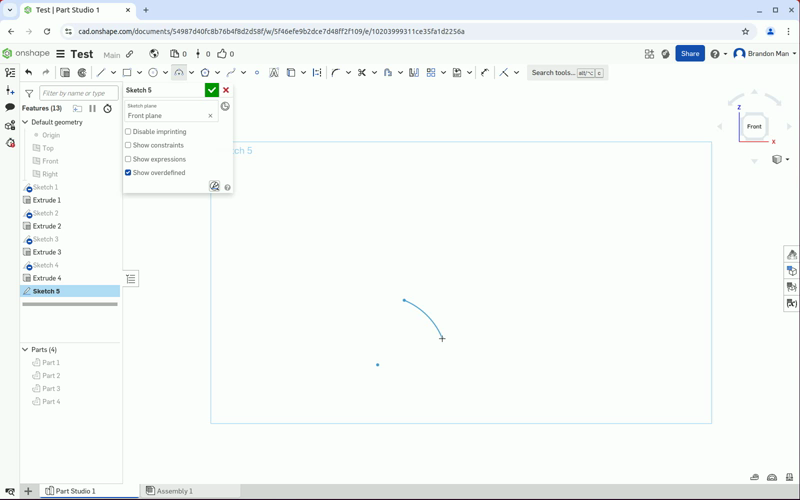
click(442, 338)
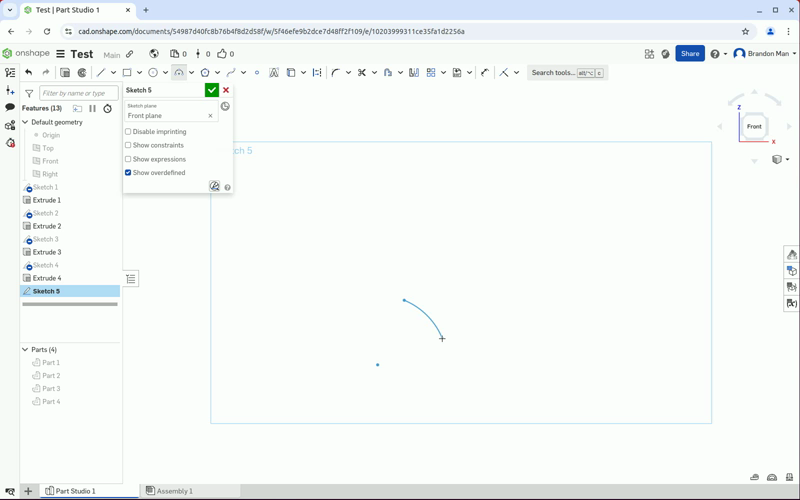
mouse_move(418, 324)
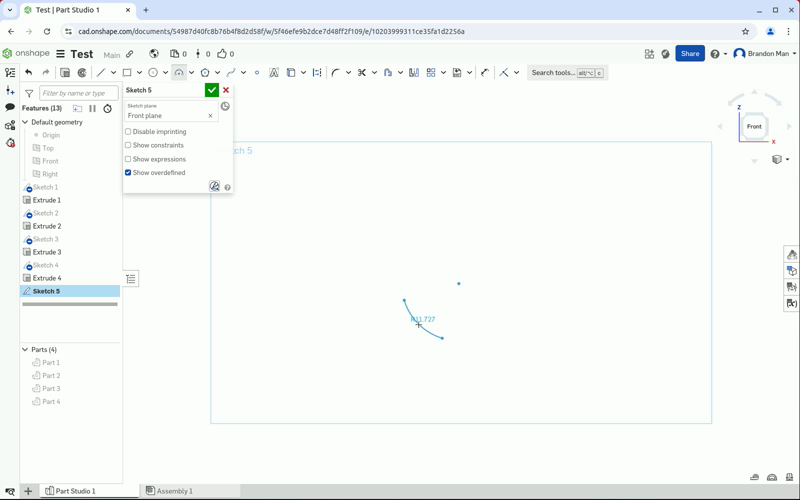
click(418, 324)
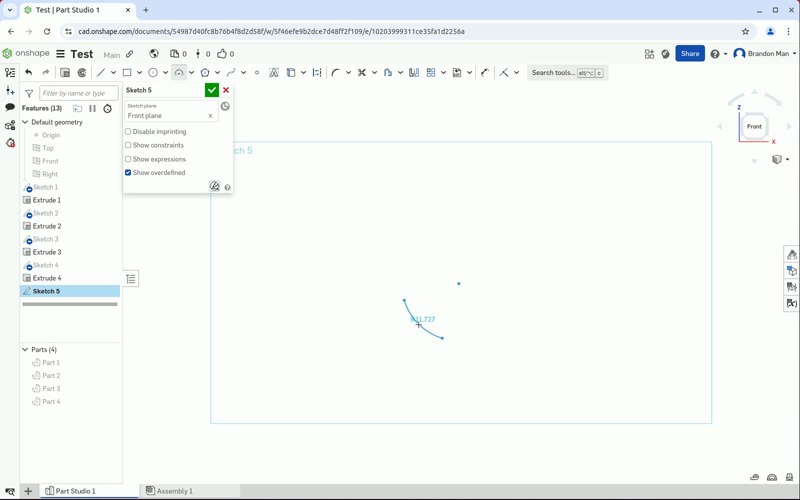
key_up(shift)
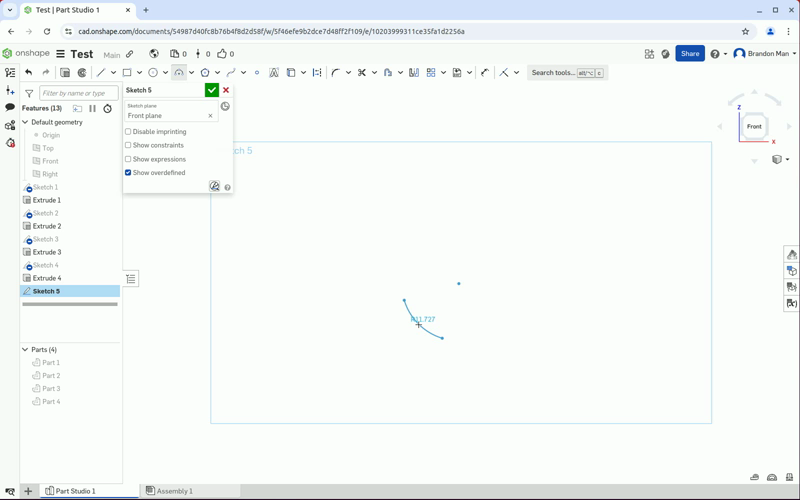
key(esc)
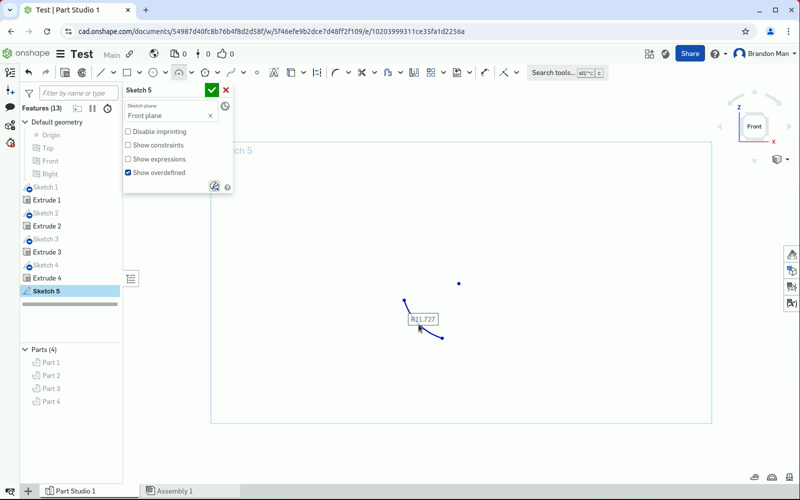
key(l)
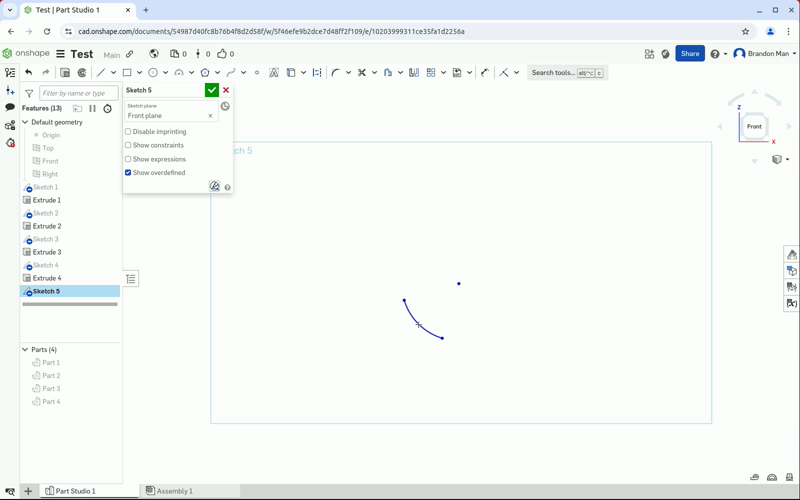
mouse_move(442, 338)
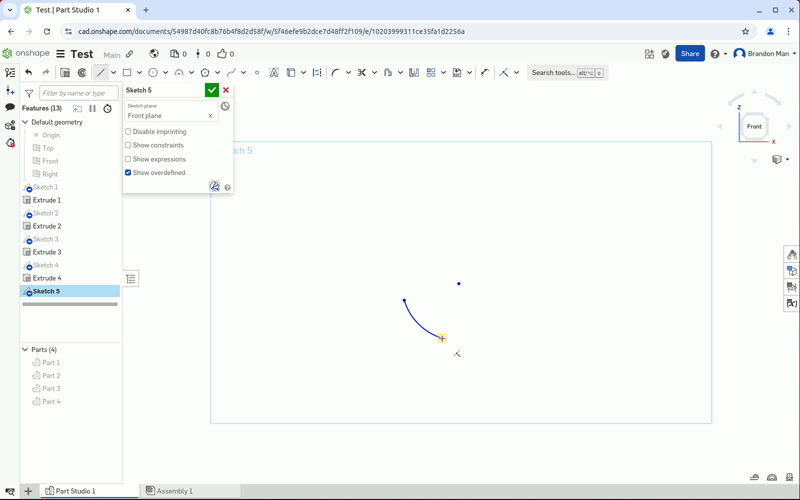
click(442, 338)
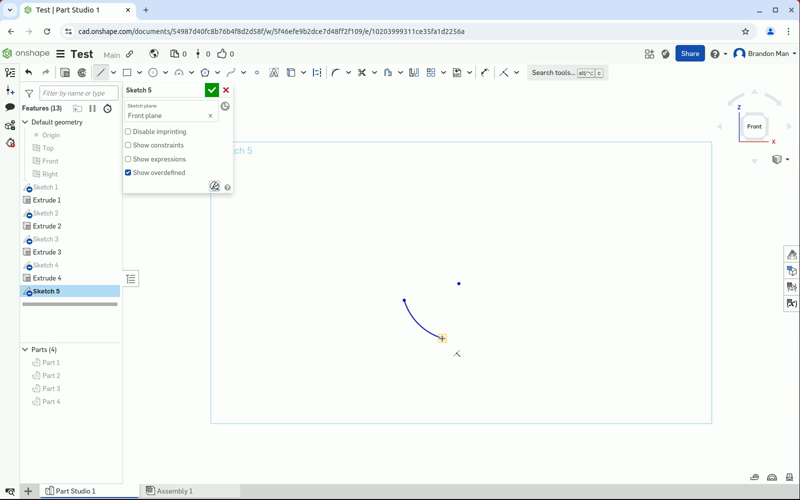
key_down(shift)
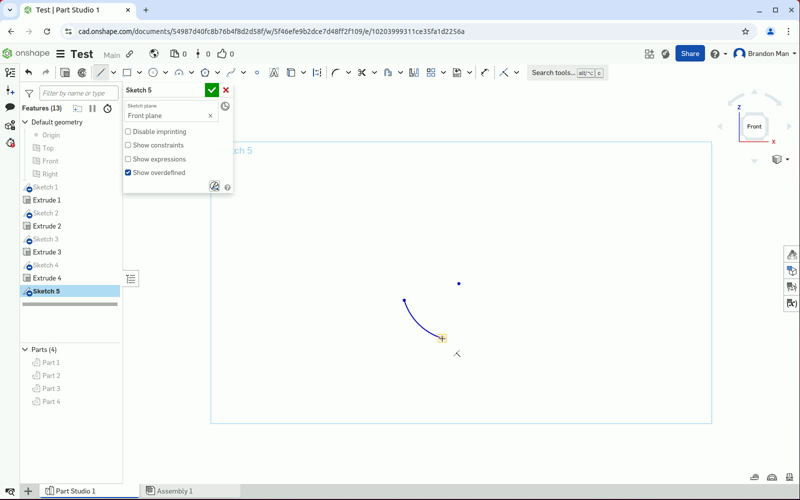
mouse_move(472, 338)
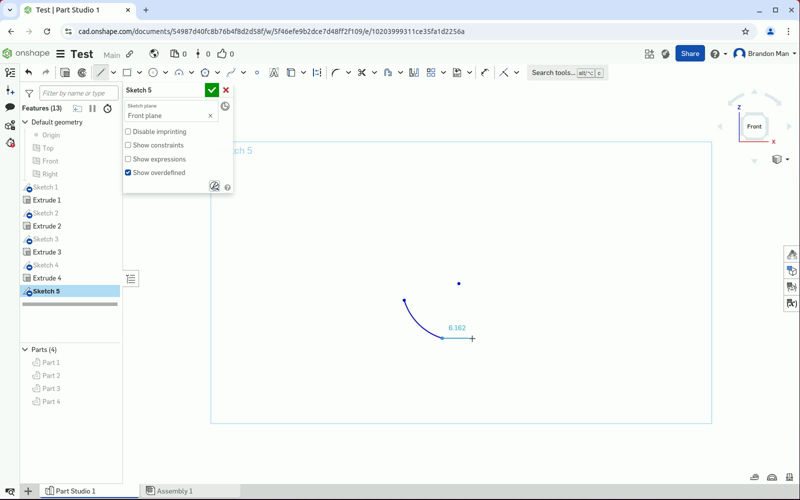
mouse_move(479, 338)
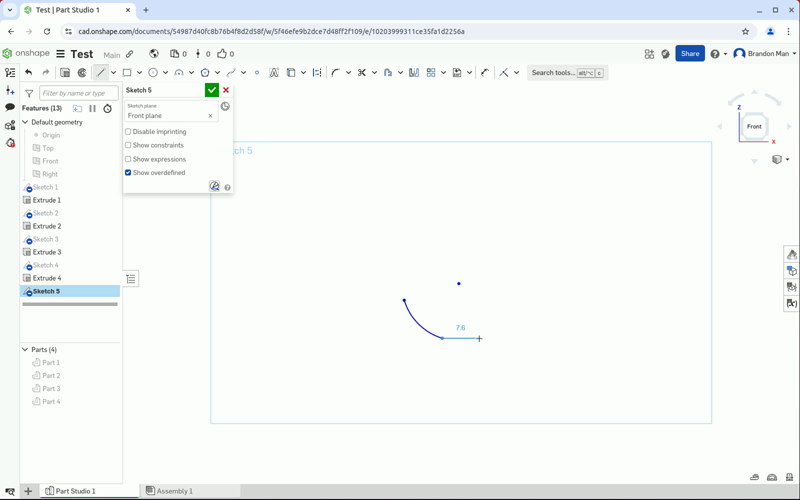
click(479, 338)
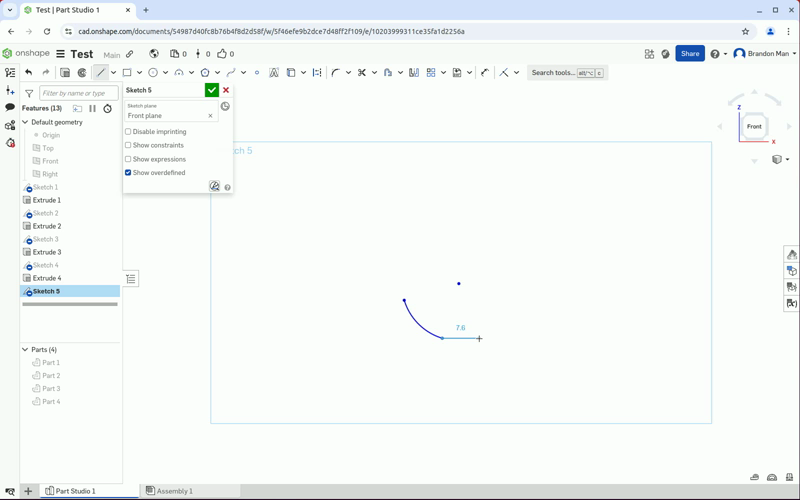
key_up(shift)
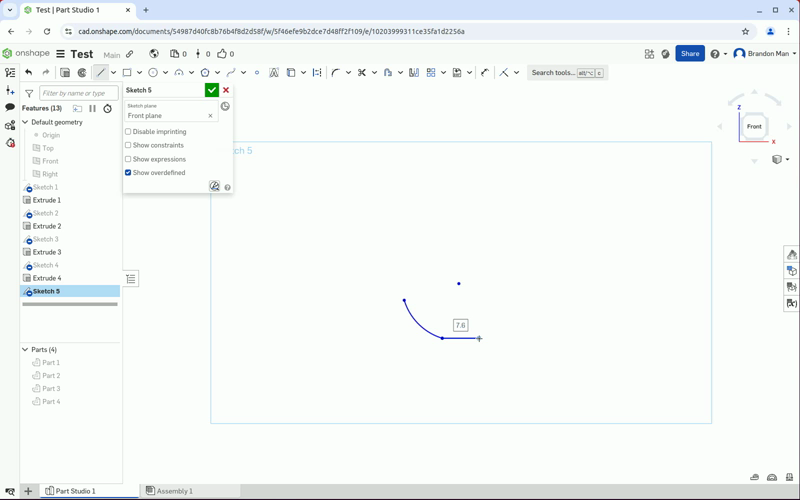
key(esc)
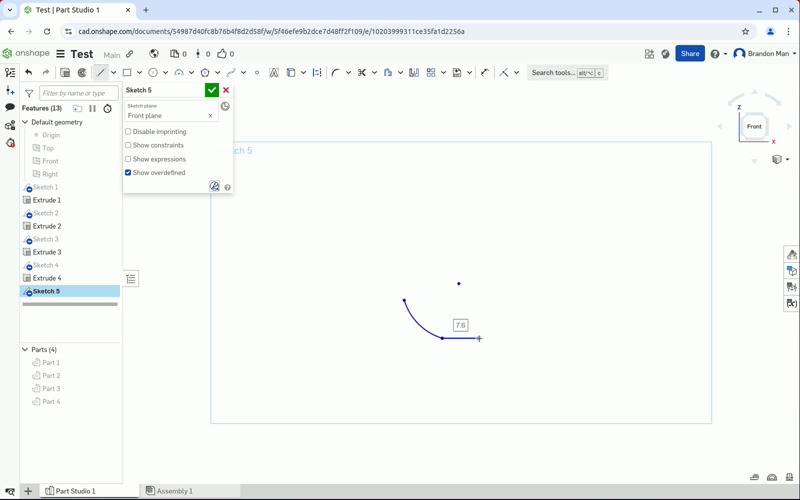
key(a)
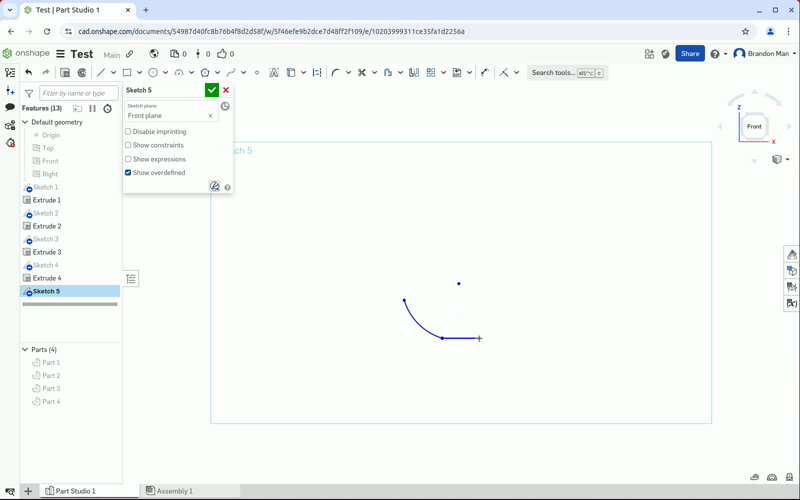
mouse_move(479, 338)
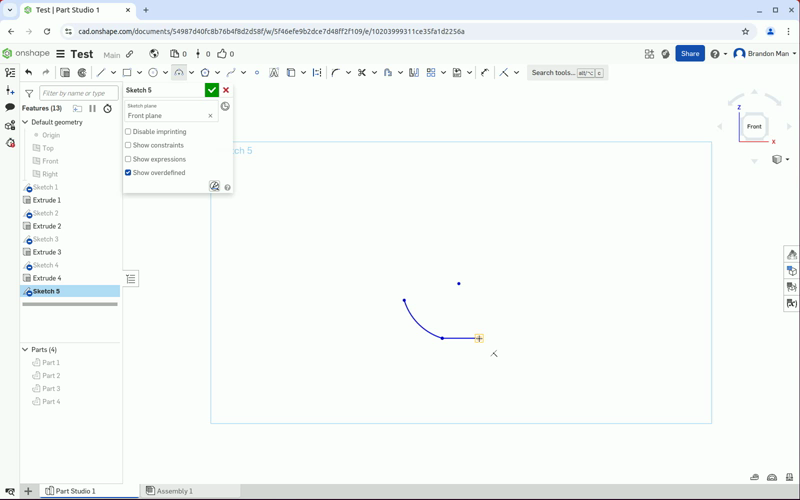
click(479, 338)
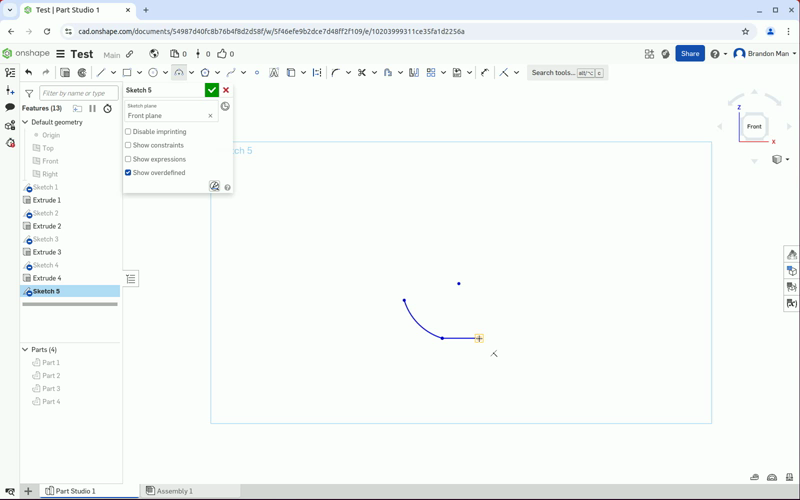
key_down(shift)
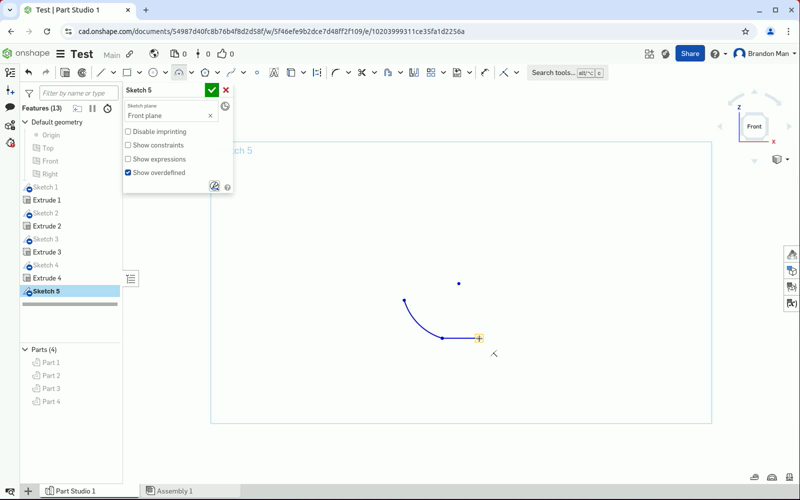
mouse_move(516, 300)
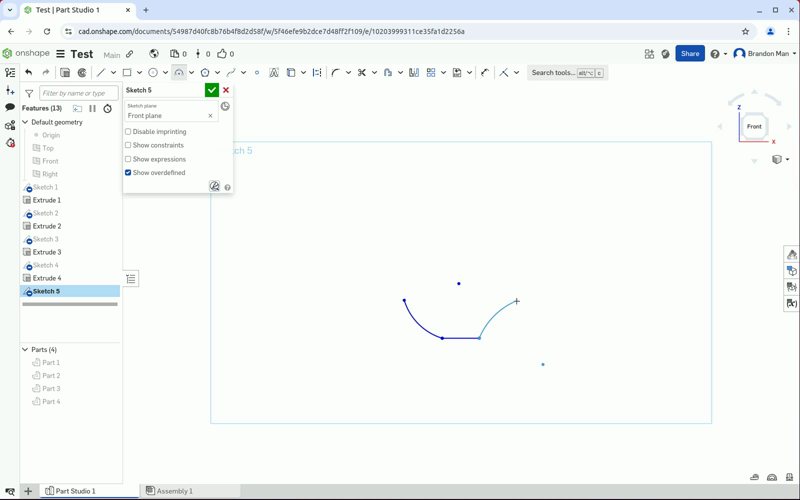
click(516, 300)
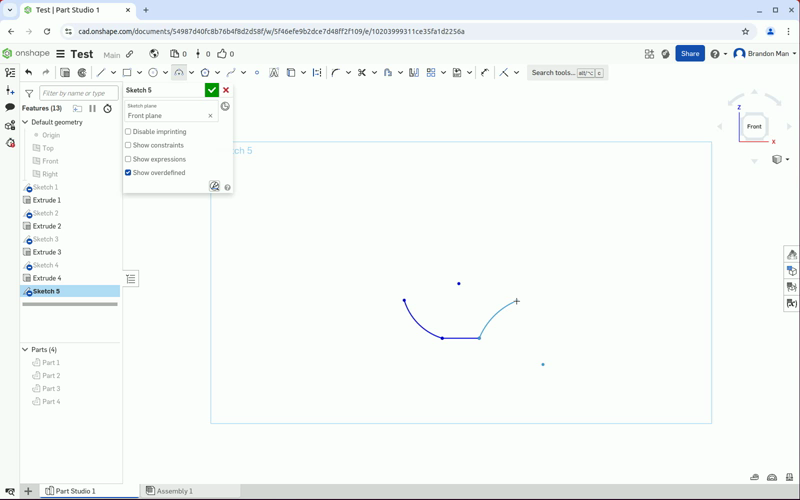
mouse_move(502, 324)
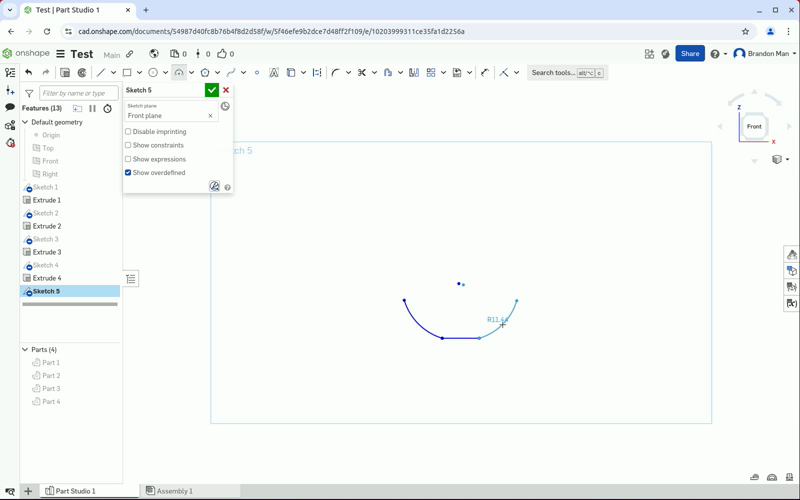
click(502, 324)
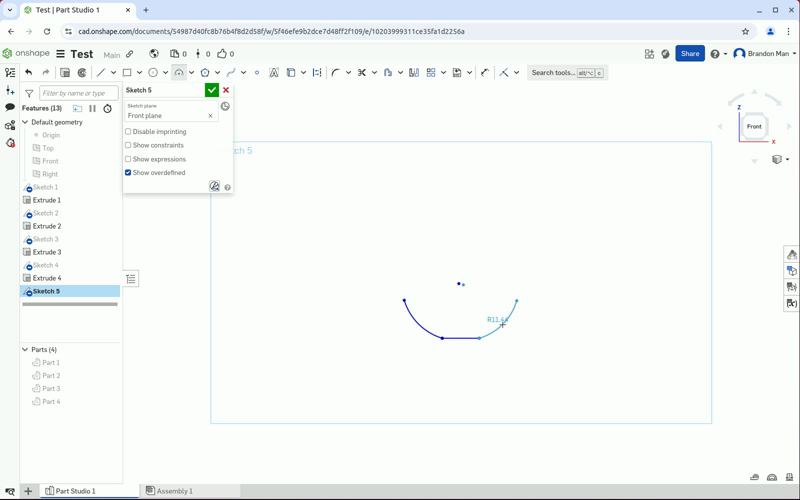
key_up(shift)
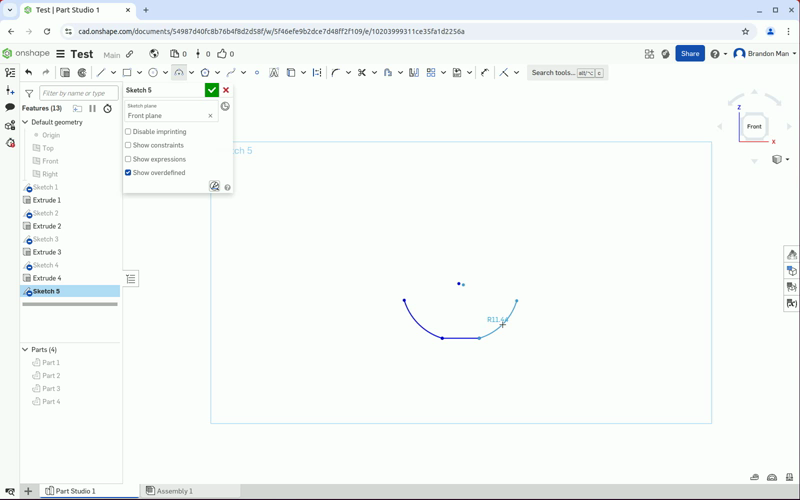
key(esc)
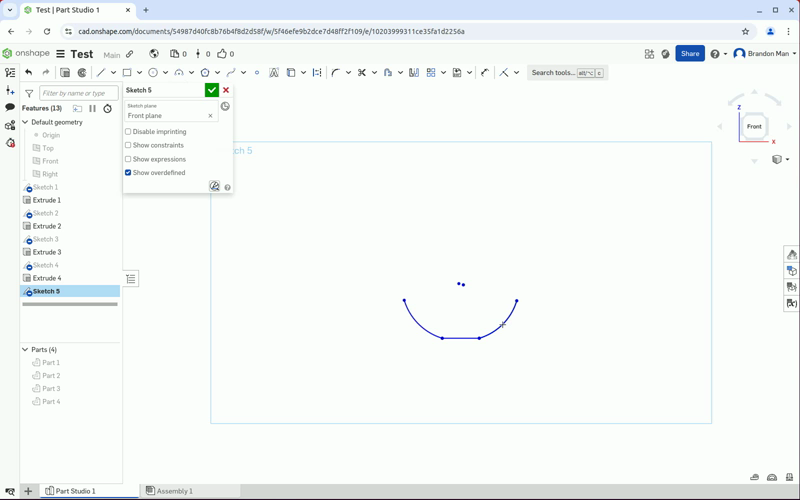
key(l)
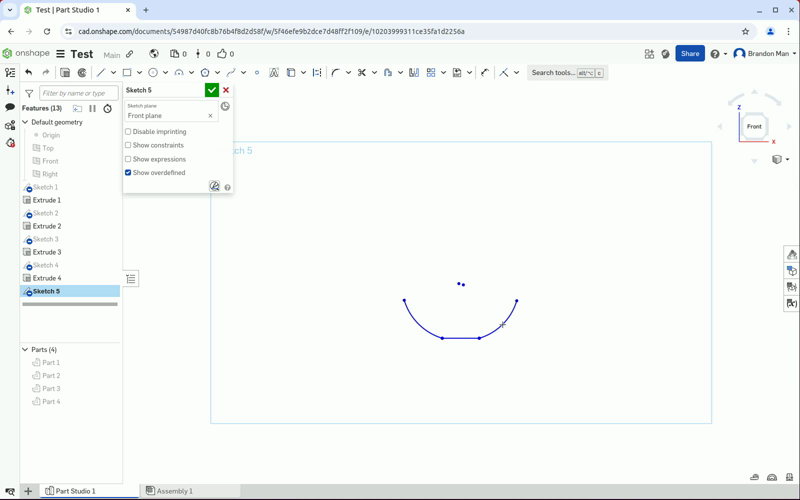
mouse_move(516, 300)
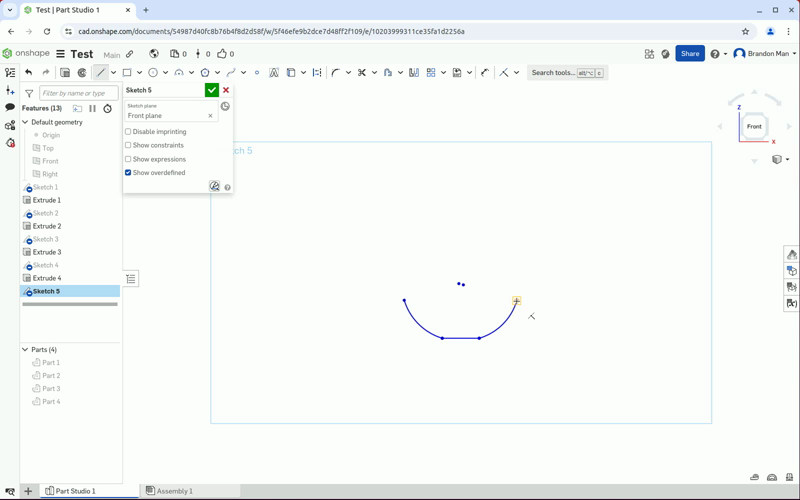
click(516, 300)
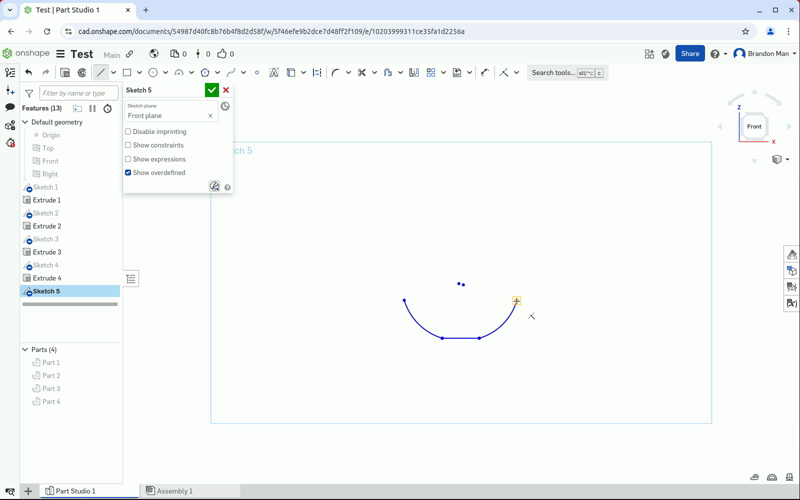
key_down(shift)
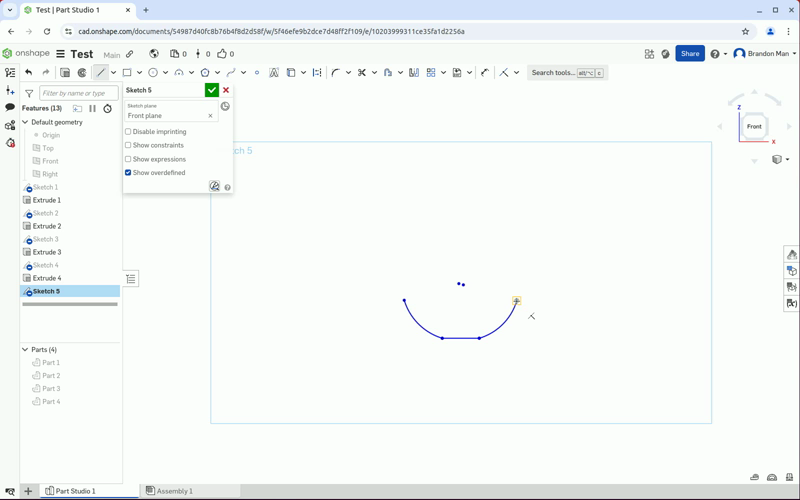
mouse_move(546, 300)
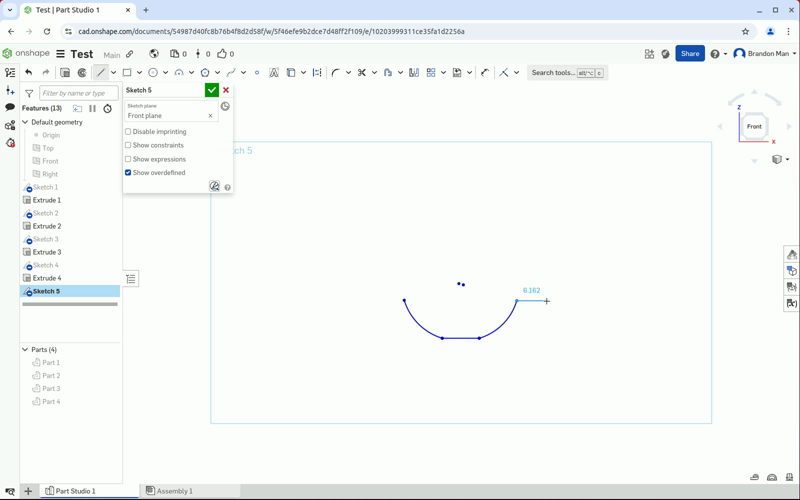
mouse_move(516, 264)
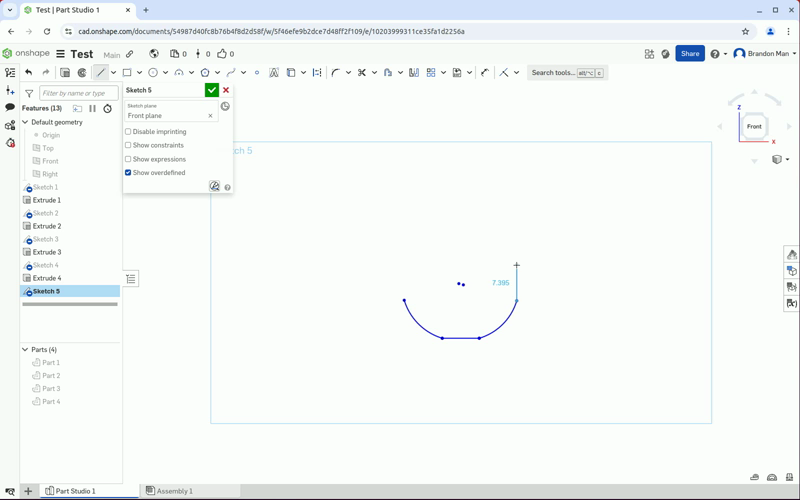
click(516, 264)
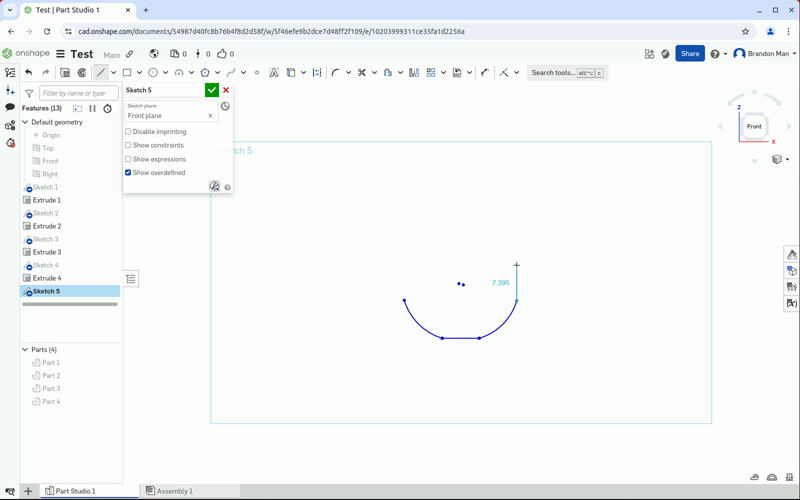
key_up(shift)
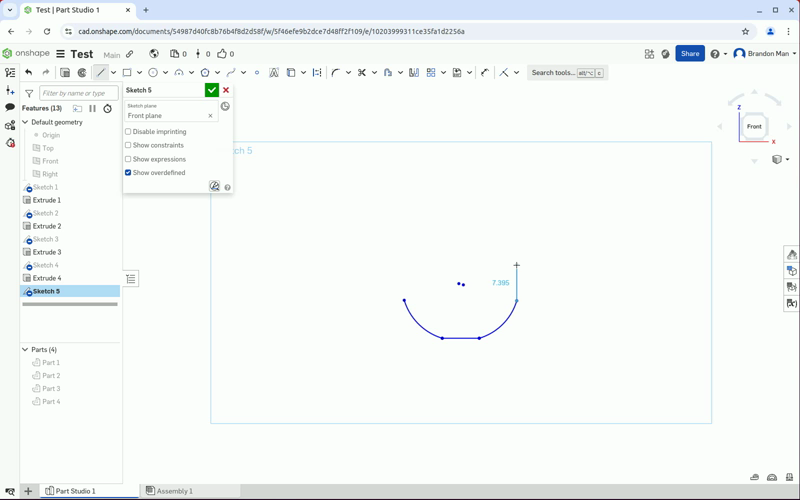
key(esc)
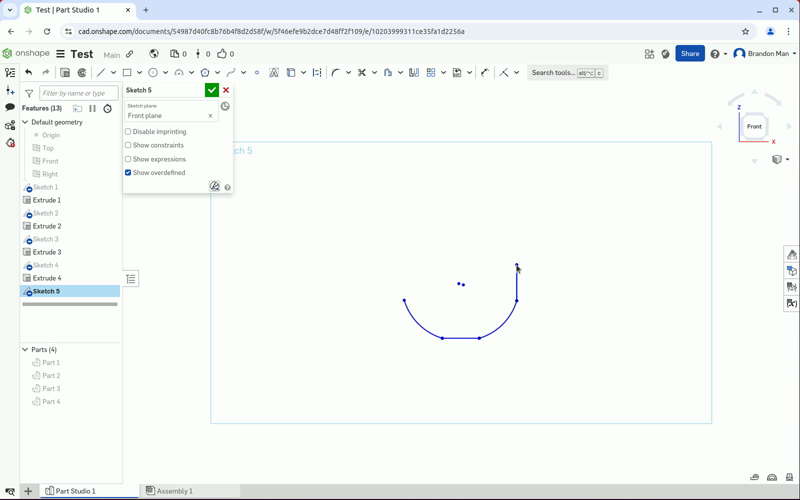
key(a)
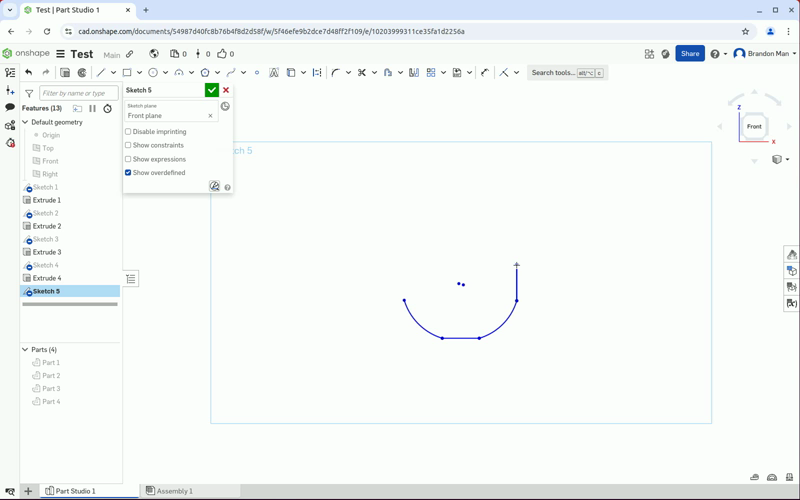
mouse_move(516, 264)
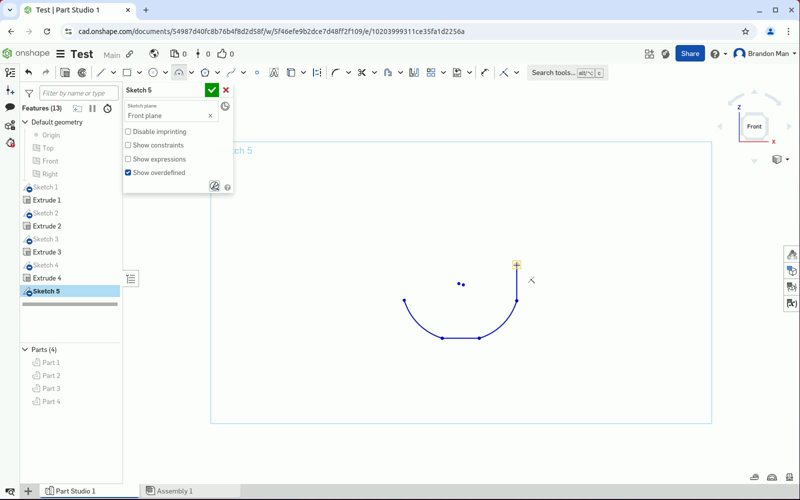
click(516, 264)
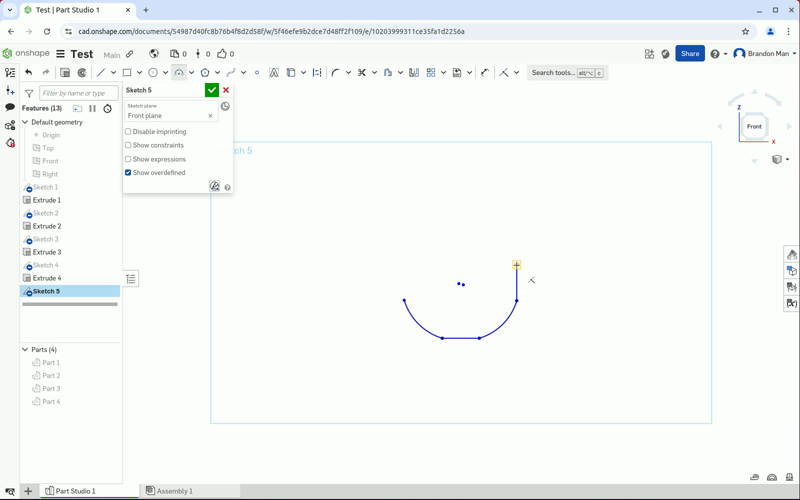
key_down(shift)
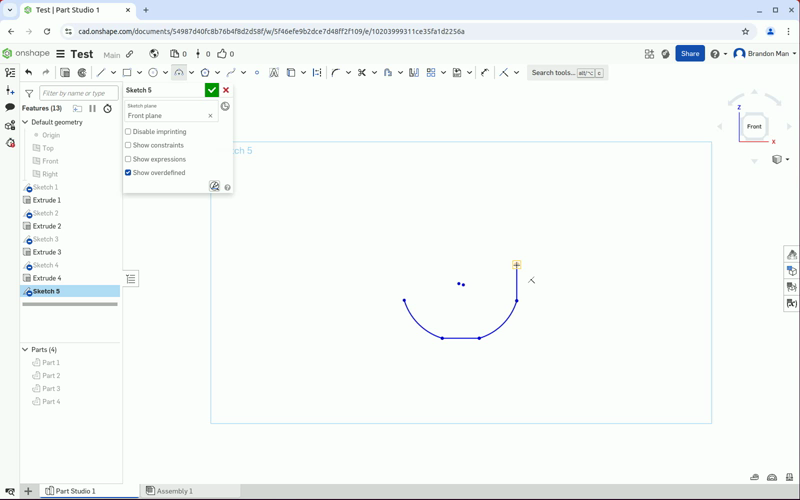
mouse_move(479, 225)
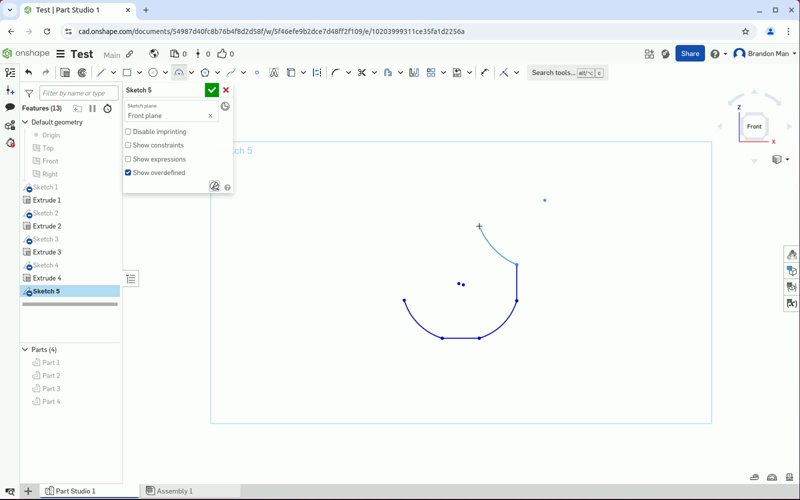
click(479, 225)
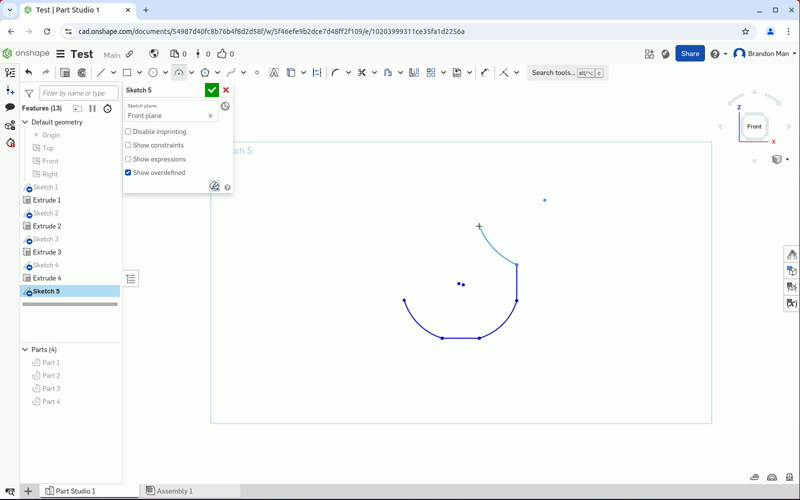
mouse_move(502, 240)
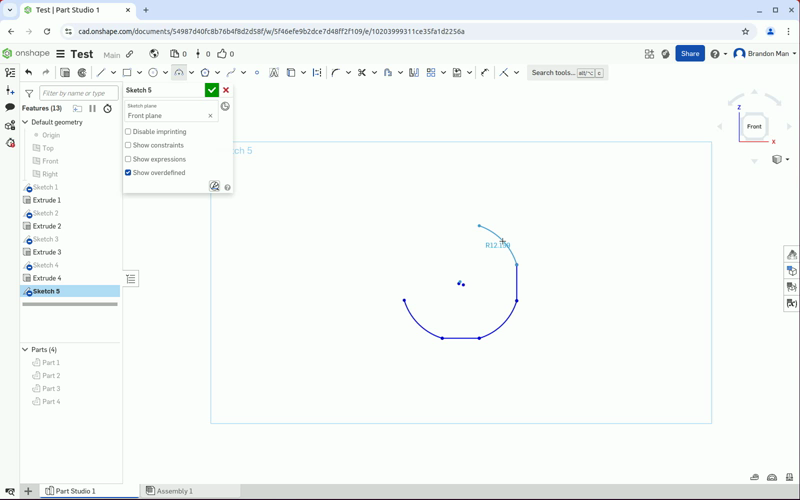
click(502, 240)
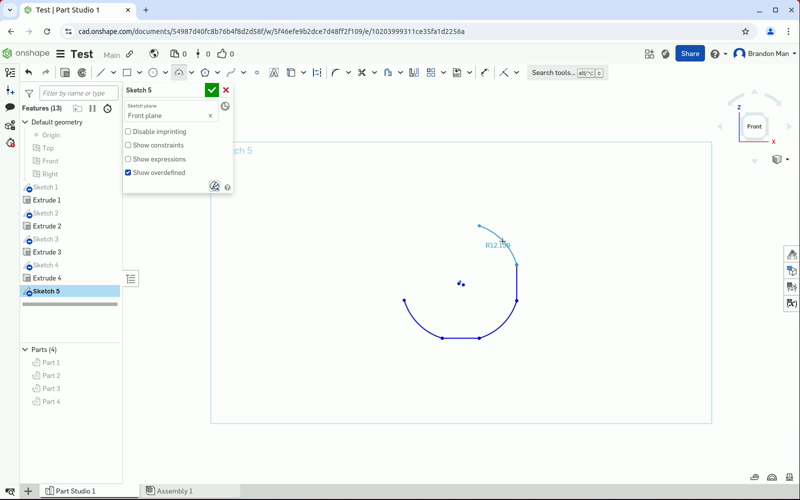
key_up(shift)
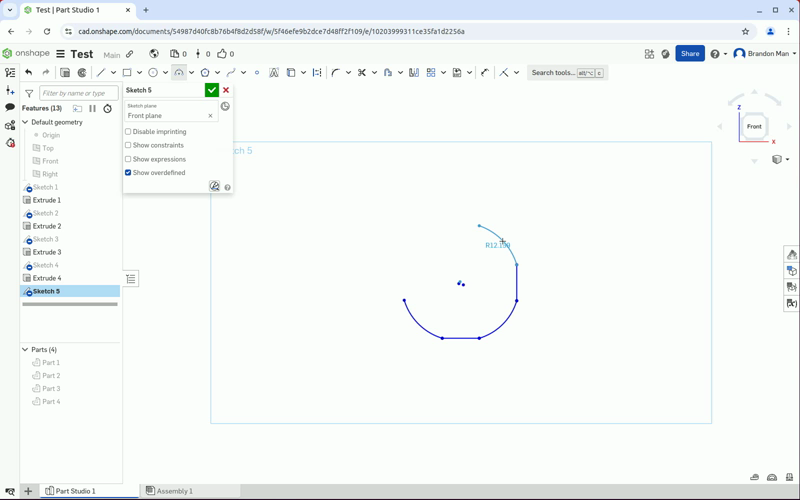
key(esc)
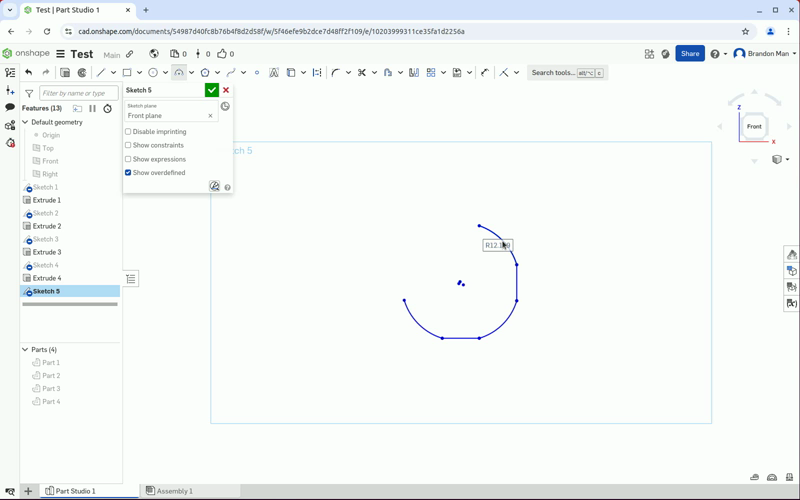
key(l)
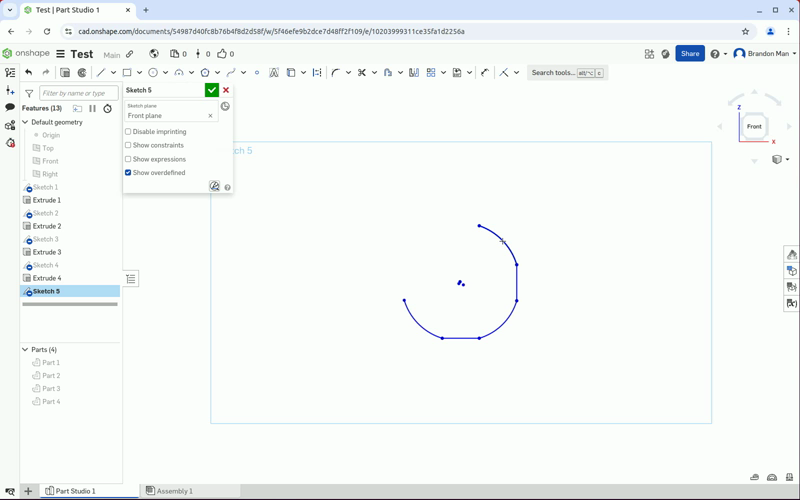
mouse_move(479, 225)
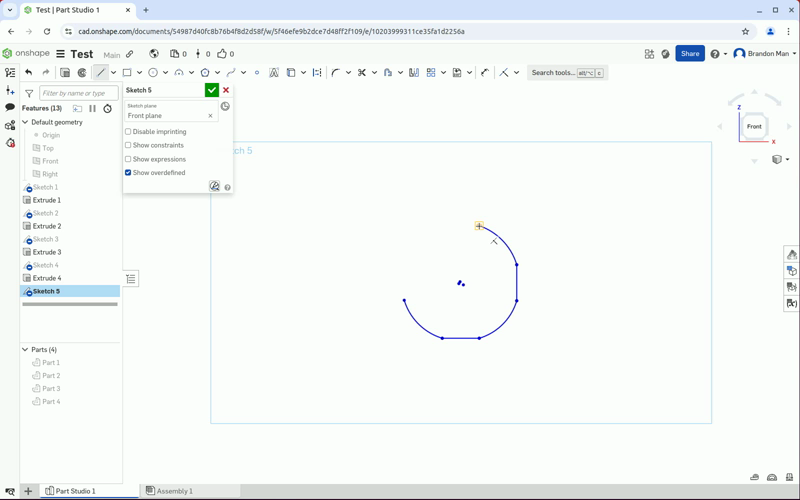
click(479, 225)
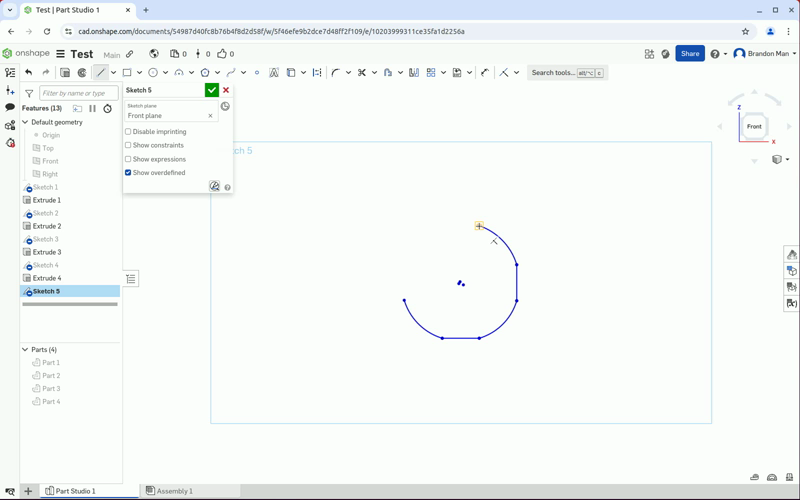
key_down(shift)
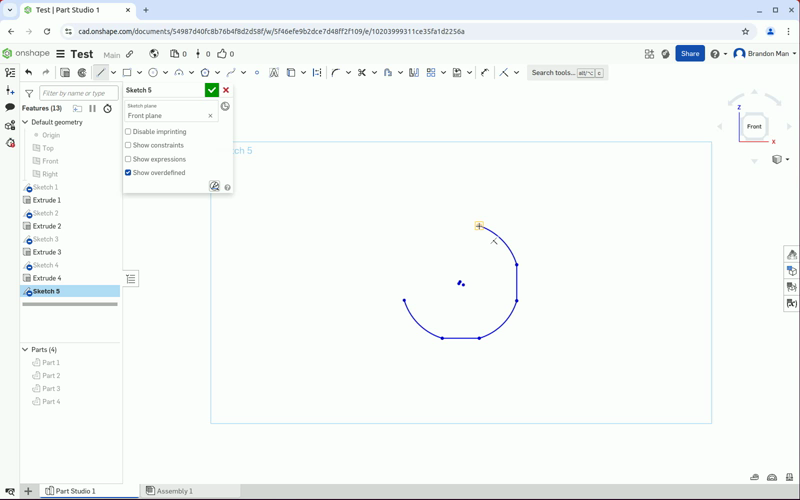
mouse_move(509, 225)
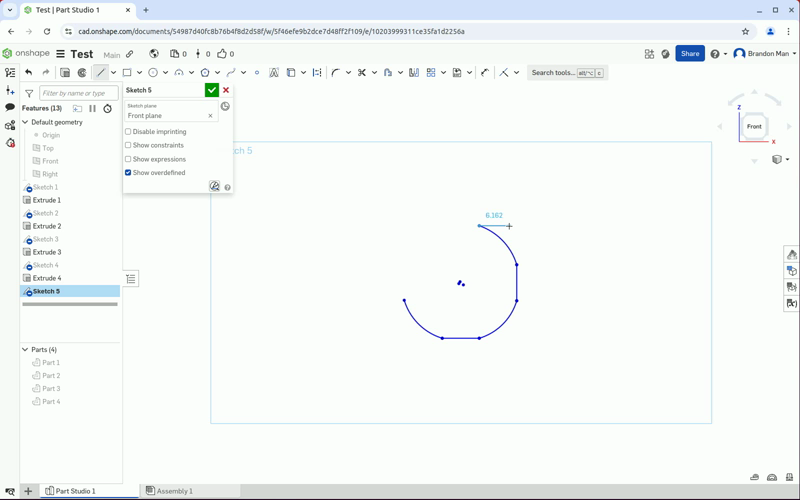
mouse_move(442, 225)
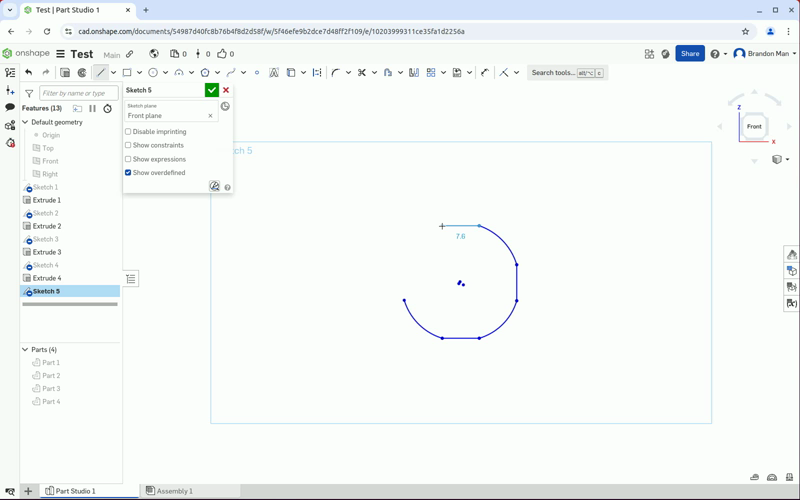
click(442, 225)
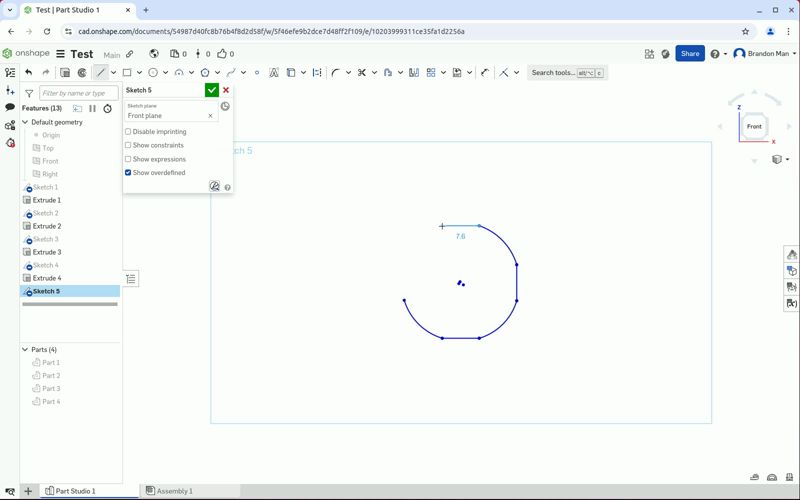
key_up(shift)
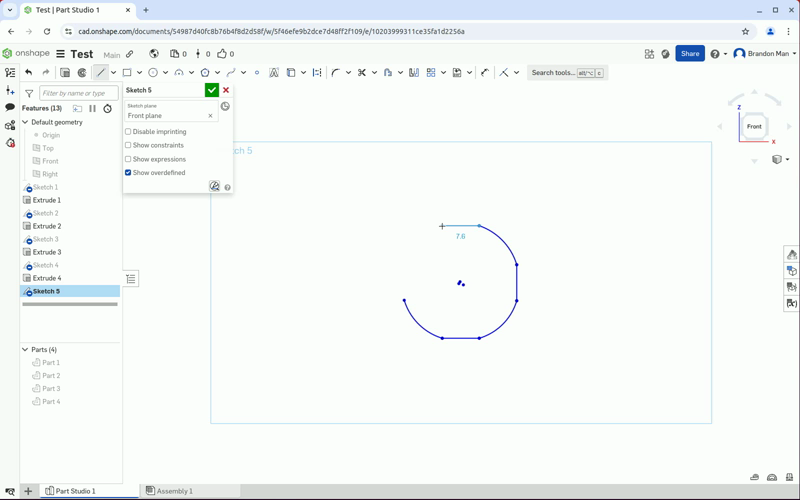
key(esc)
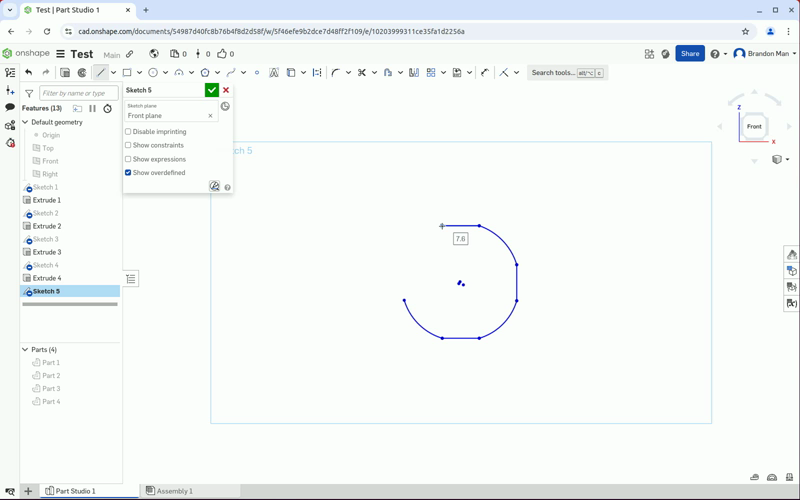
key(a)
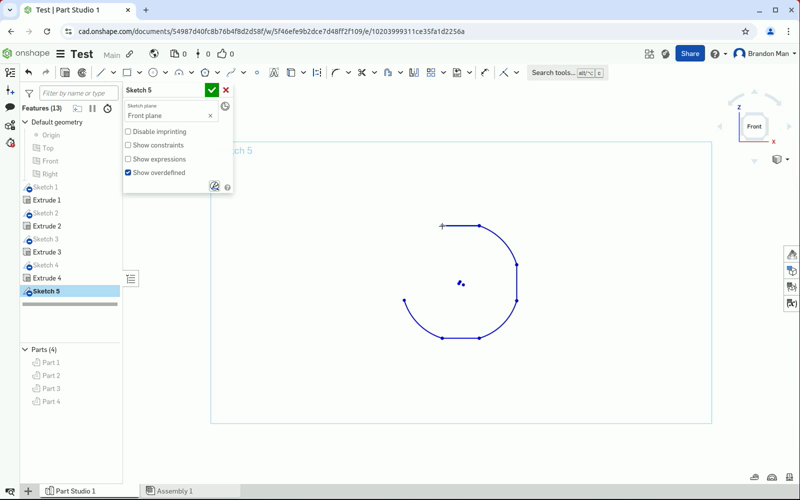
mouse_move(442, 225)
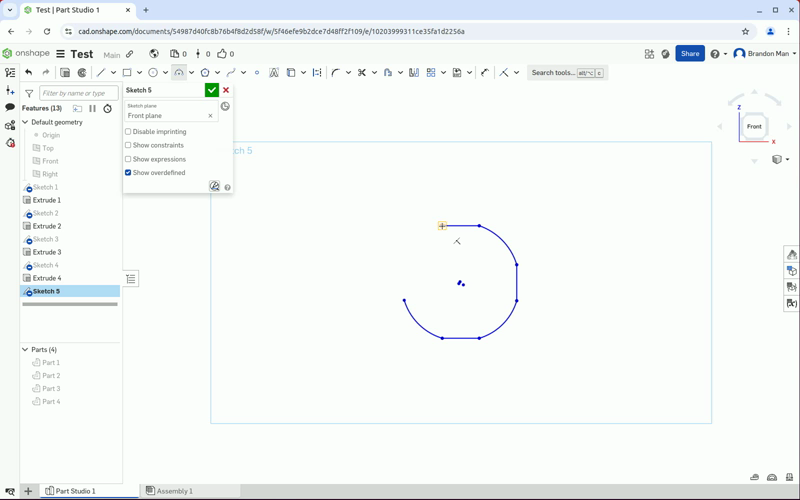
click(442, 225)
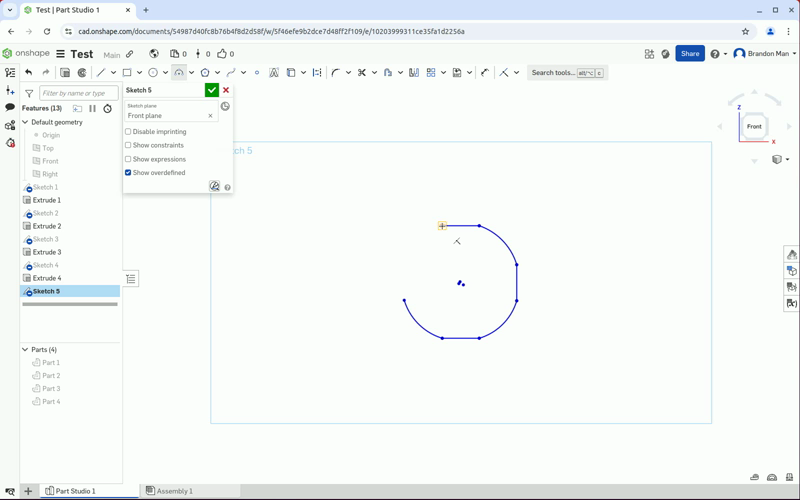
key_down(shift)
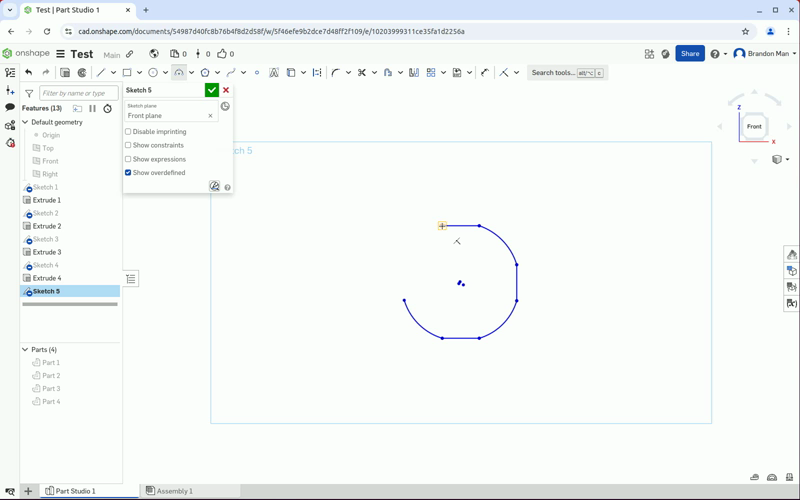
mouse_move(404, 264)
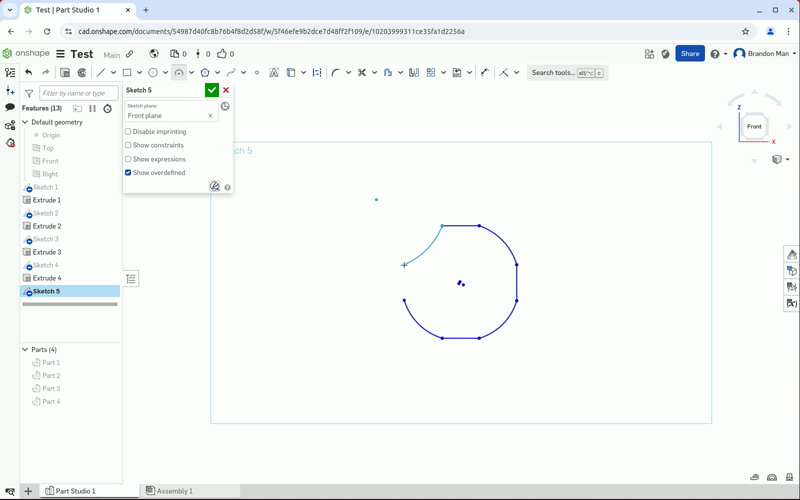
click(404, 264)
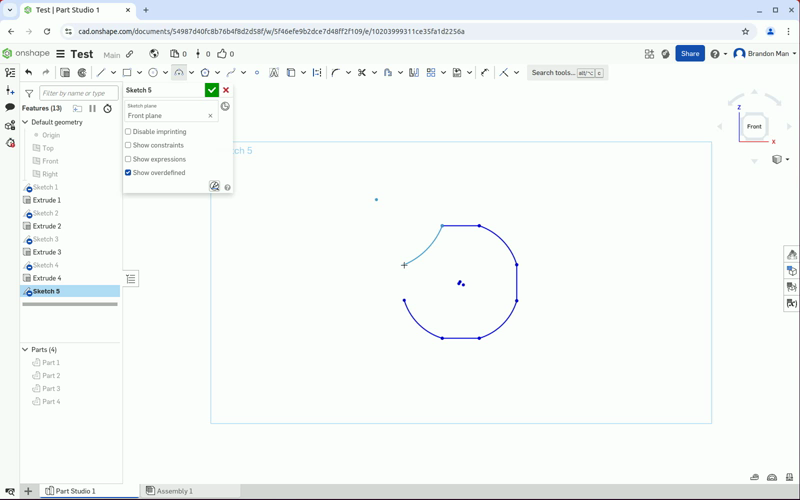
mouse_move(418, 240)
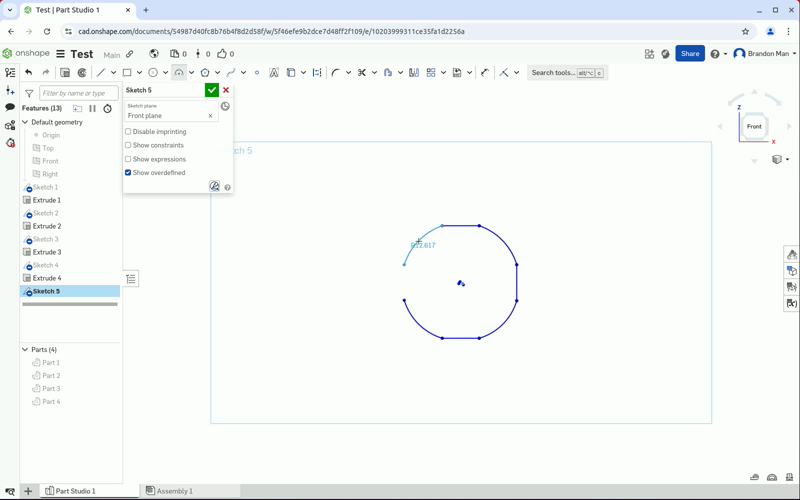
click(418, 240)
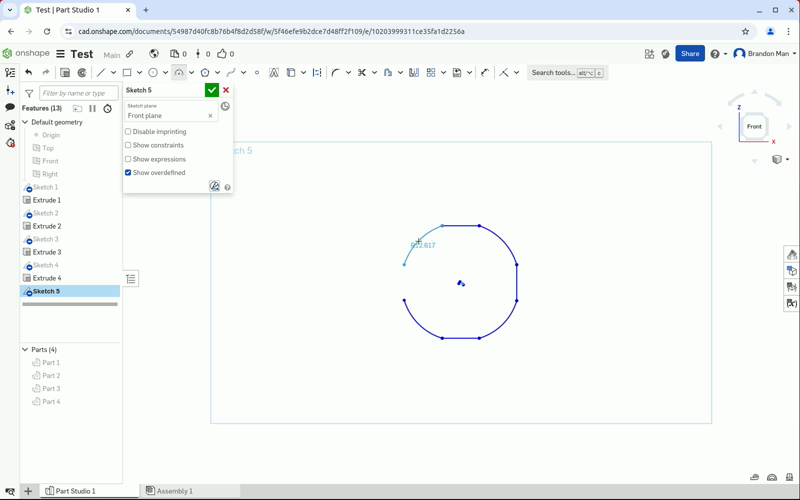
key_up(shift)
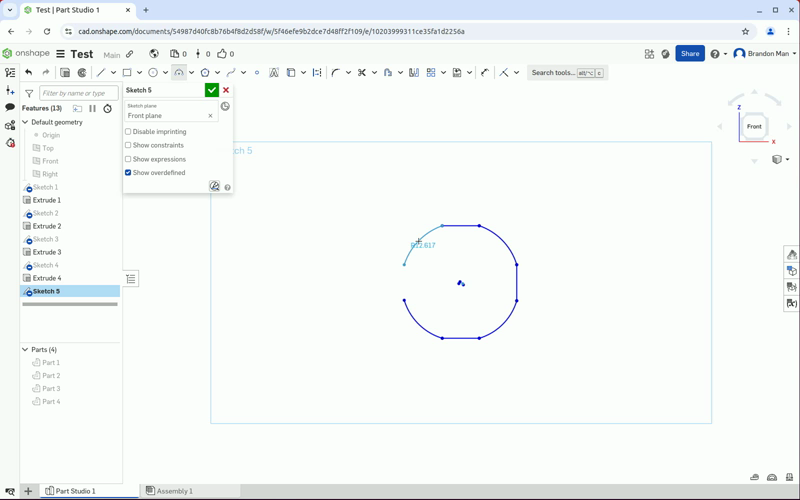
key(esc)
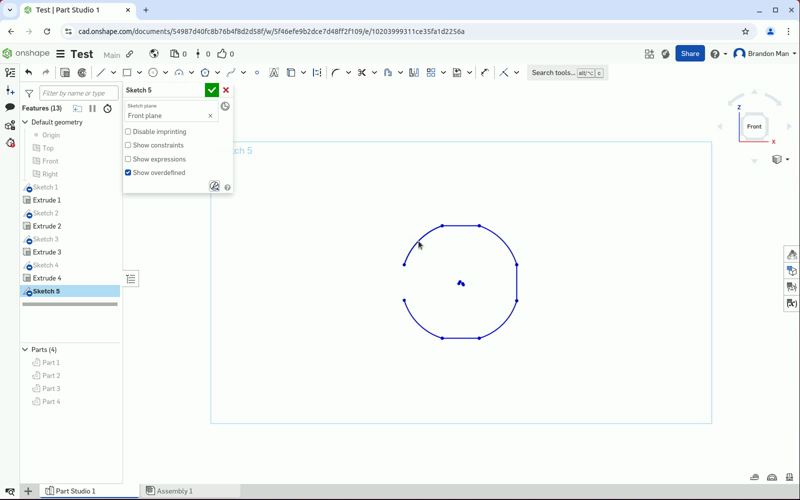
key(l)
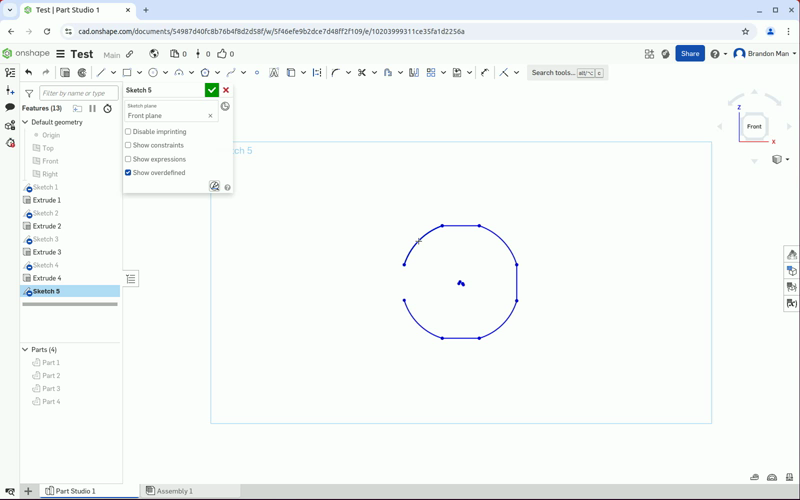
mouse_move(404, 264)
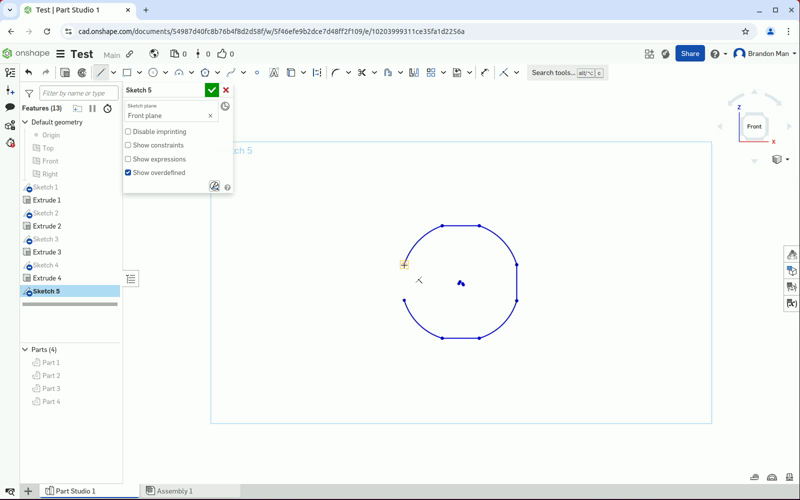
click(404, 264)
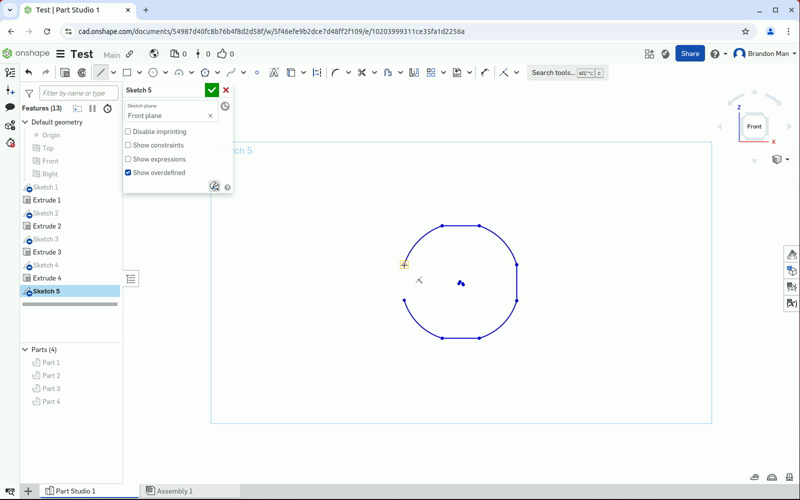
mouse_move(434, 264)
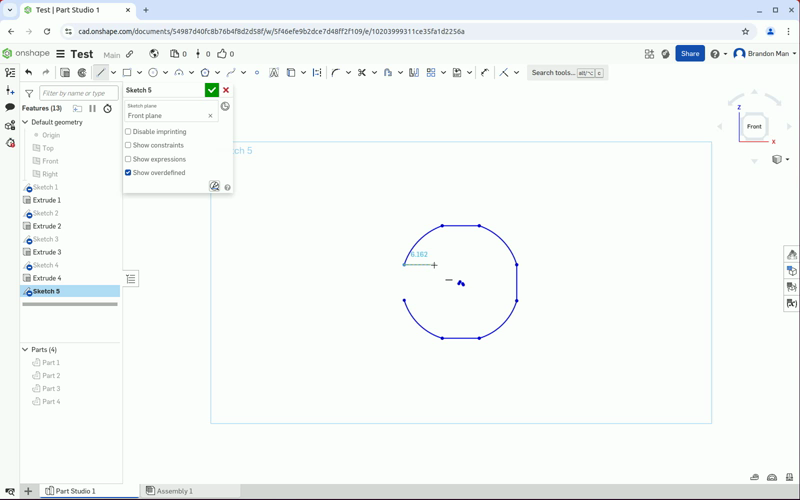
key_down(shift)
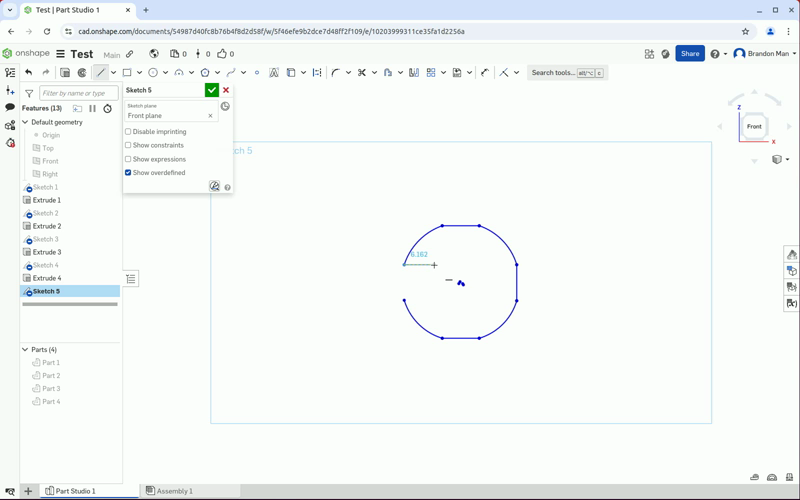
mouse_move(404, 300)
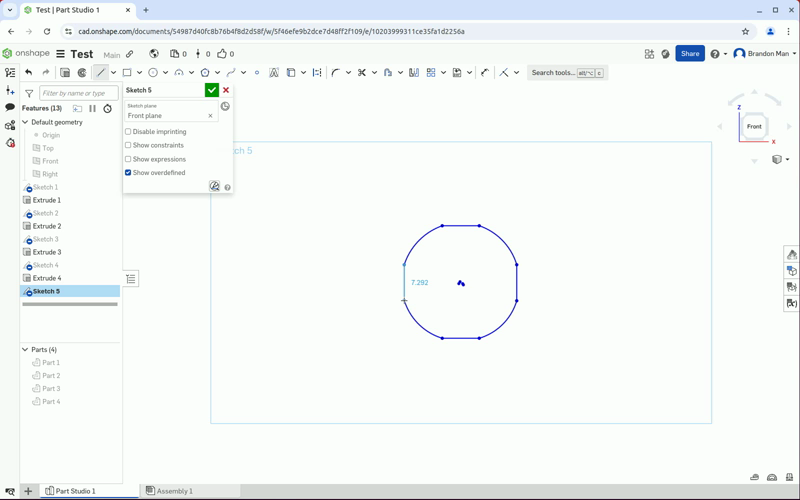
key_up(shift)
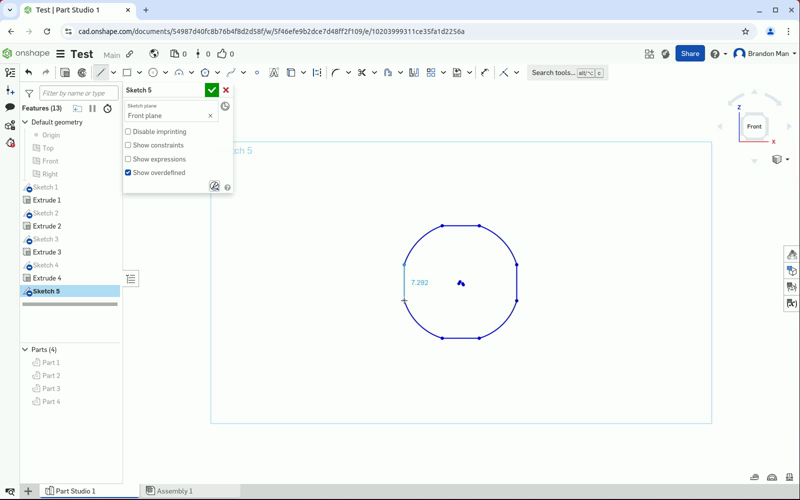
click(404, 300)
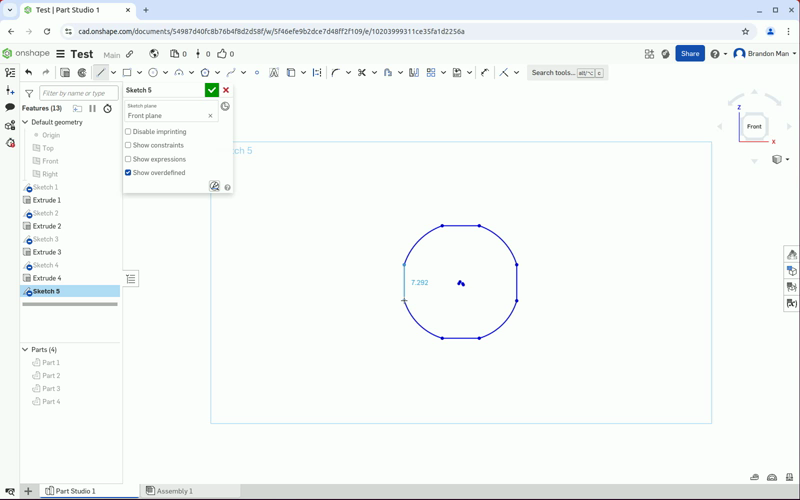
key(esc)
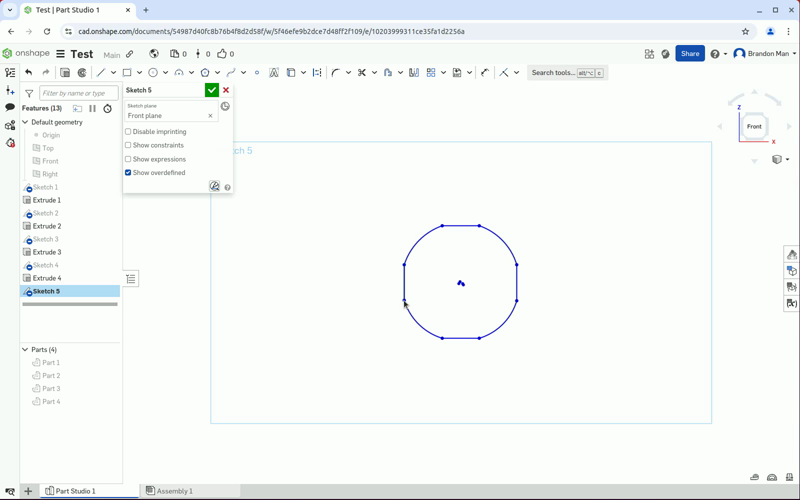
mouse_move(432, 268)
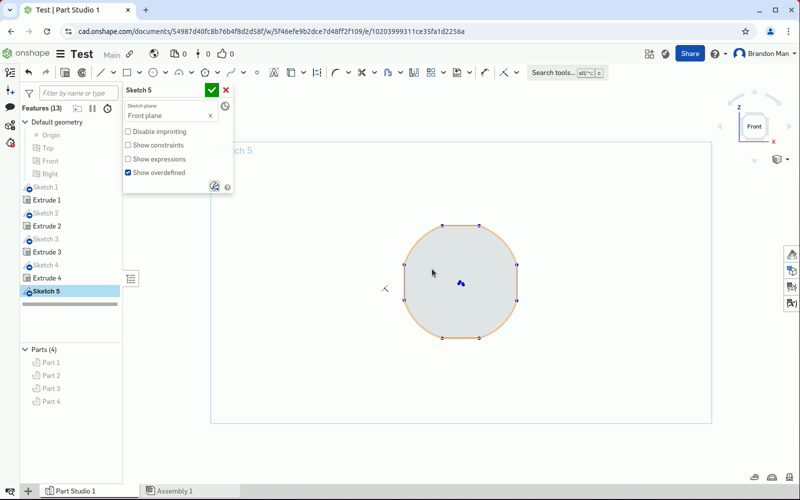
click(432, 268)
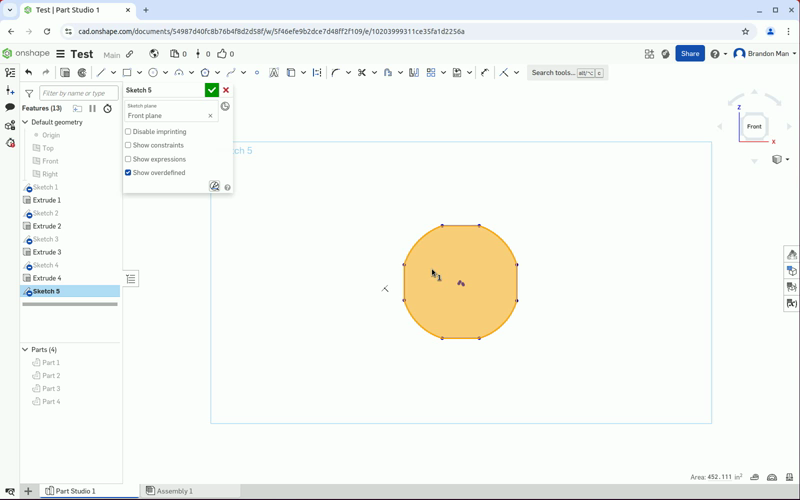
mouse_move(73, 352)
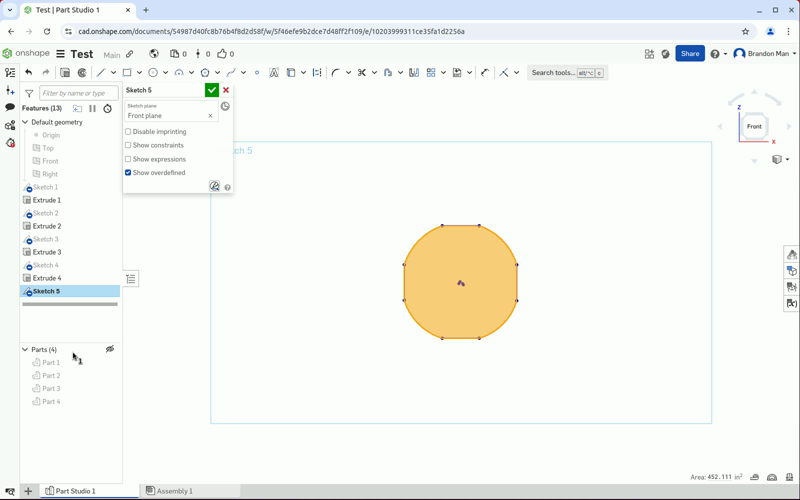
key(shift+y)
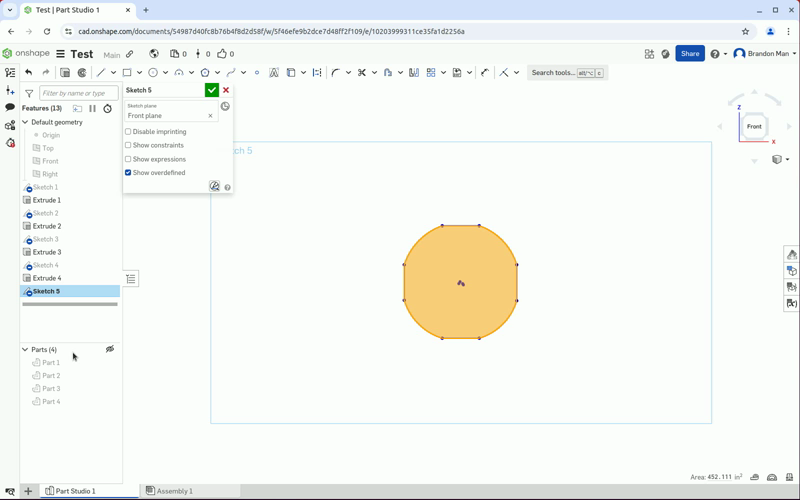
key(shift+e)
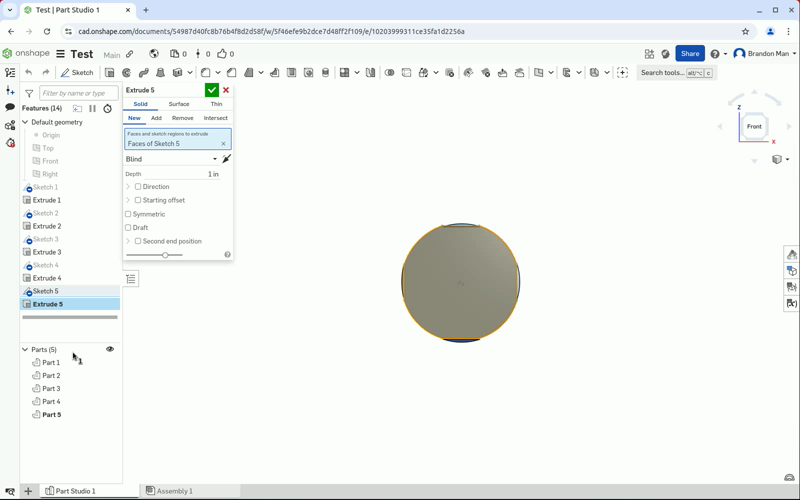
mouse_move(143, 106)
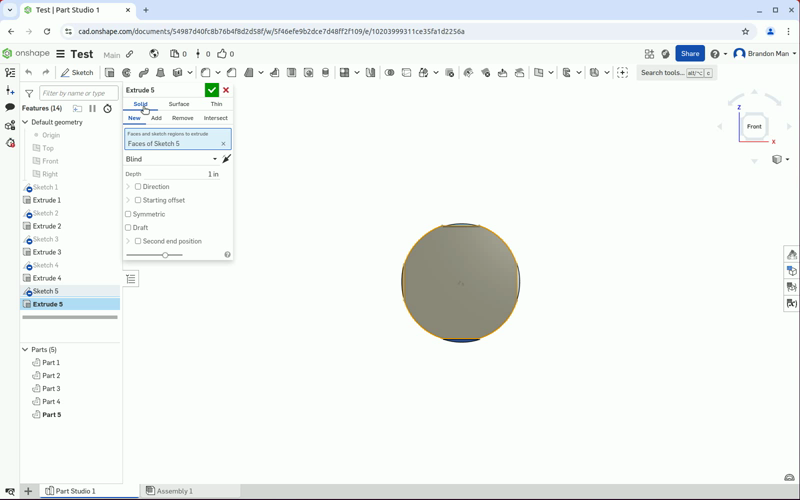
click(143, 106)
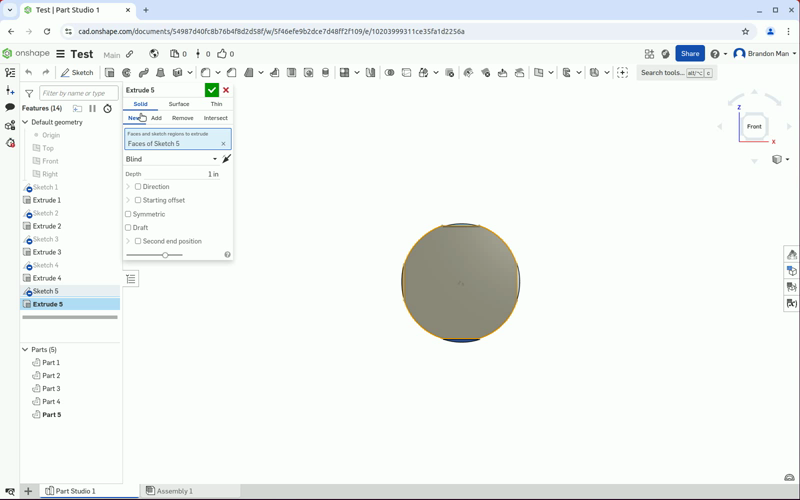
mouse_move(137, 120)
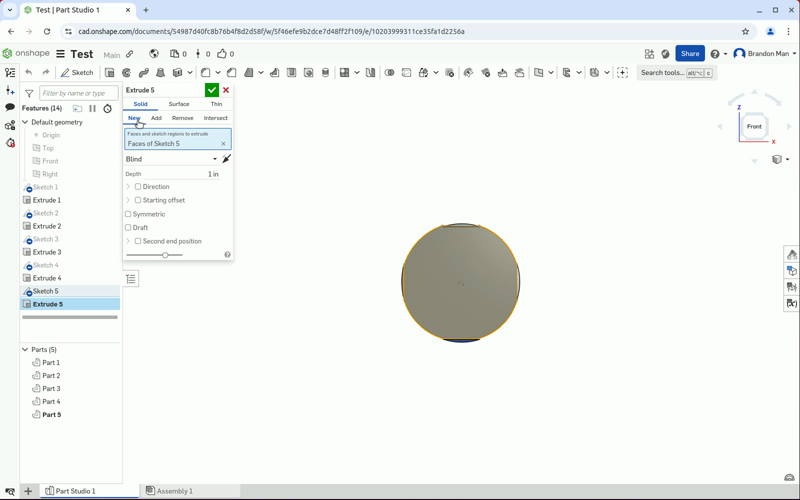
click(137, 120)
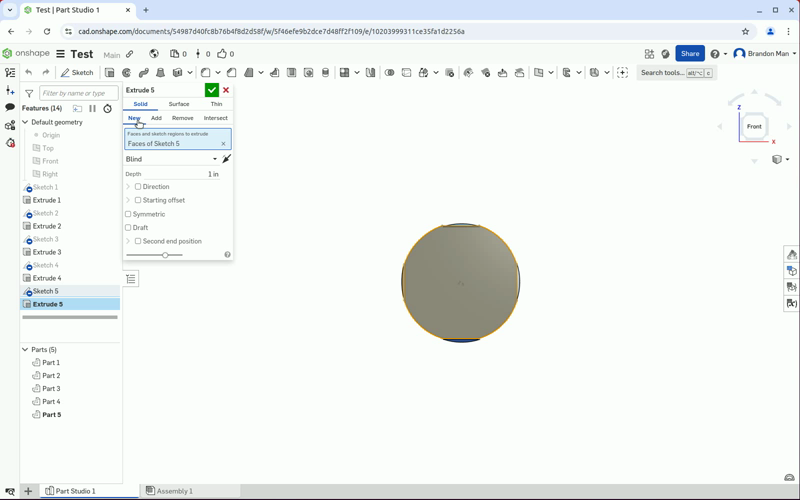
key(tab, 4)
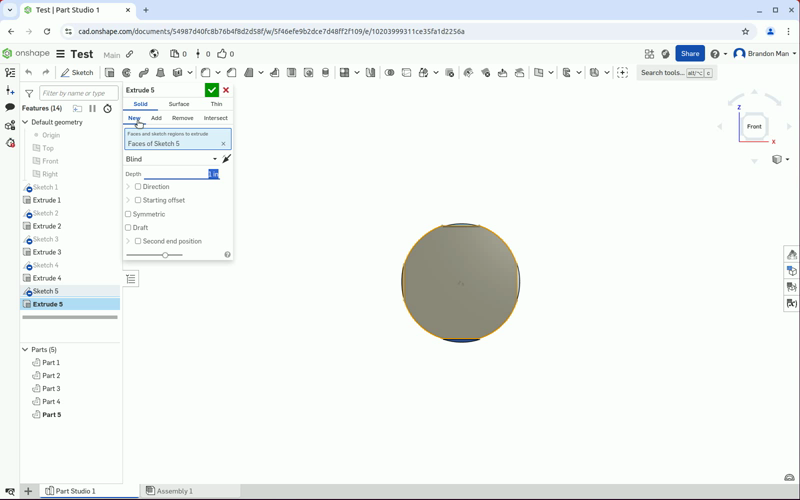
text(23.108)
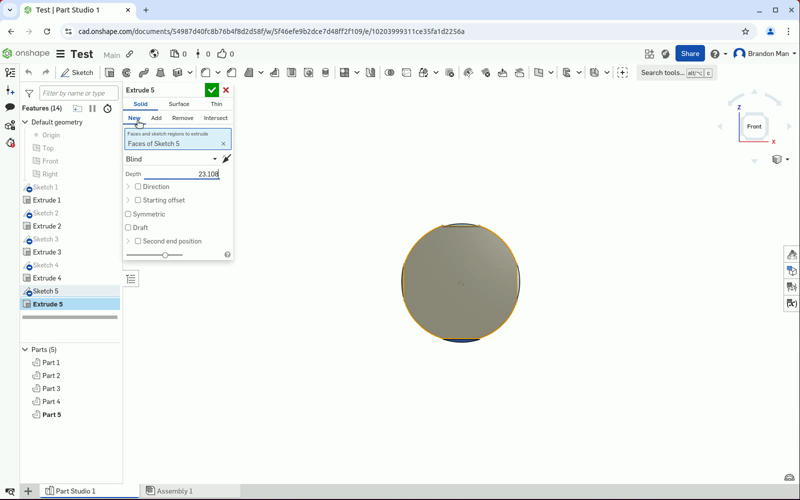
key(enter)
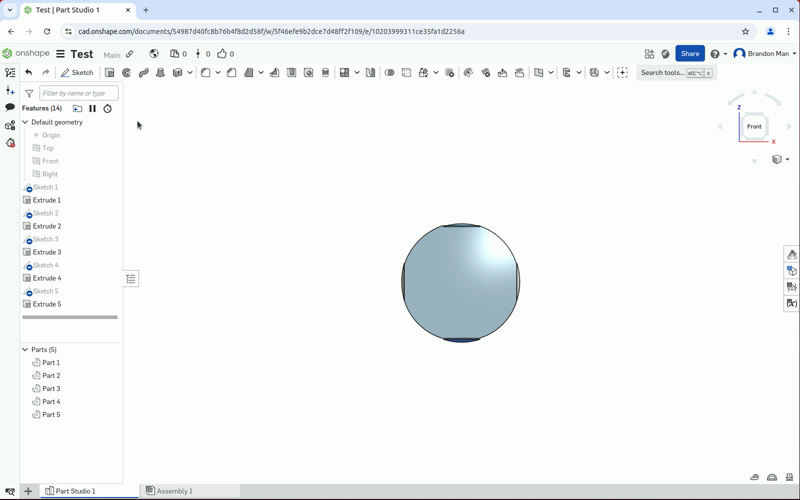
key(shift+h)
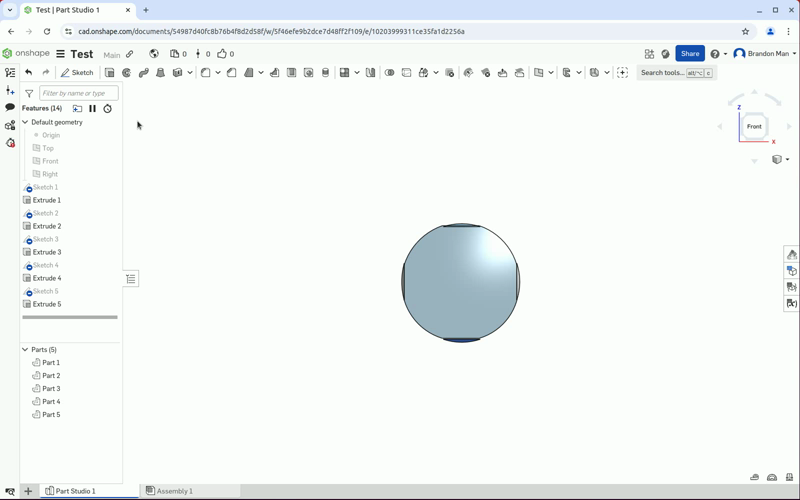
key(shift+h)
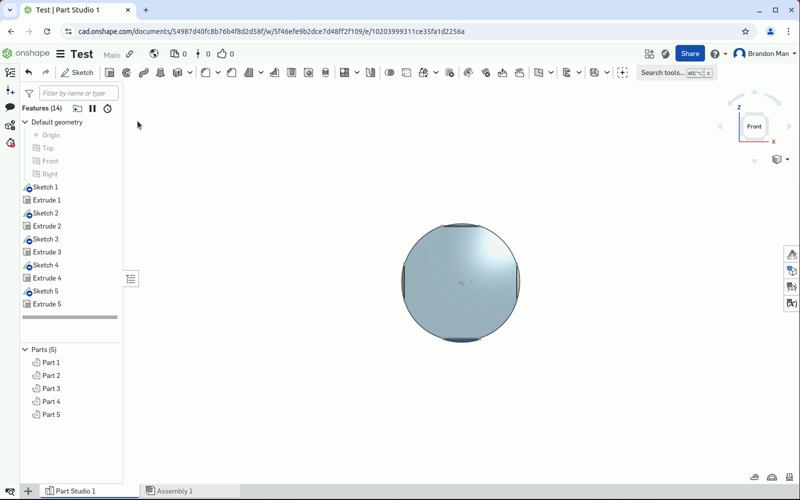
key(shift+7)
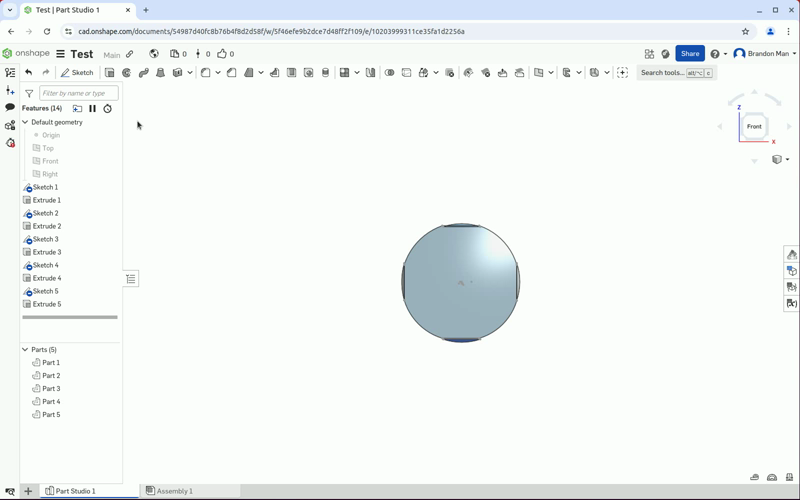
key(left, 2)
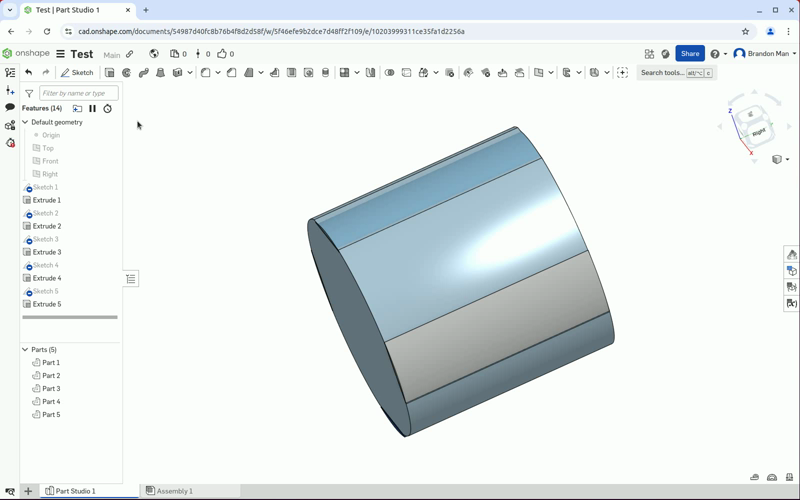
key(down, 2)
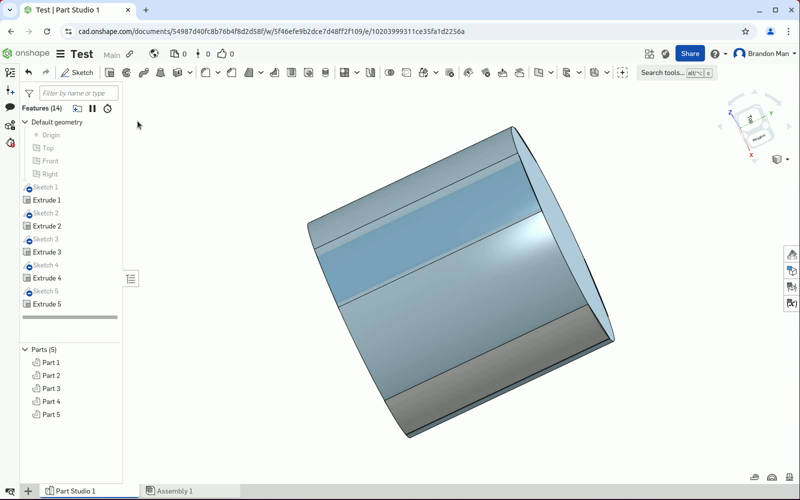
key(up, 2)
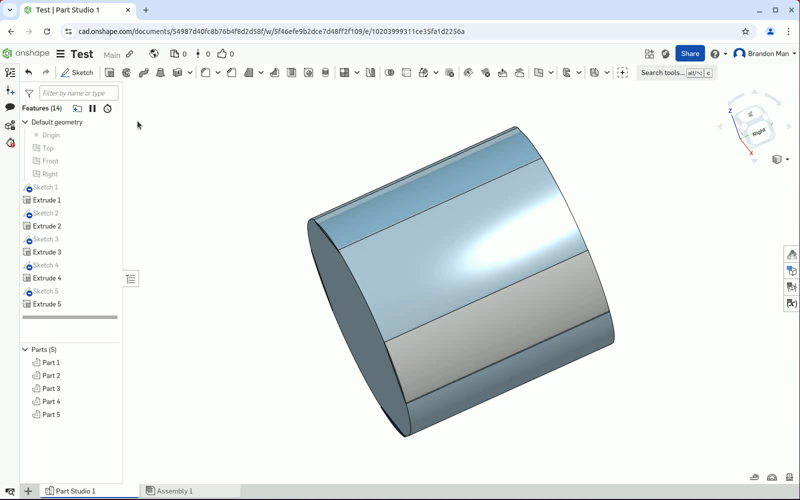
key(right, 2)
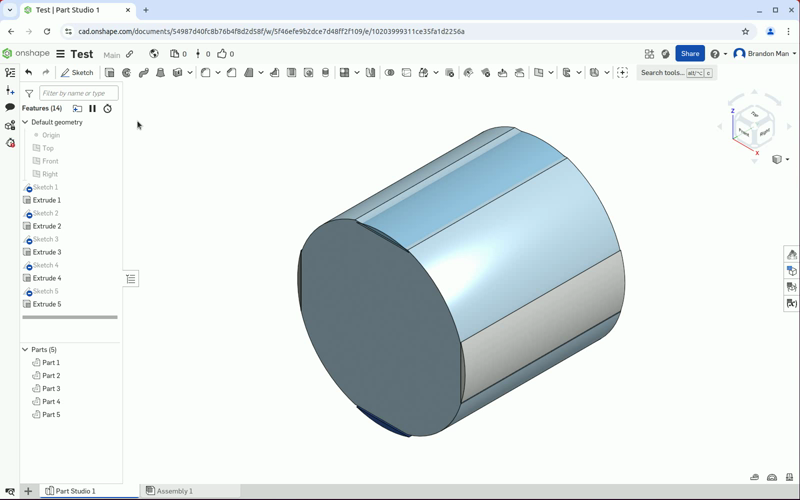
mouse_move(73, 189)
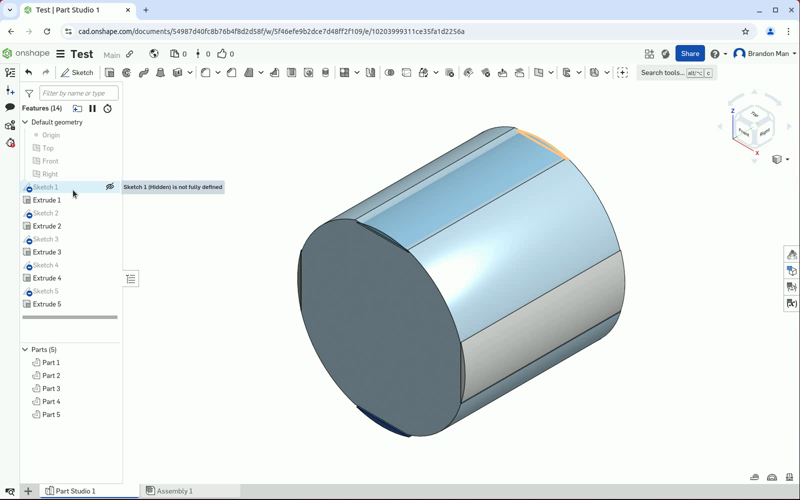
click(73, 189)